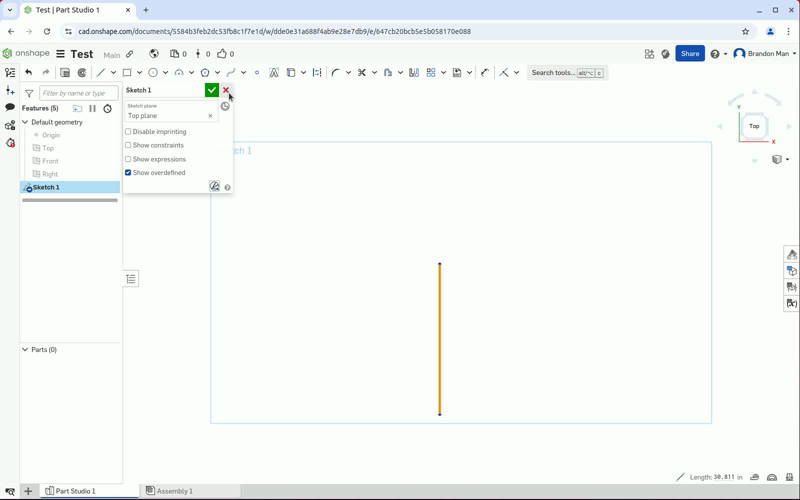
key(shift+h)
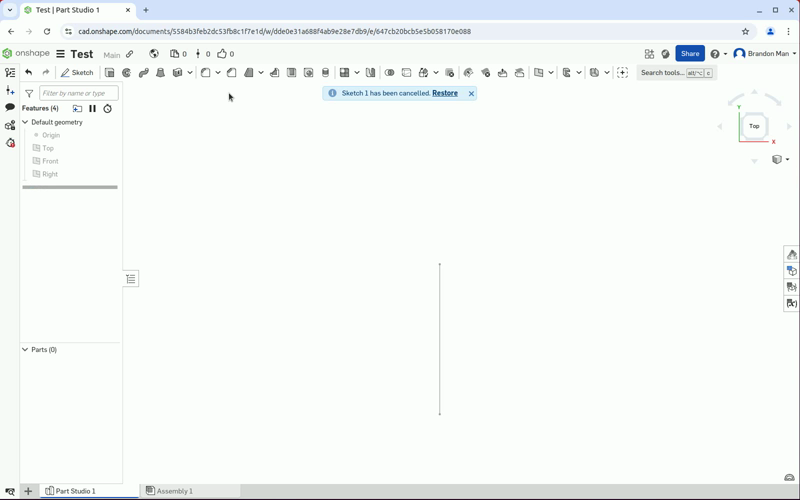
mouse_move(73, 352)
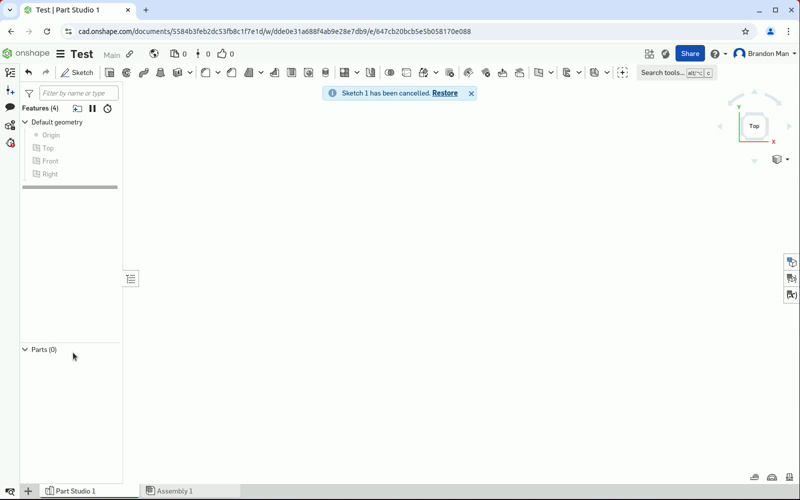
key(y)
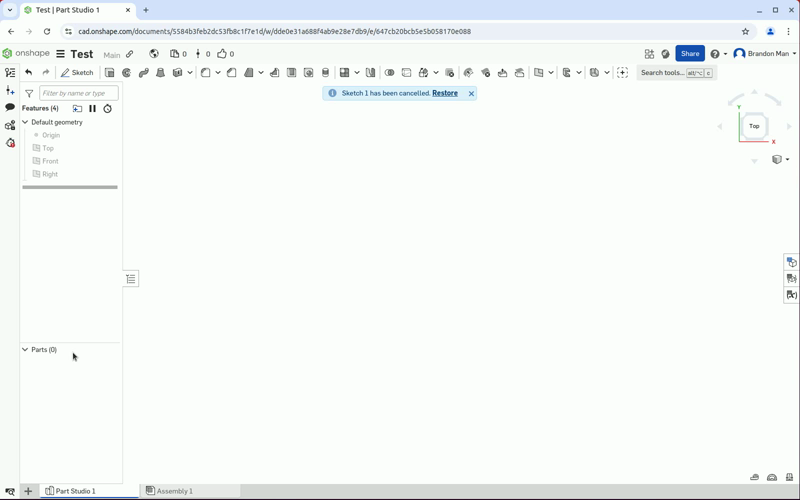
key(shift+p)
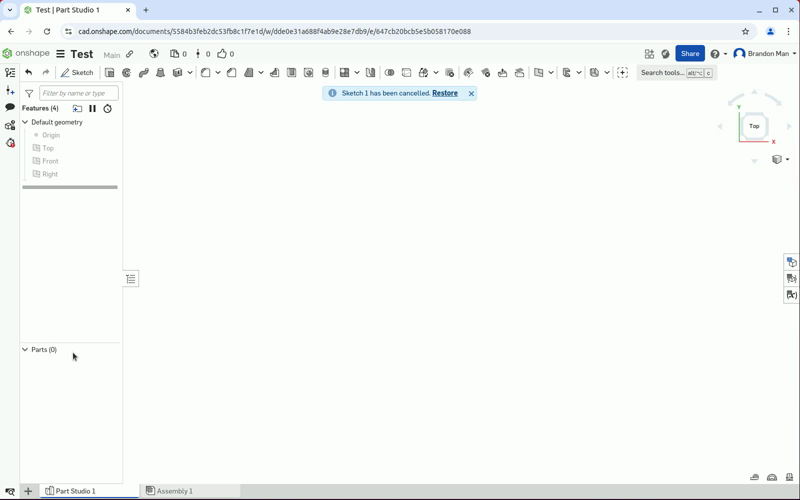
key(space)
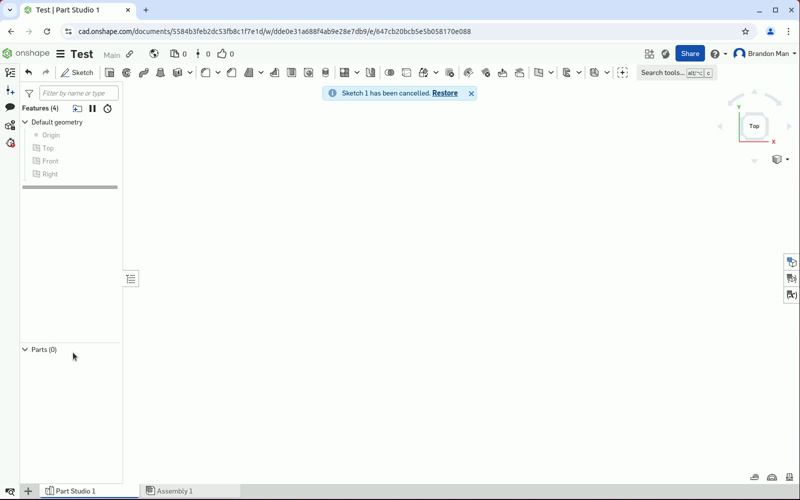
key_down(shift)
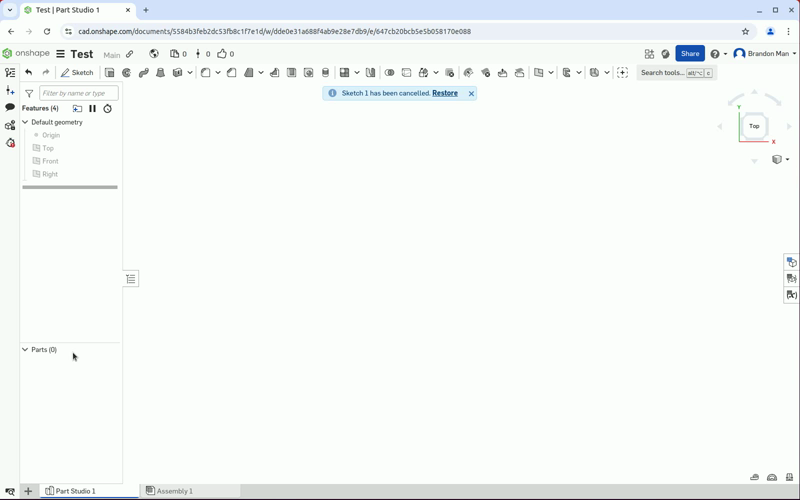
key(up)
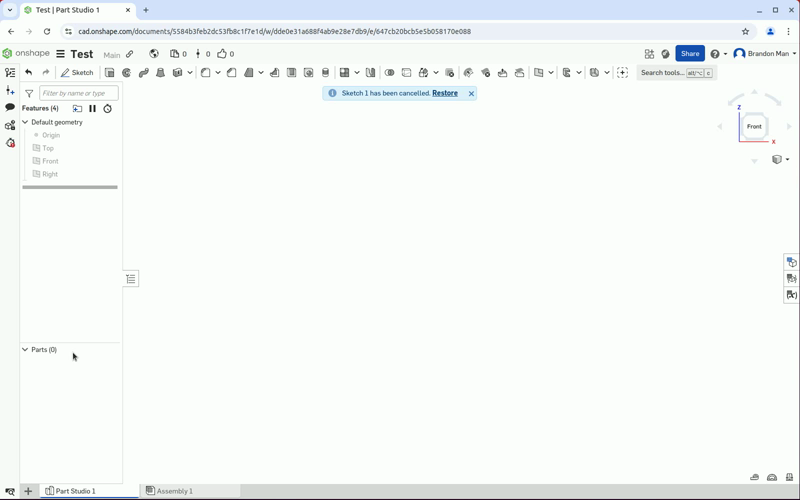
key_up(shift)
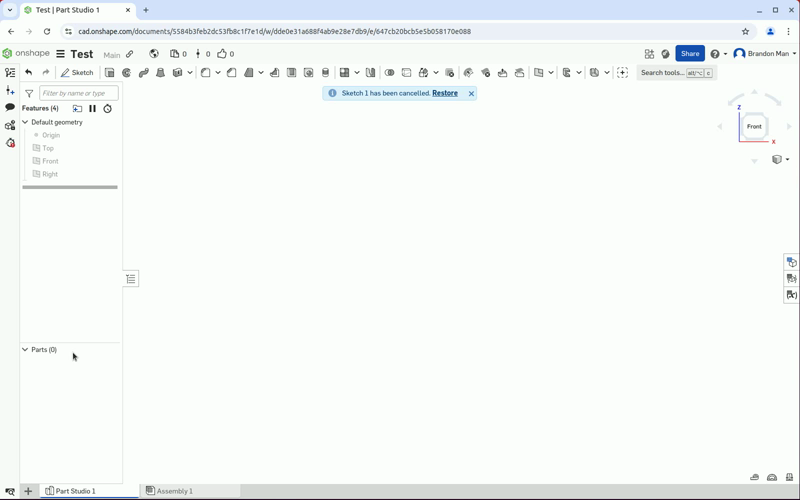
mouse_move(73, 352)
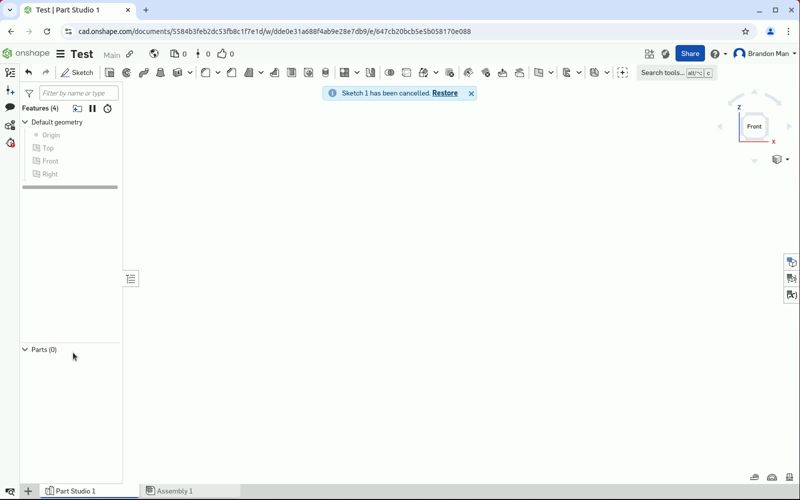
key(shift+y)
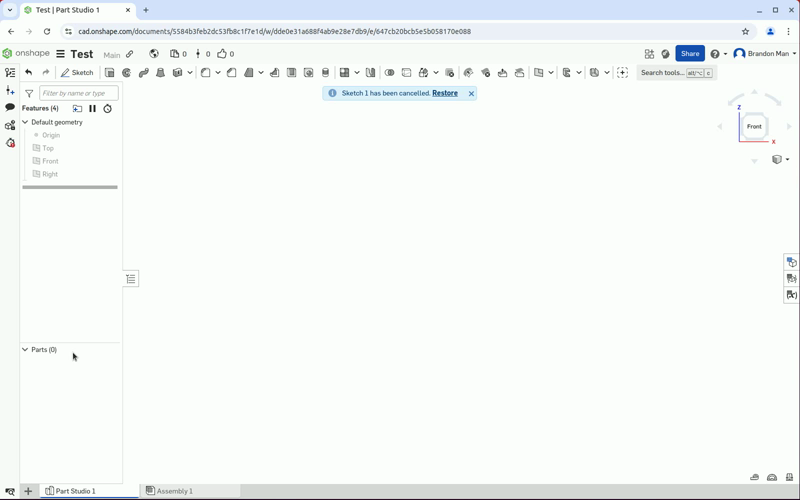
key(shift+s)
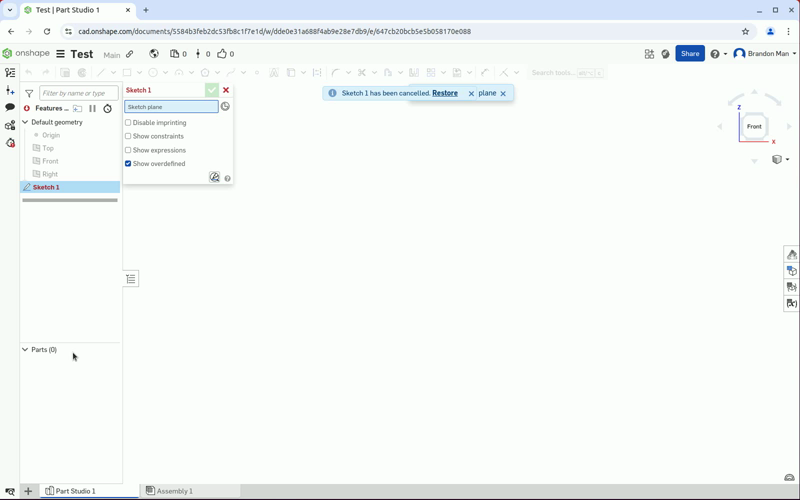
mouse_move(73, 163)
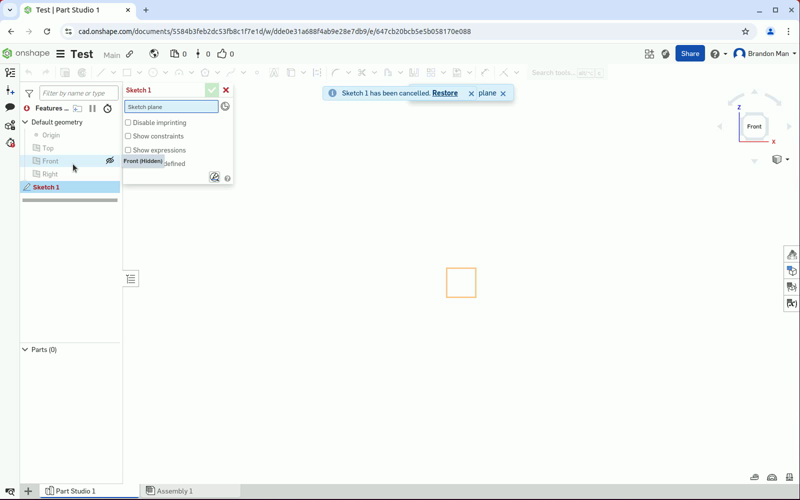
click(73, 163)
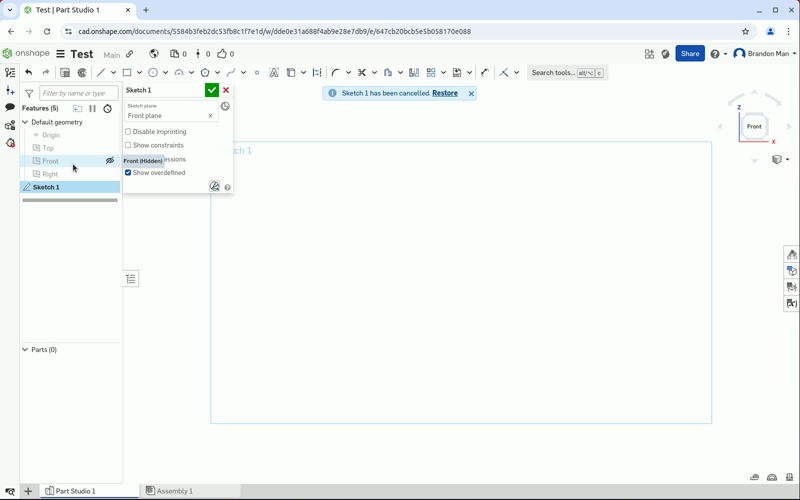
mouse_move(73, 352)
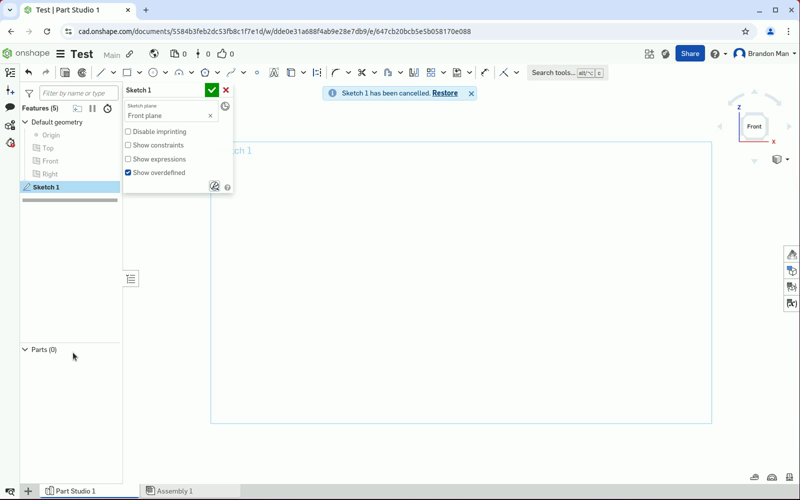
key(y)
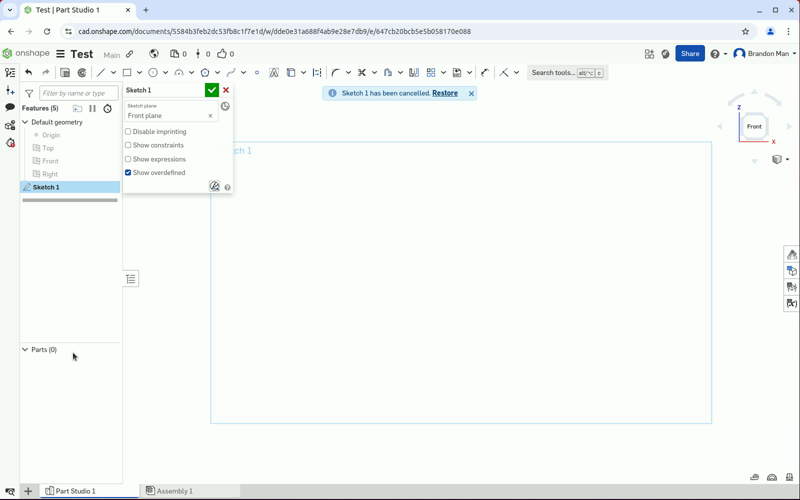
key(l)
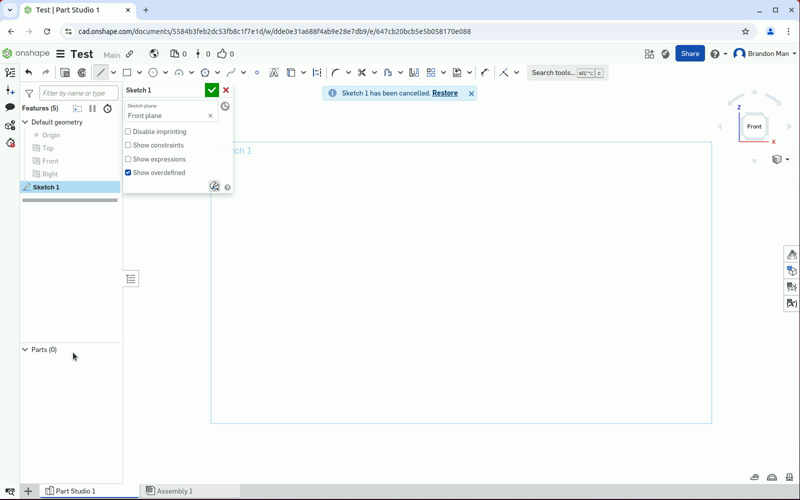
key_down(shift)
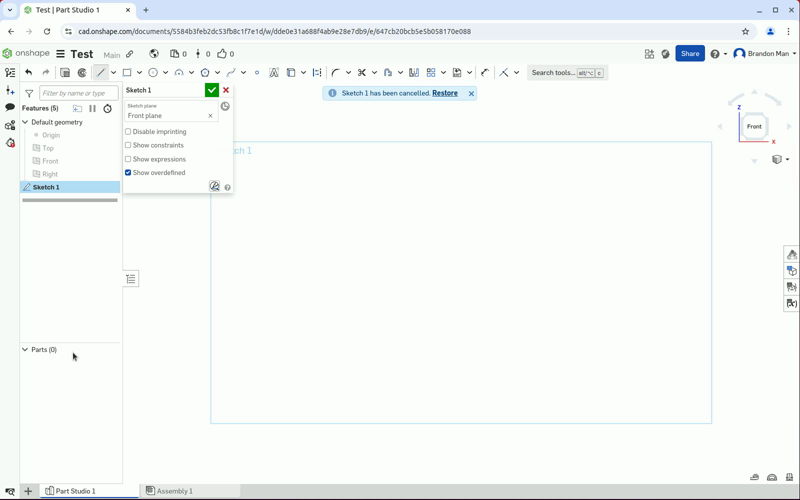
mouse_move(460, 282)
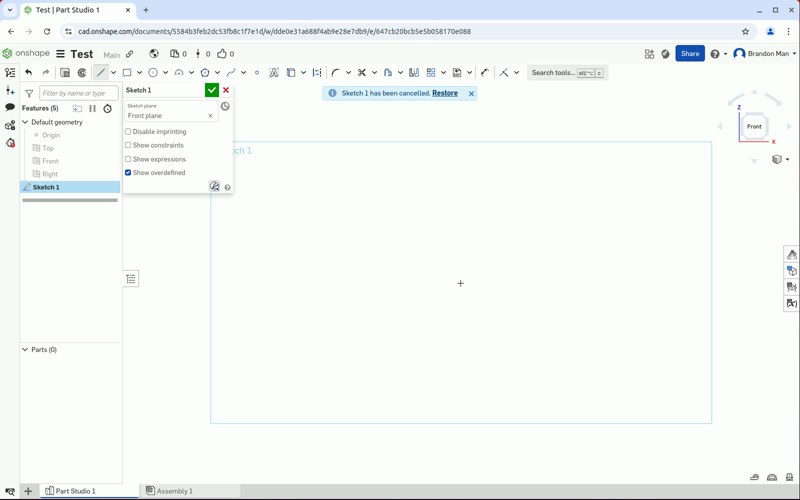
click(460, 282)
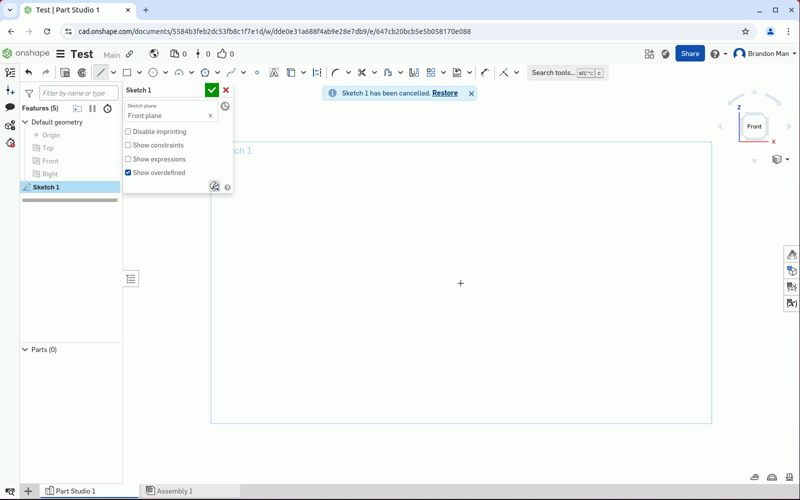
key_up(shift)
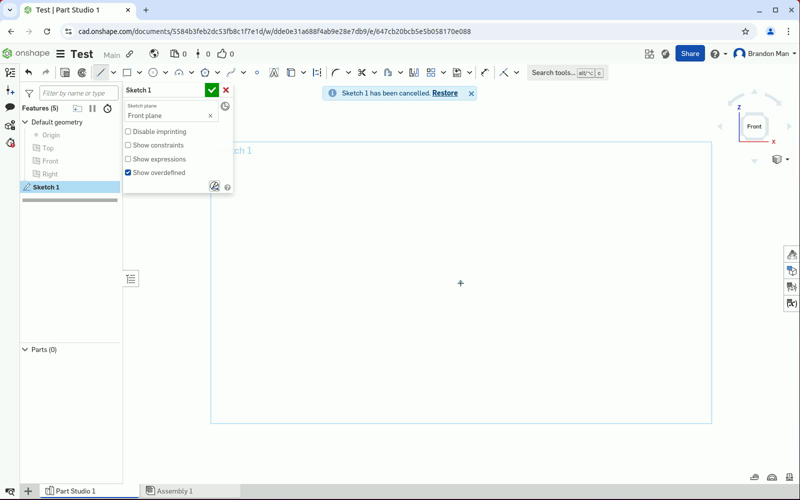
key_down(shift)
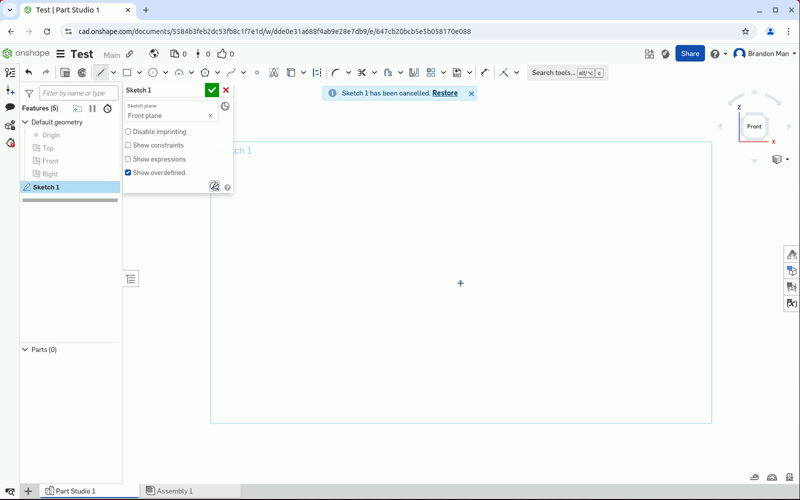
mouse_move(490, 282)
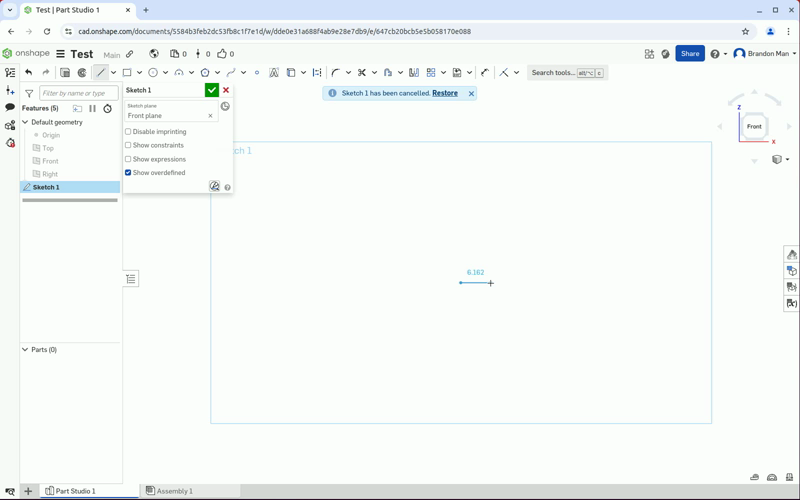
mouse_move(514, 282)
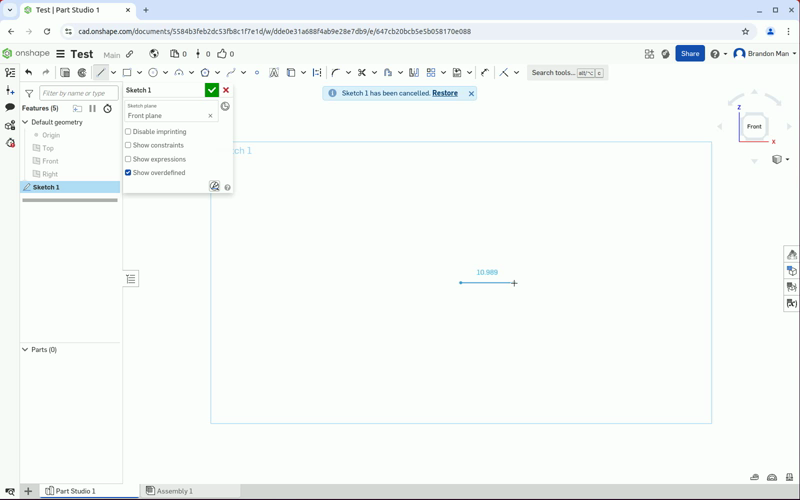
click(514, 282)
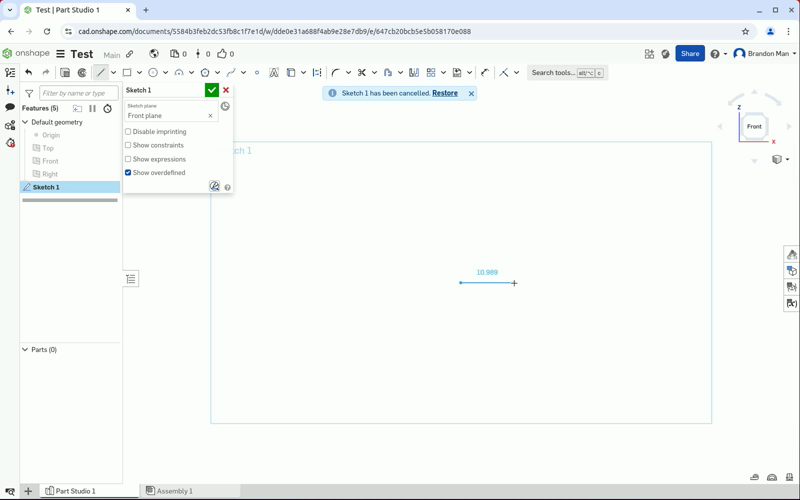
key_up(shift)
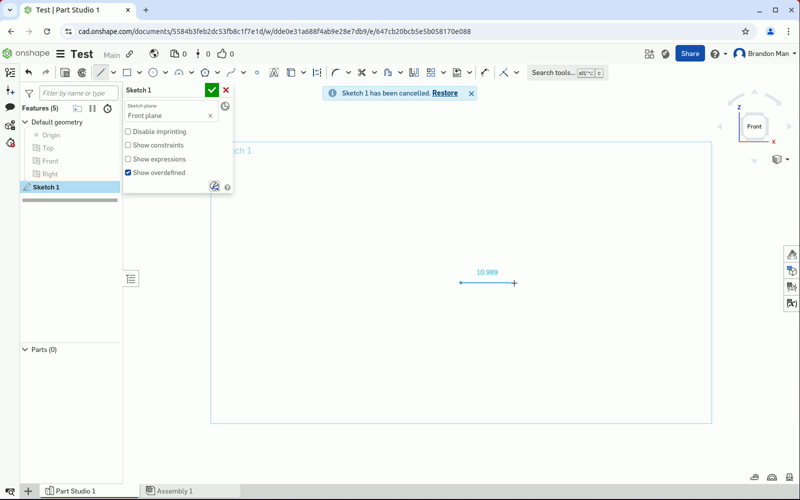
key_down(shift)
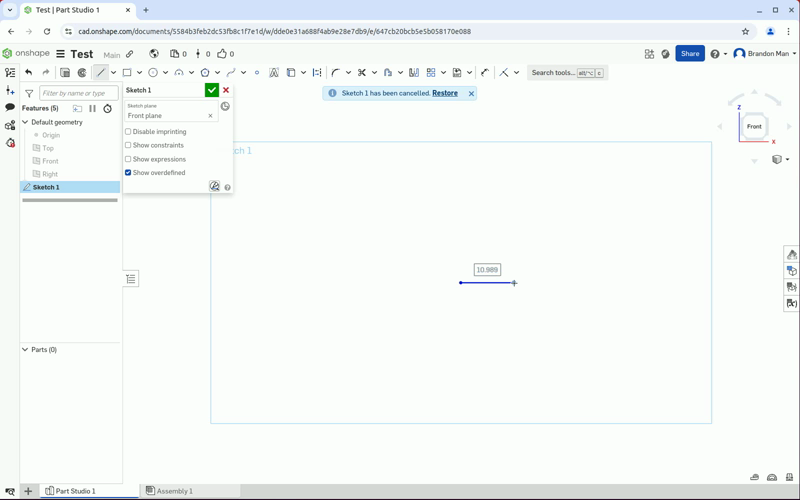
mouse_move(544, 282)
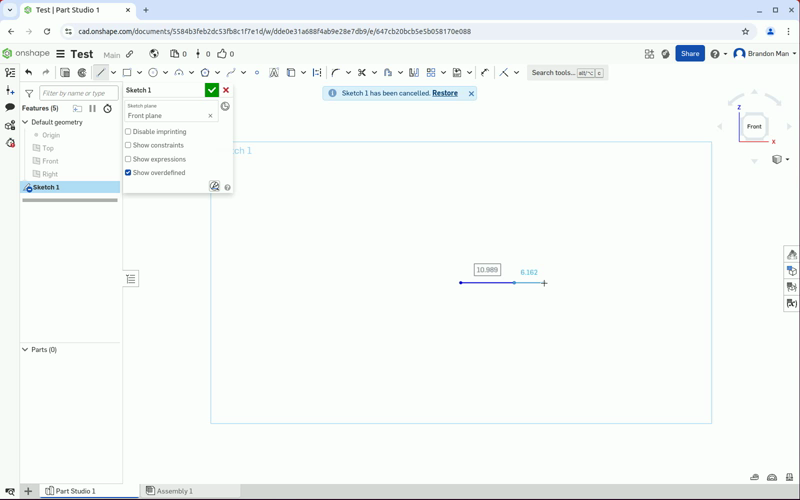
mouse_move(514, 245)
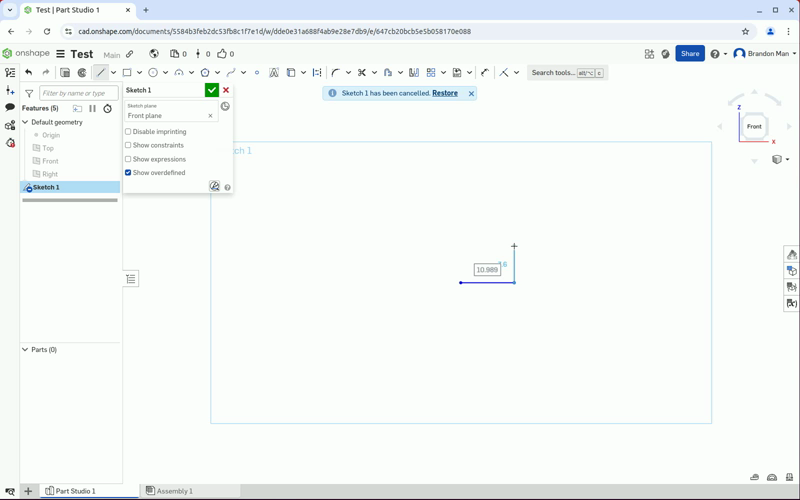
click(514, 245)
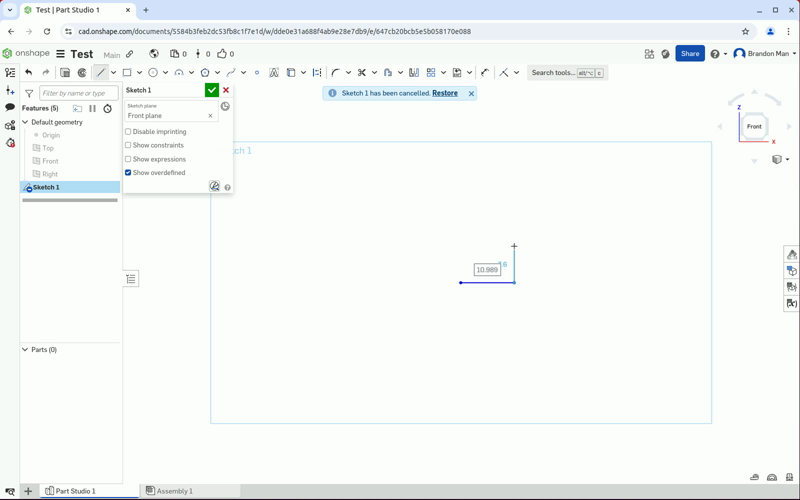
key_up(shift)
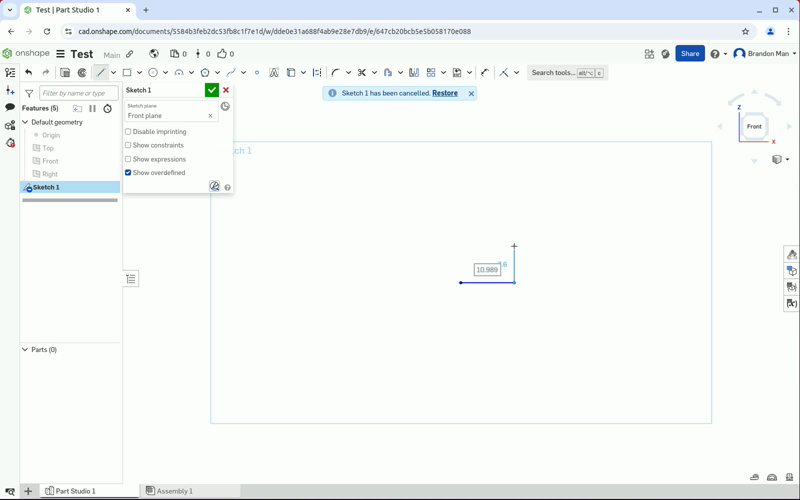
key_down(shift)
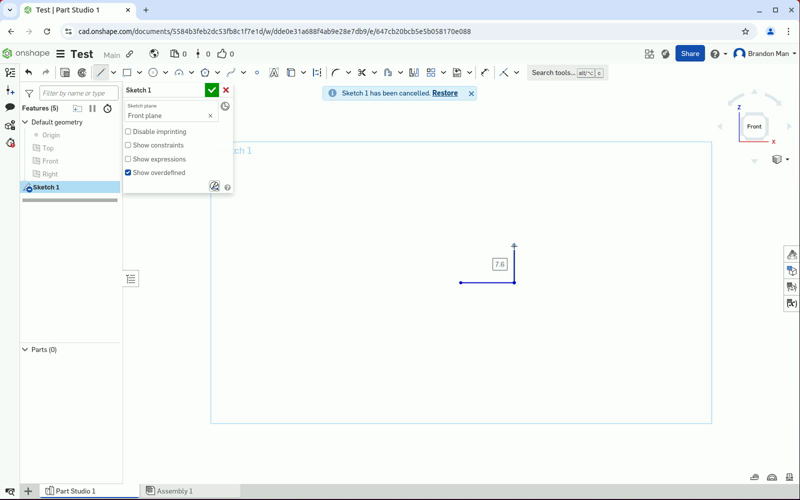
mouse_move(544, 245)
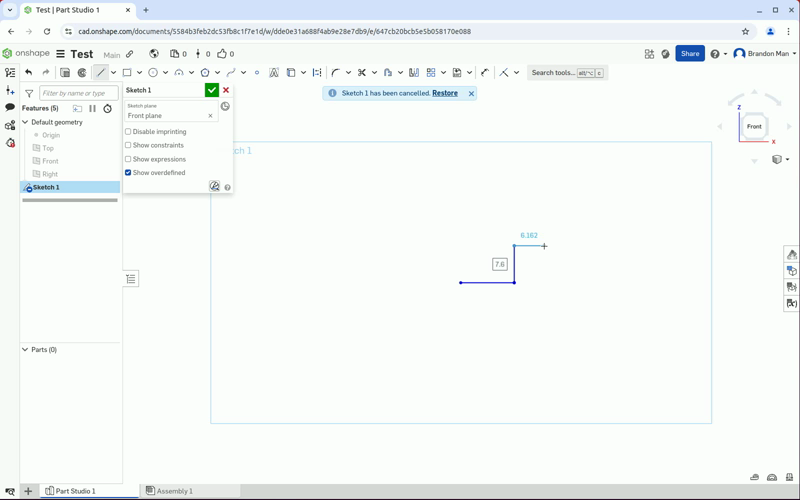
mouse_move(487, 237)
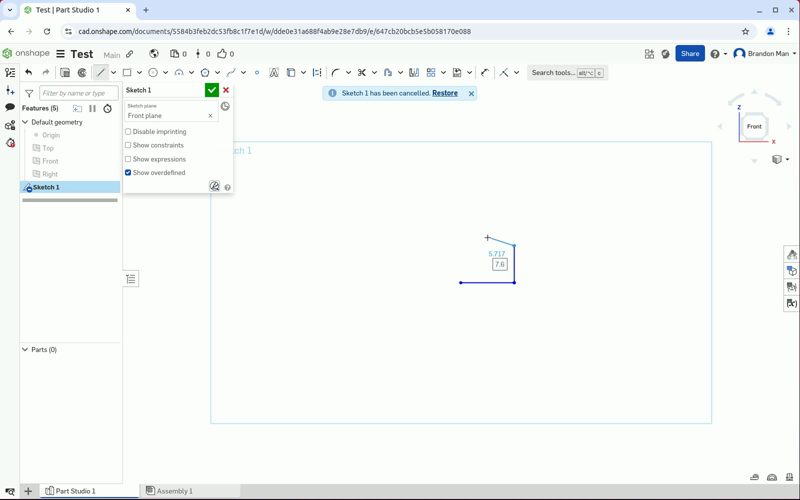
click(487, 237)
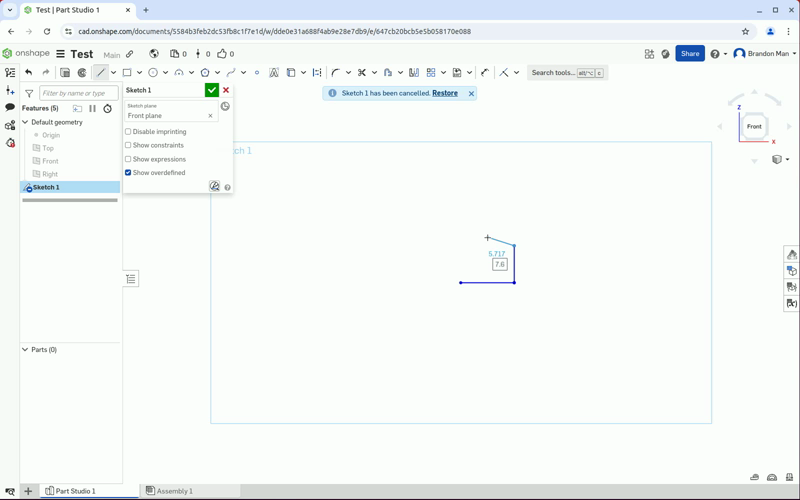
key_up(shift)
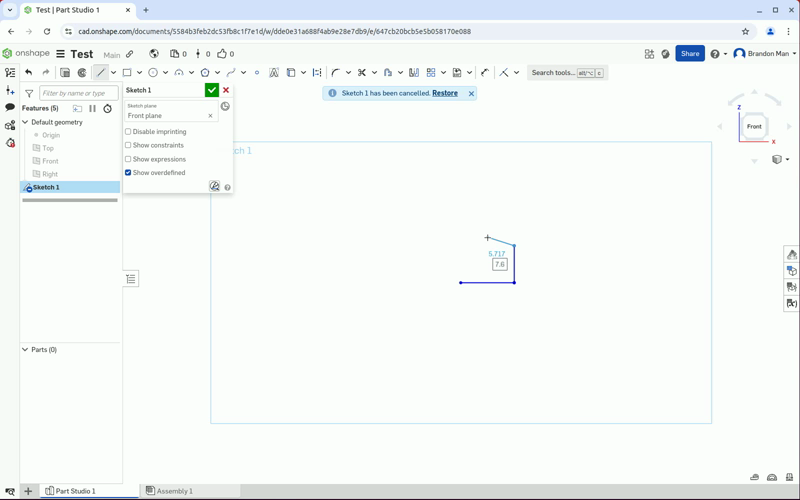
key_down(shift)
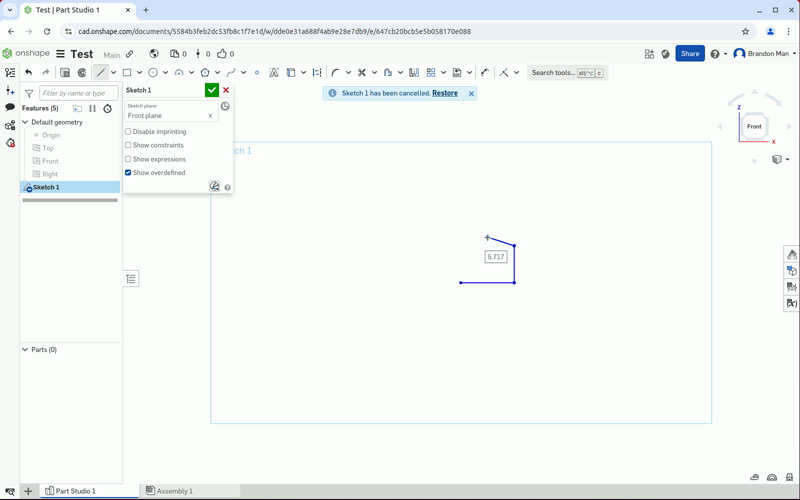
mouse_move(517, 237)
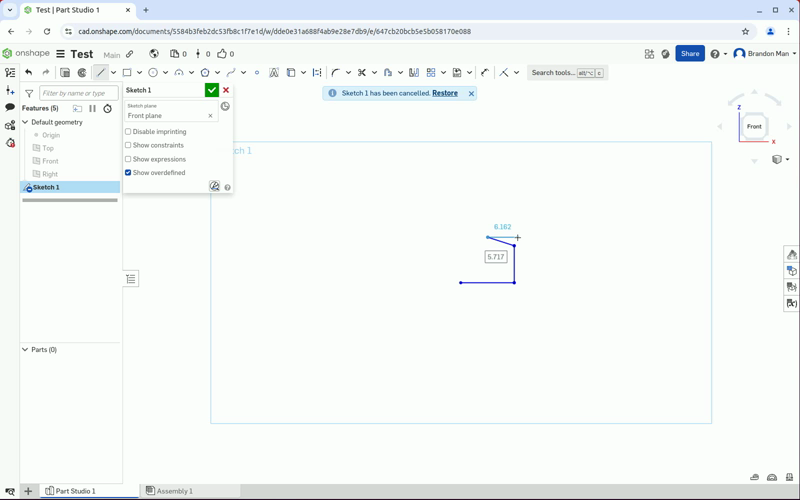
mouse_move(460, 245)
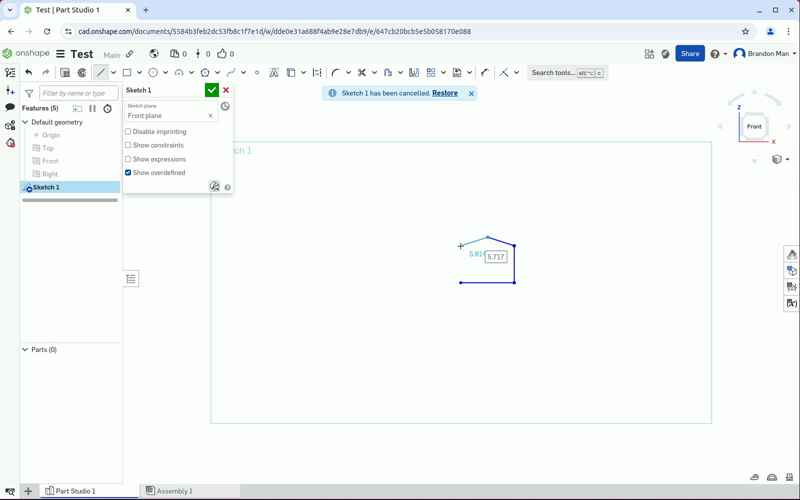
click(460, 245)
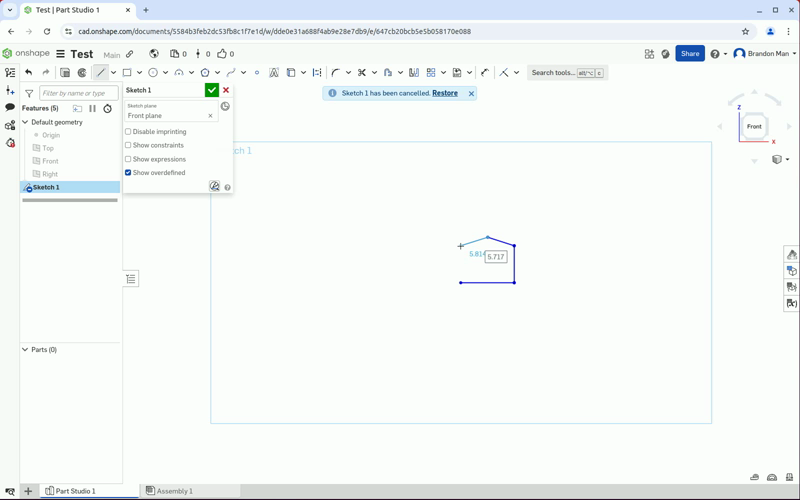
key_up(shift)
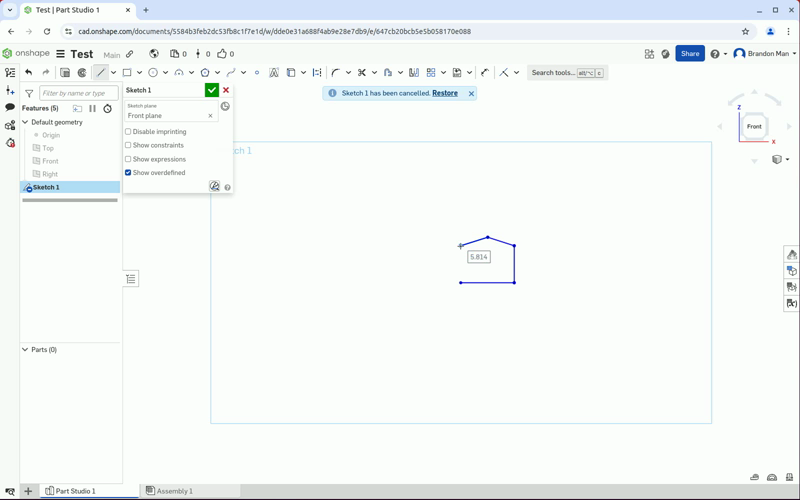
mouse_move(490, 245)
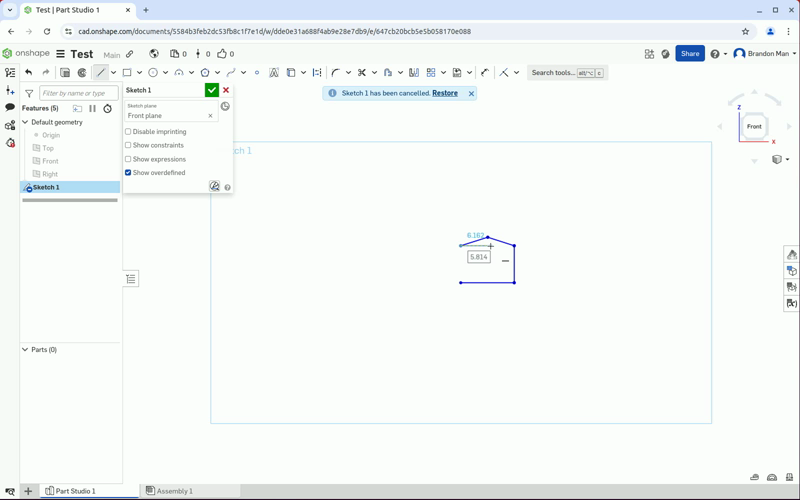
key_down(shift)
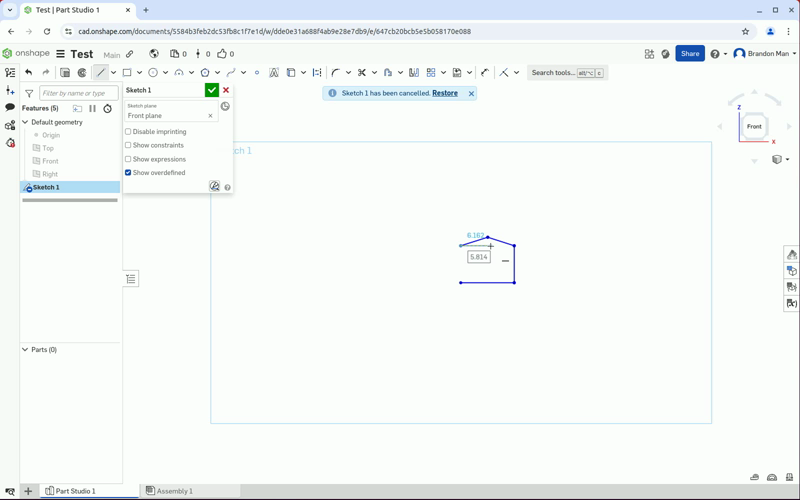
mouse_move(460, 282)
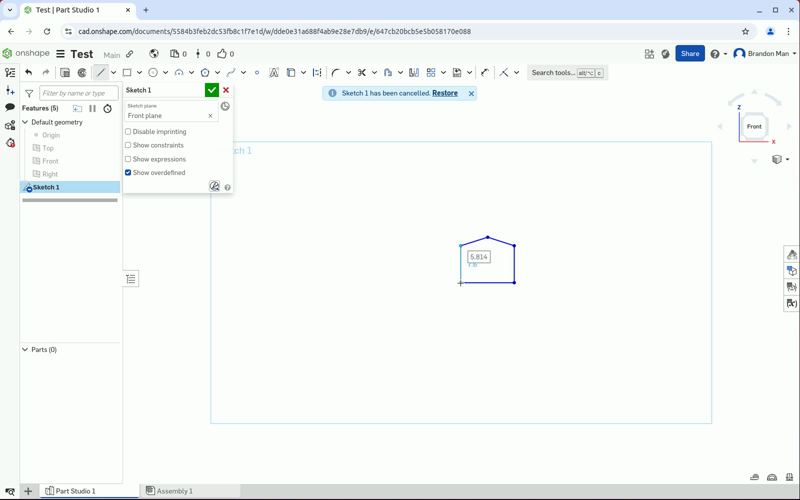
key_up(shift)
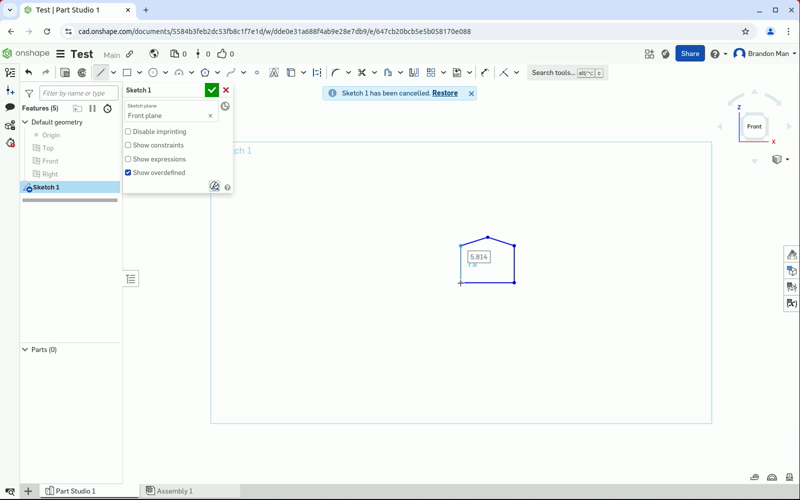
click(460, 282)
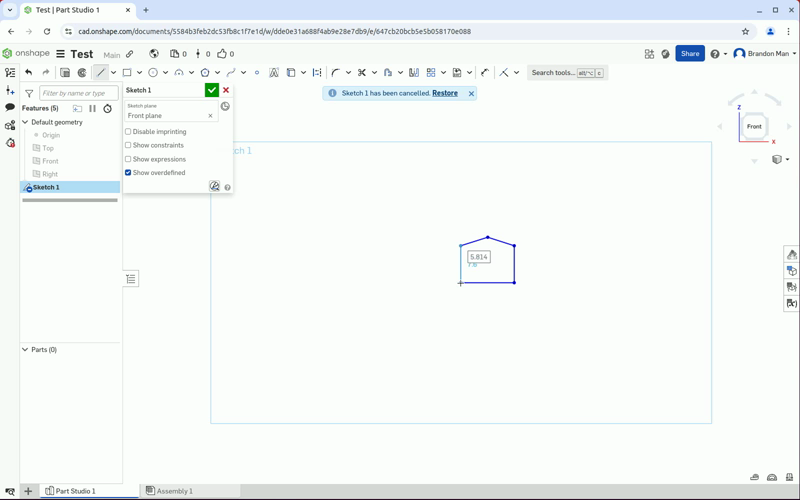
key(esc)
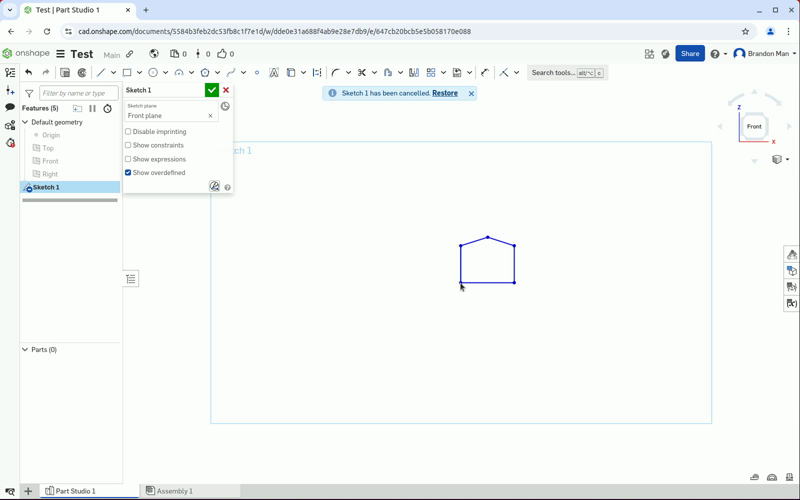
mouse_move(497, 266)
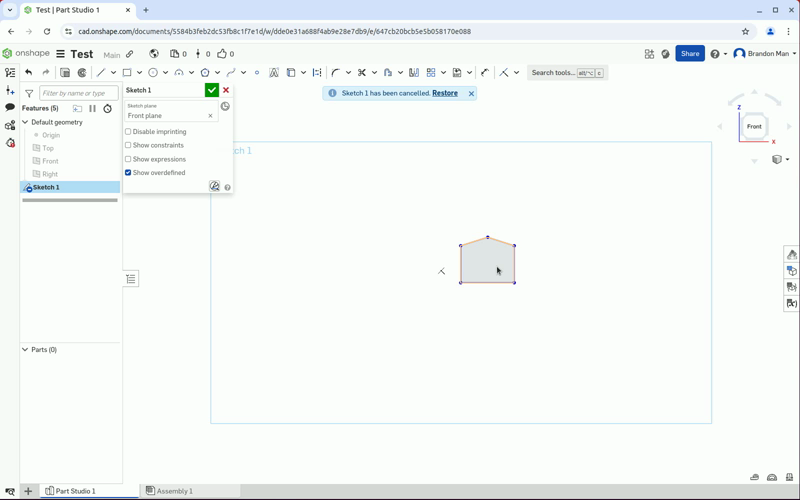
click(497, 266)
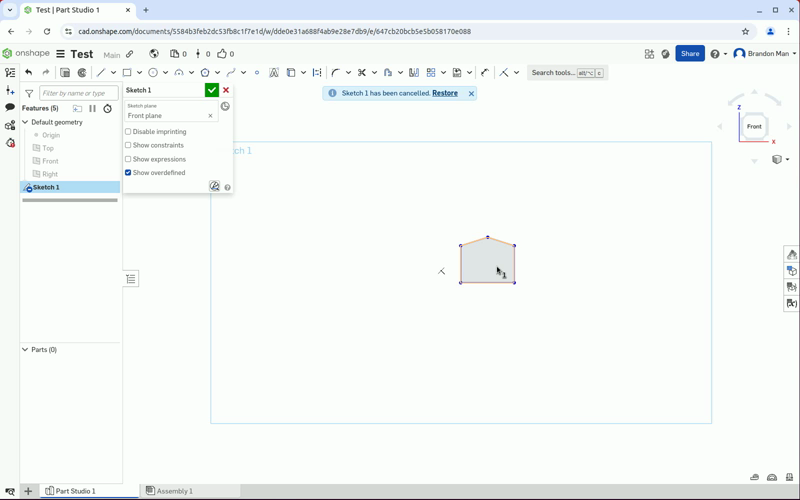
mouse_move(73, 352)
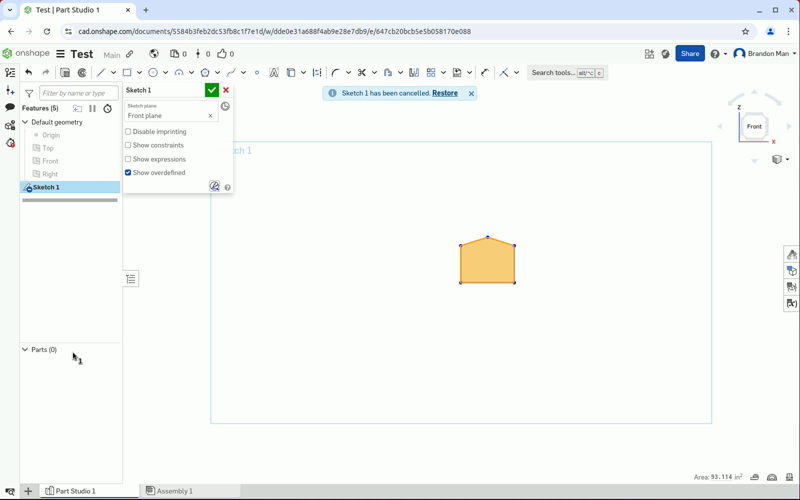
key(shift+y)
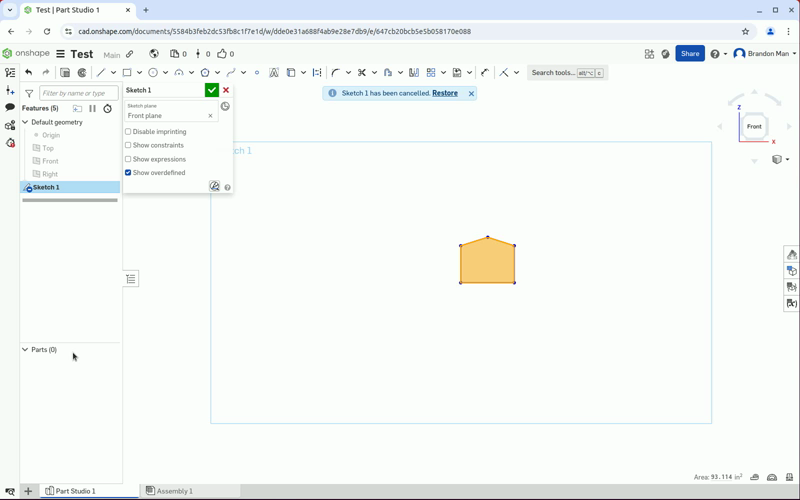
key(shift+e)
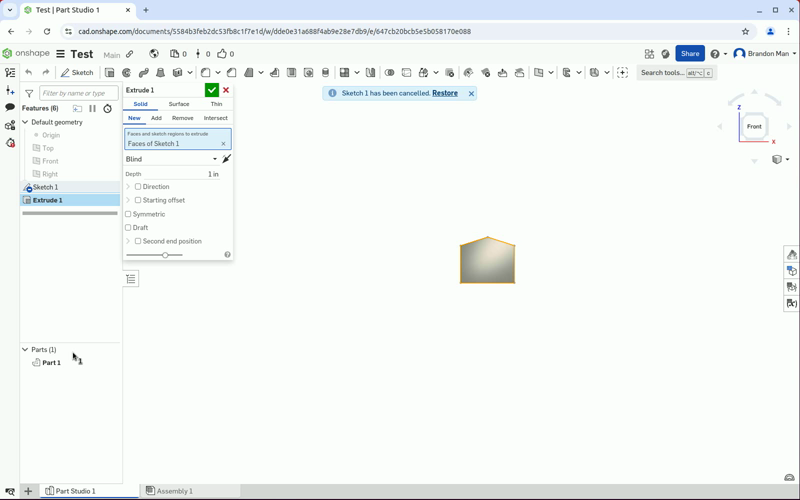
mouse_move(143, 106)
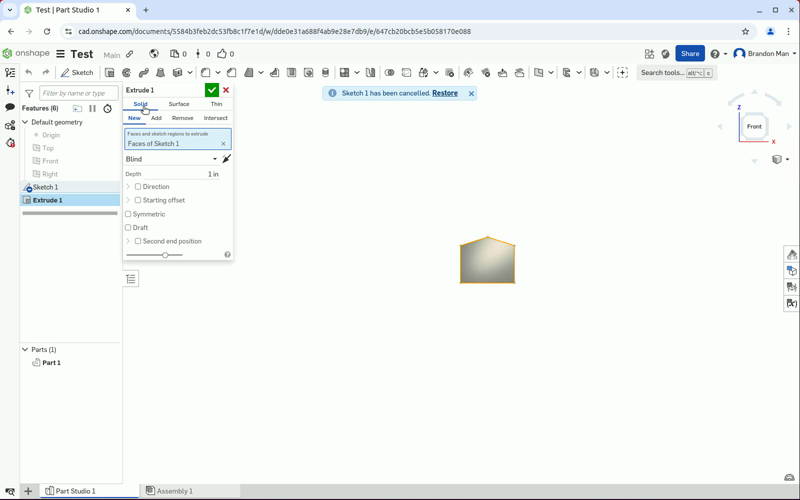
click(143, 106)
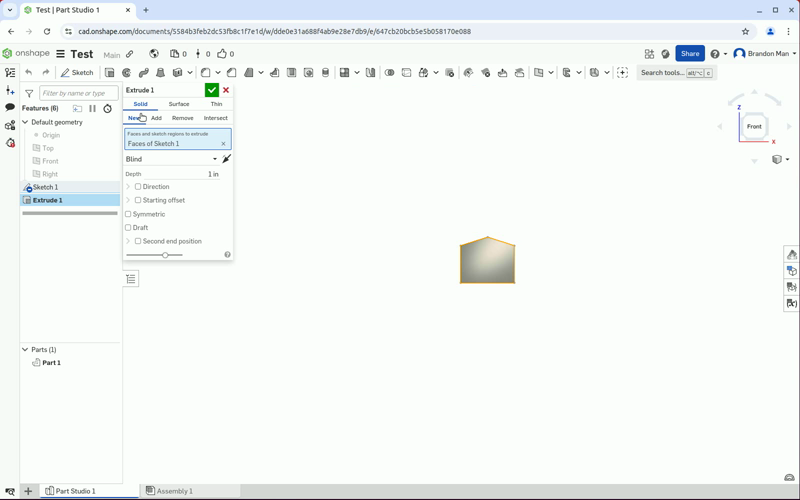
mouse_move(137, 120)
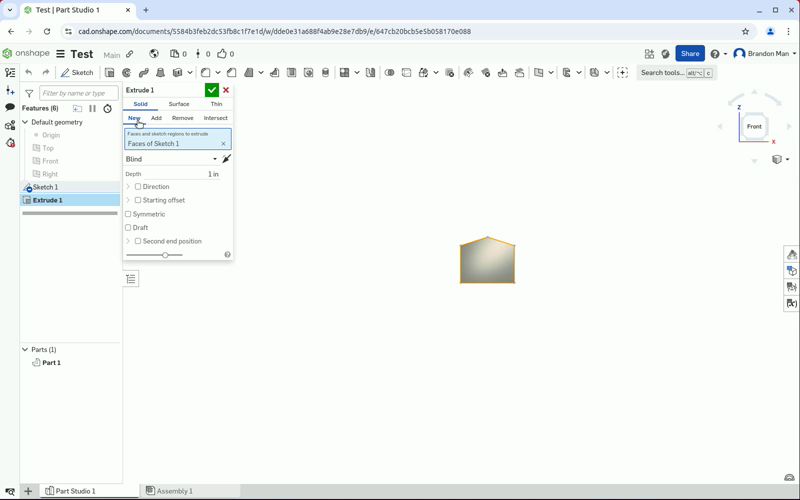
click(137, 120)
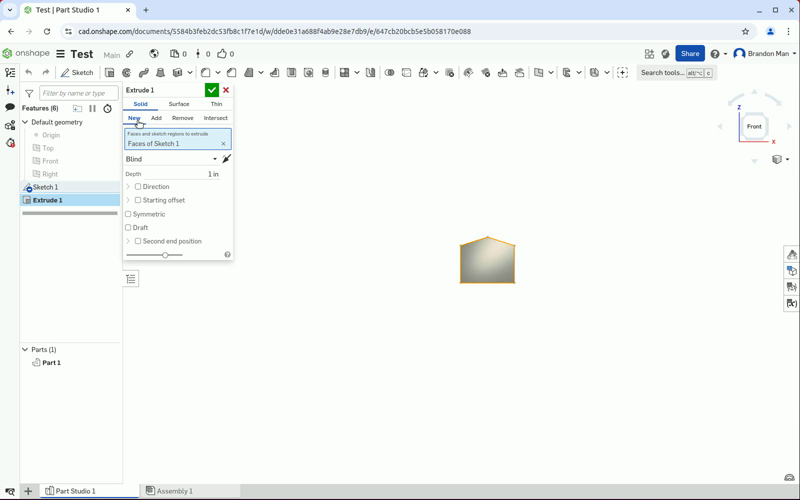
key(tab, 4)
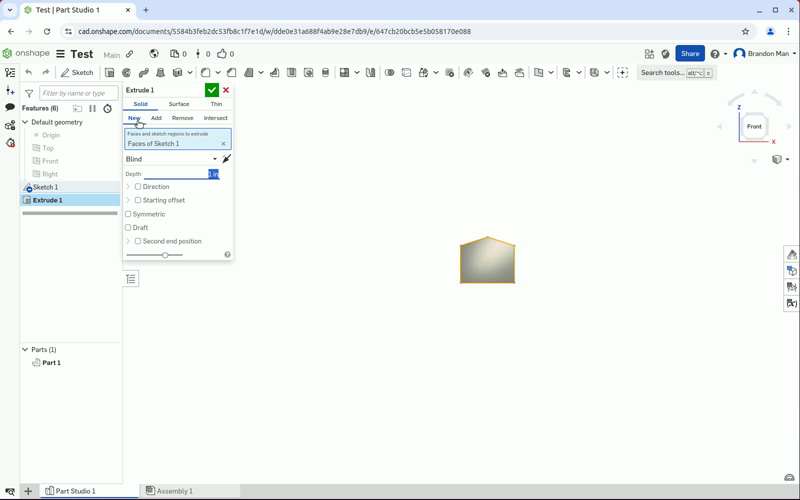
text(-21.664)
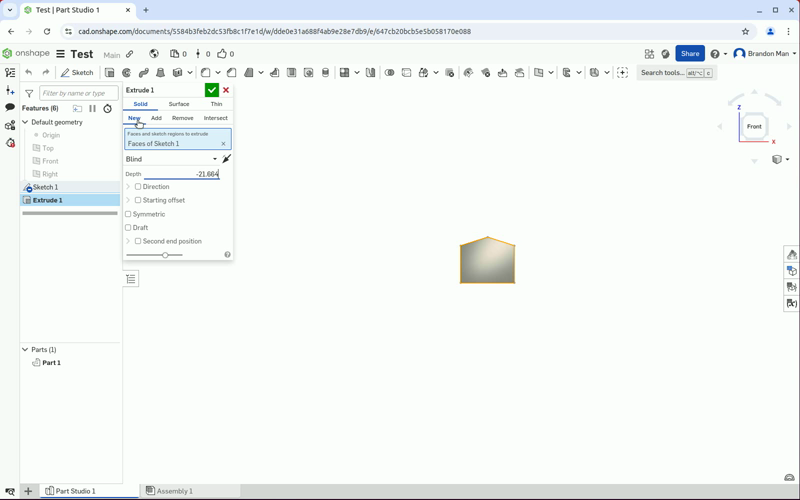
key(enter)
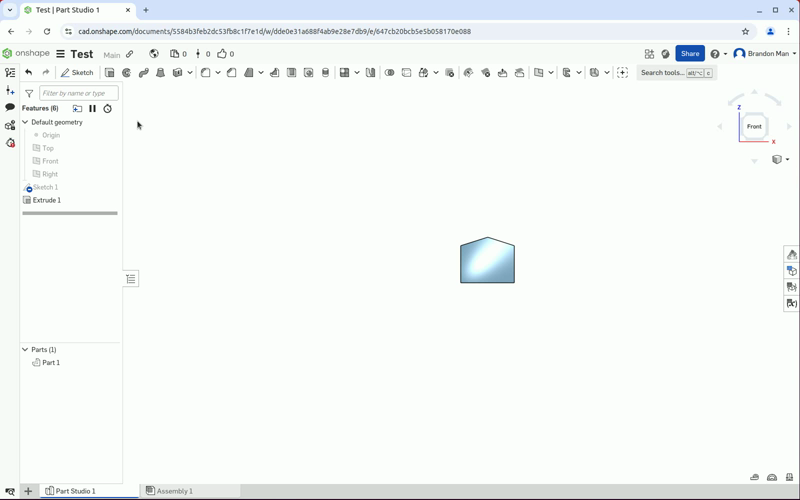
key(shift+h)
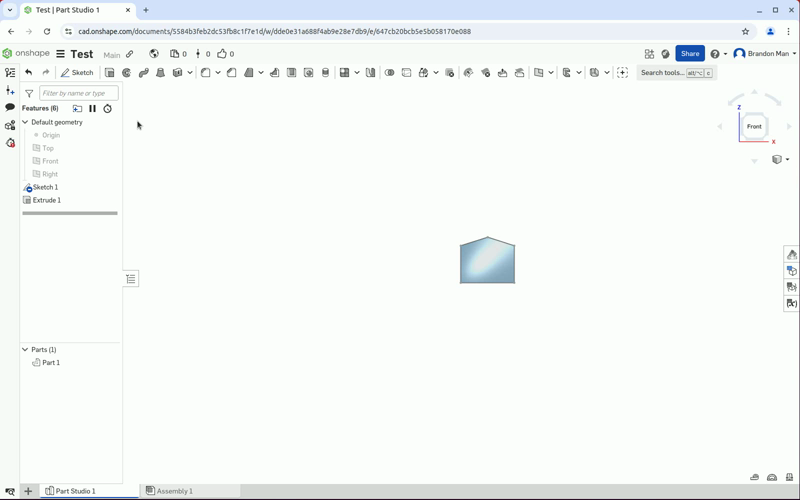
key(shift+h)
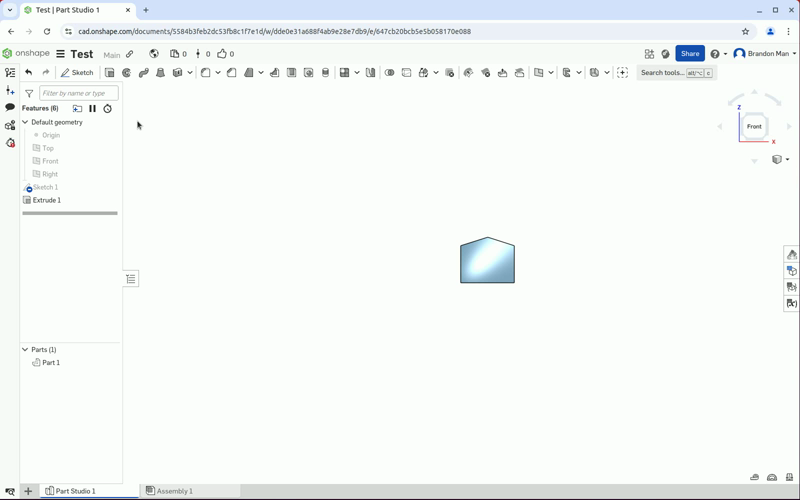
mouse_move(73, 189)
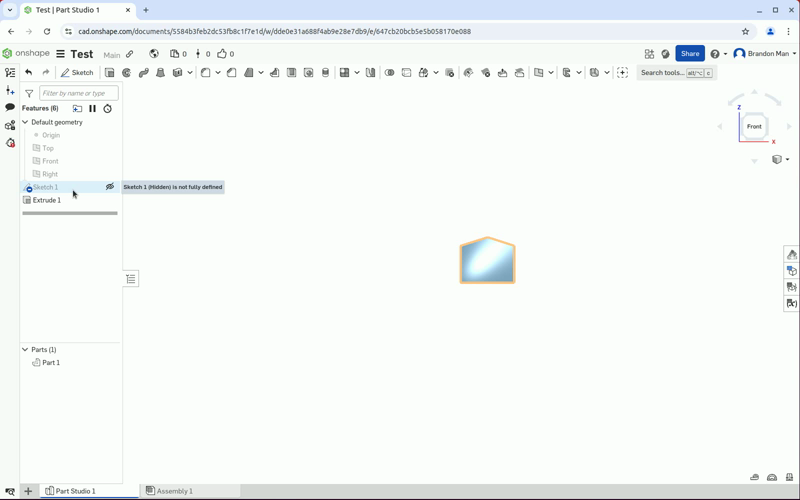
click(73, 189)
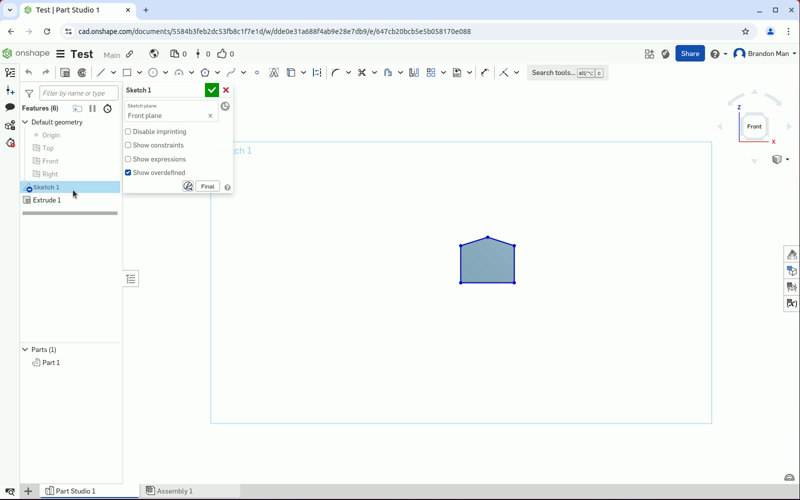
mouse_move(229, 92)
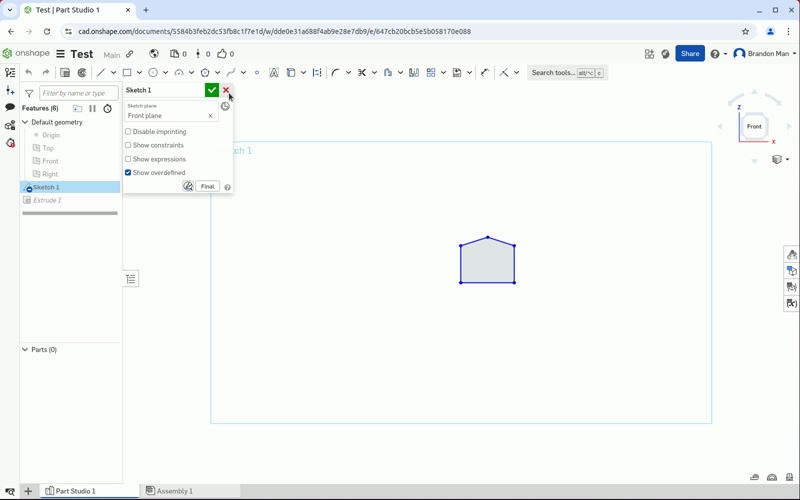
click(229, 92)
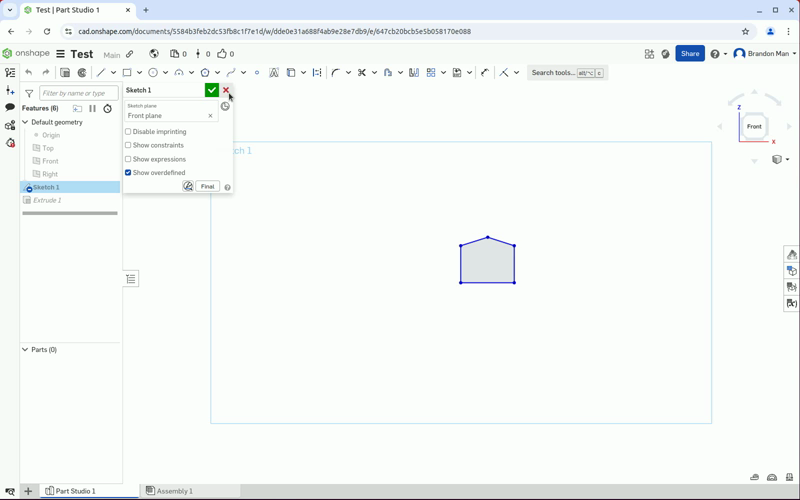
key(shift+s)
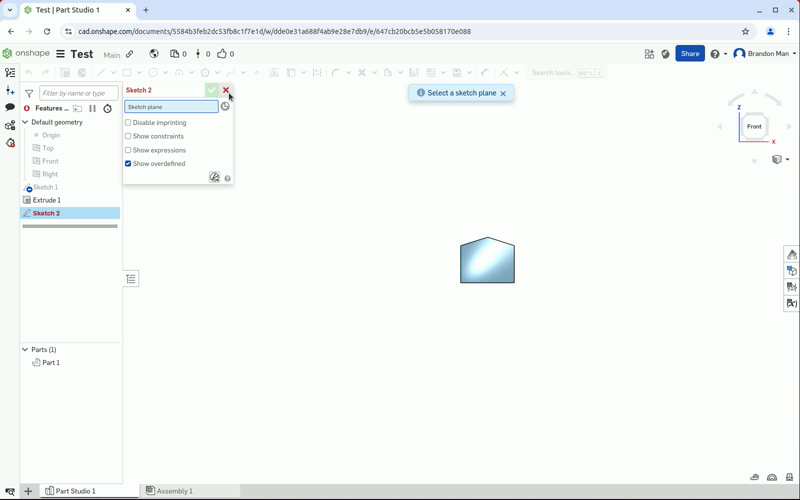
mouse_move(73, 163)
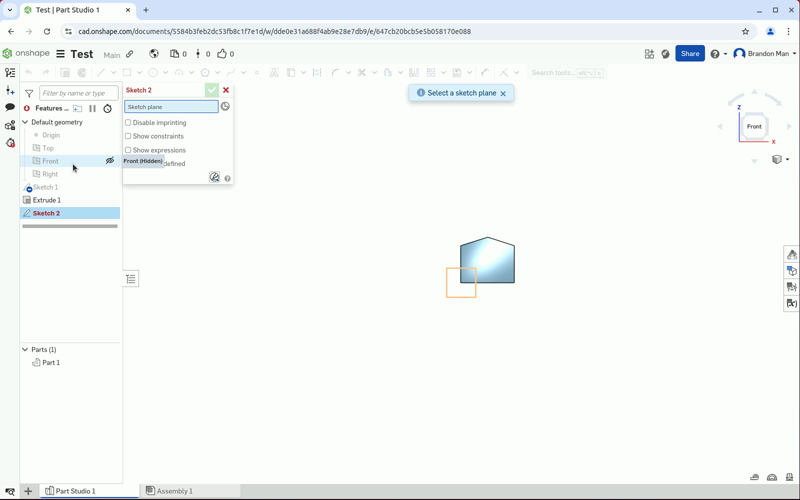
click(73, 163)
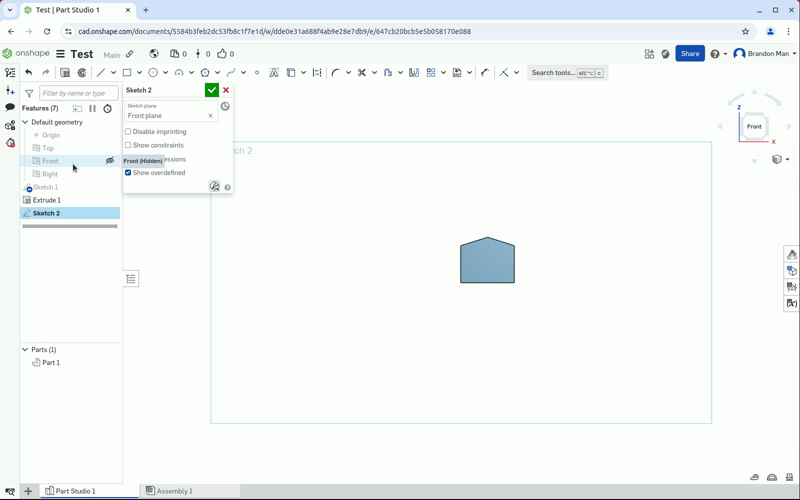
mouse_move(73, 352)
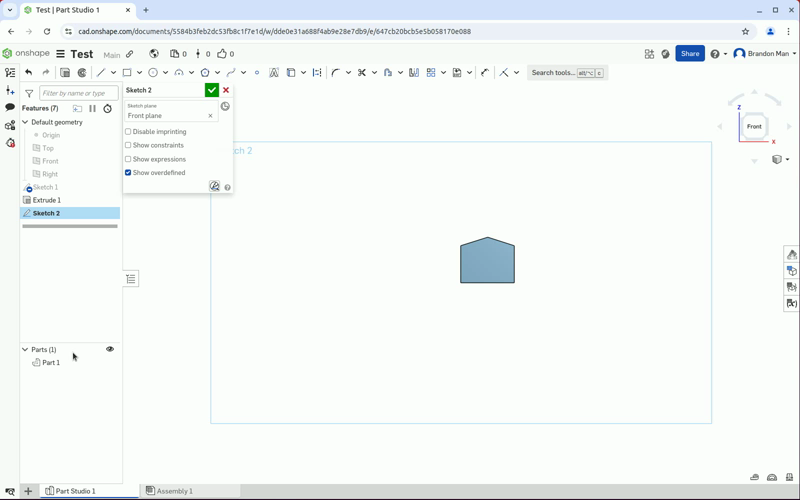
key(y)
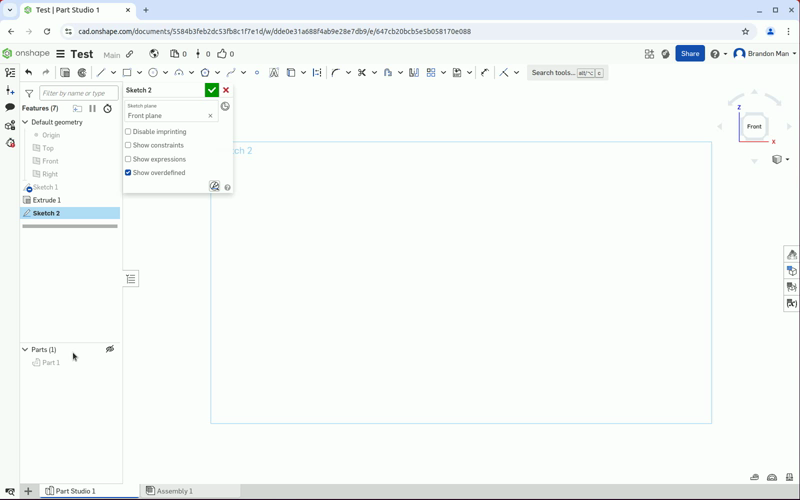
key(l)
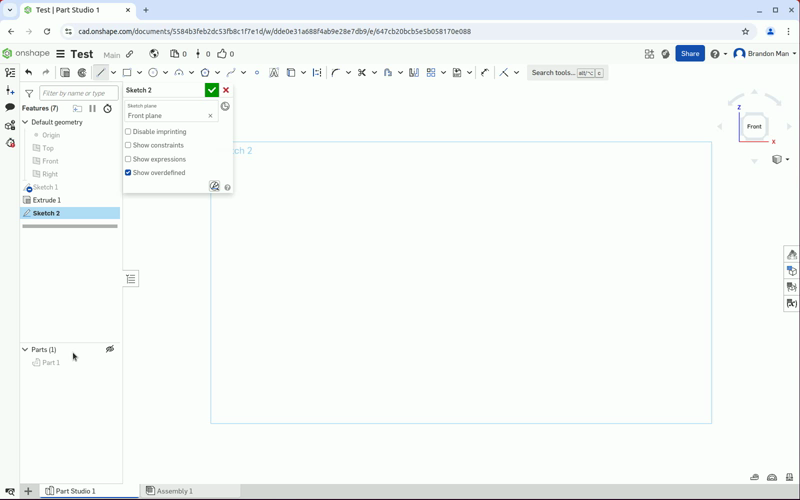
key_down(shift)
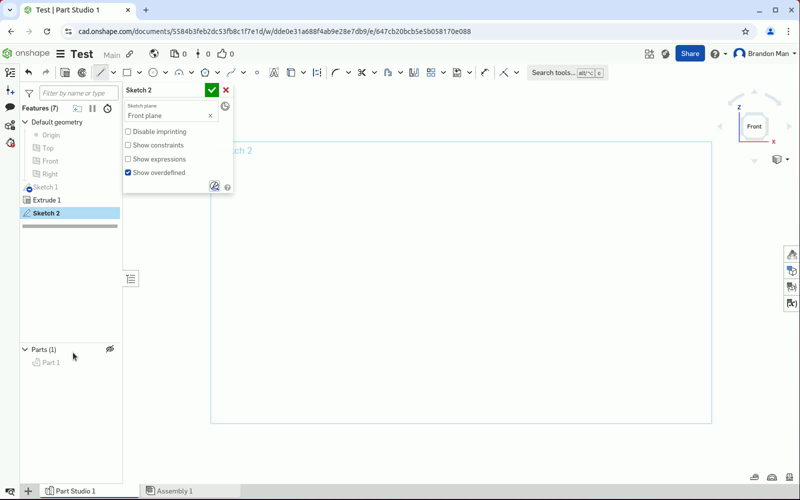
mouse_move(453, 249)
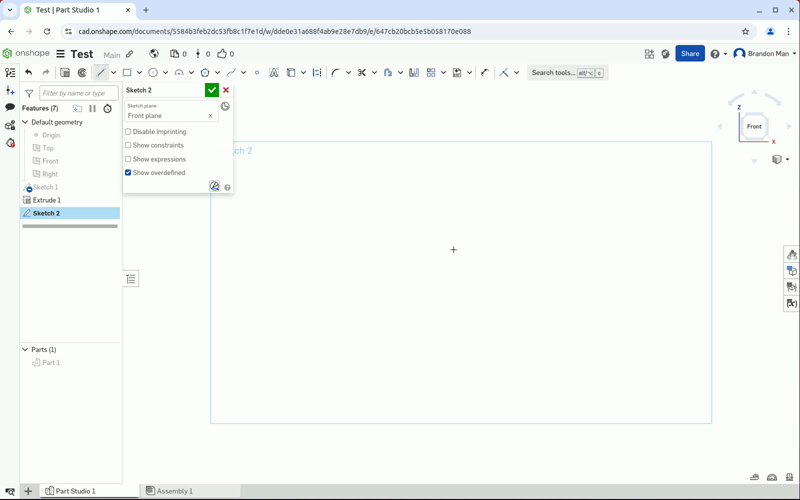
click(453, 249)
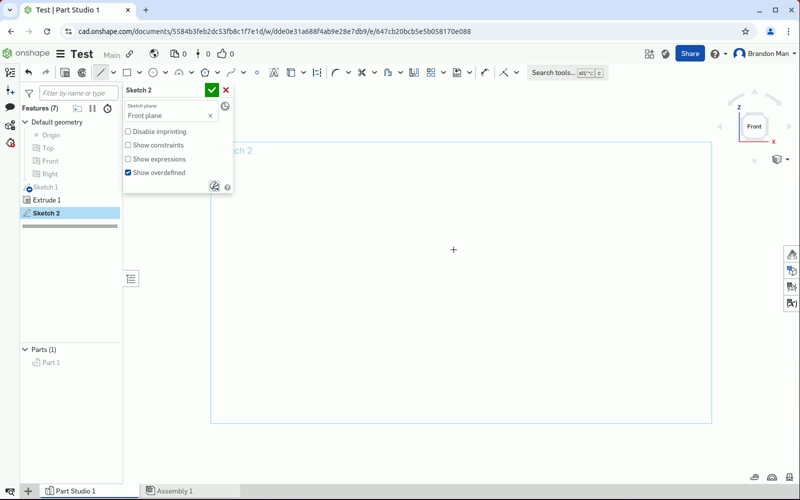
key_up(shift)
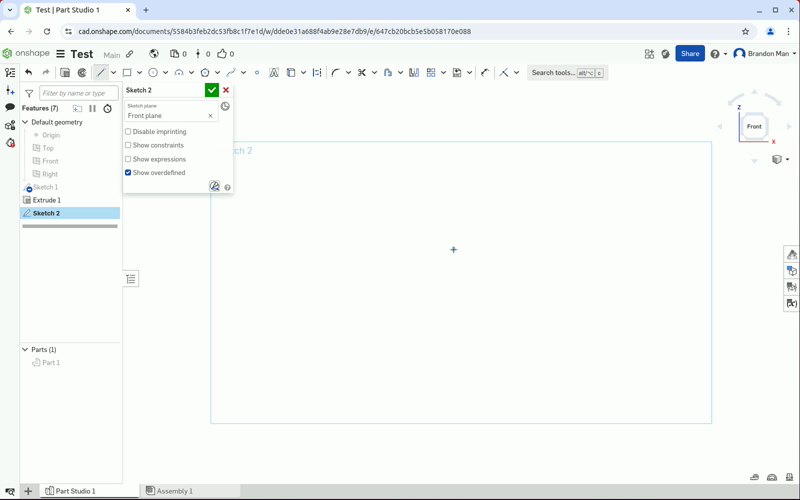
key_down(shift)
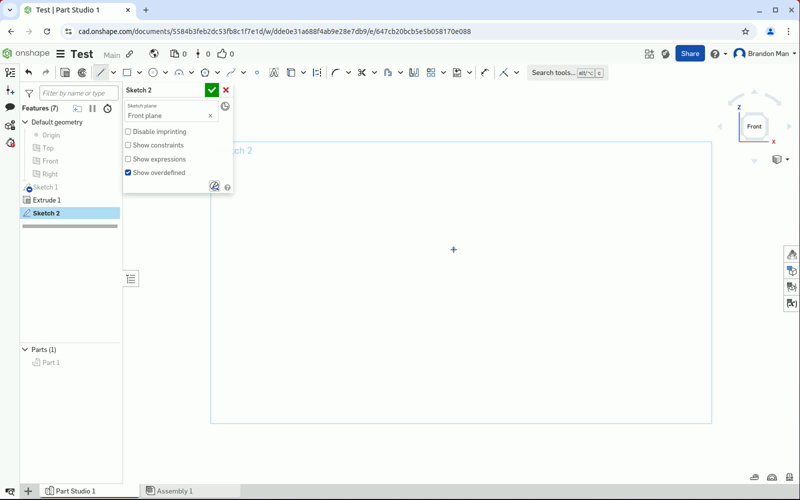
mouse_move(483, 249)
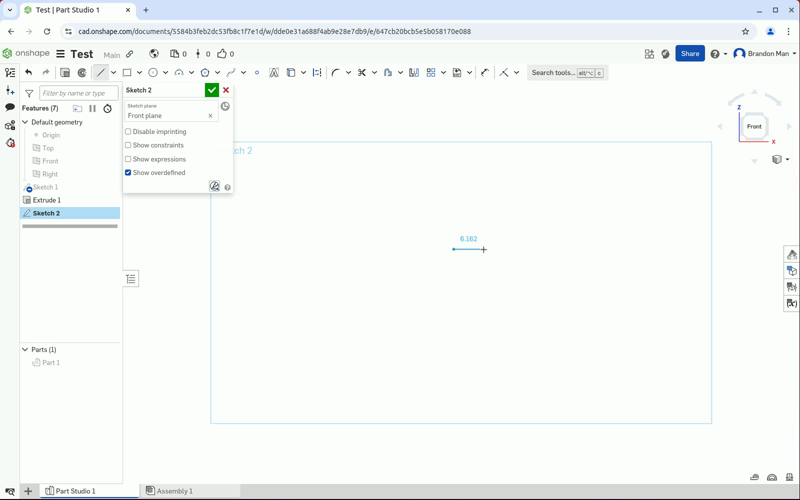
mouse_move(460, 249)
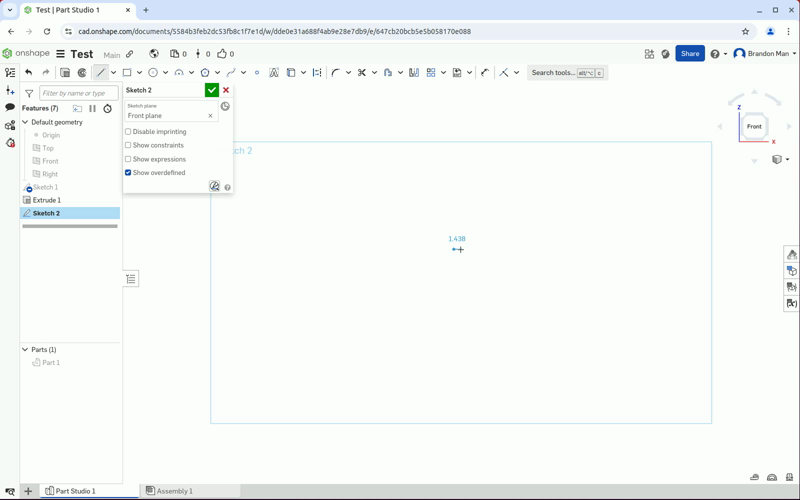
scroll(6)
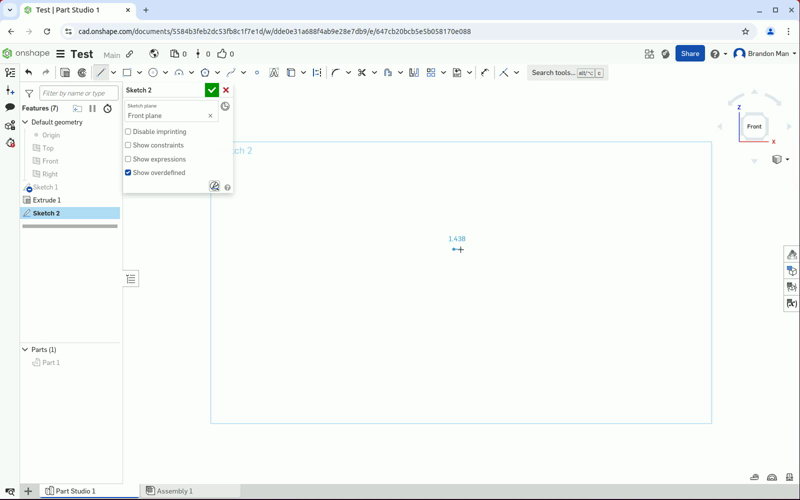
scroll(6)
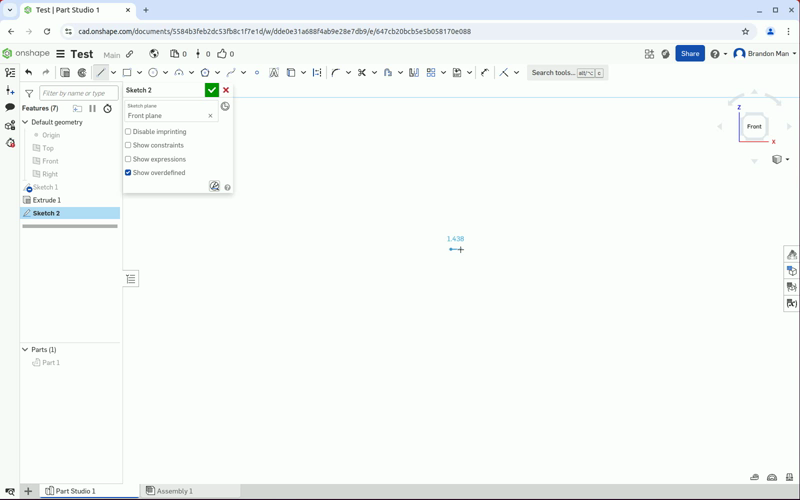
scroll(6)
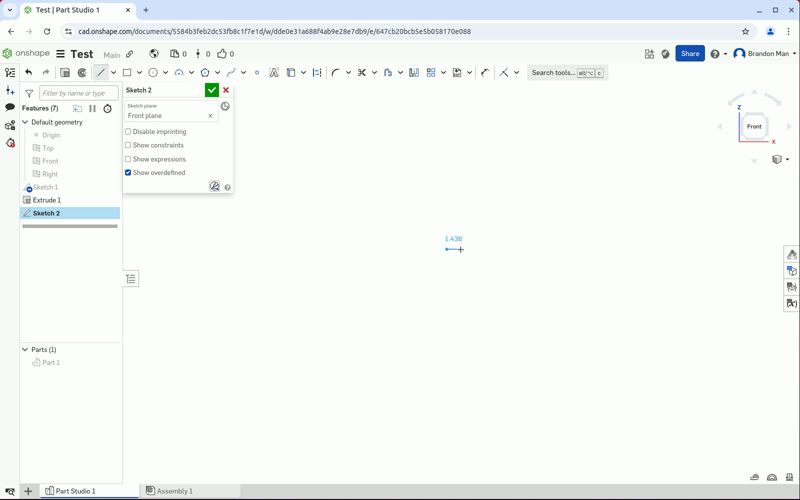
scroll(6)
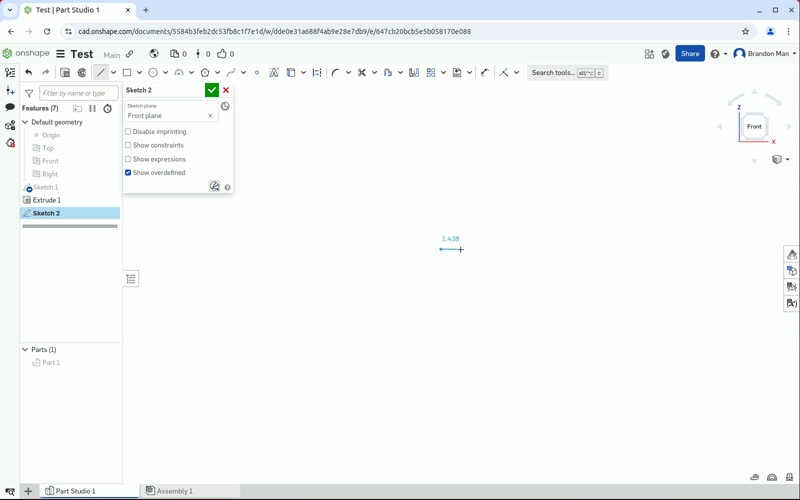
scroll(6)
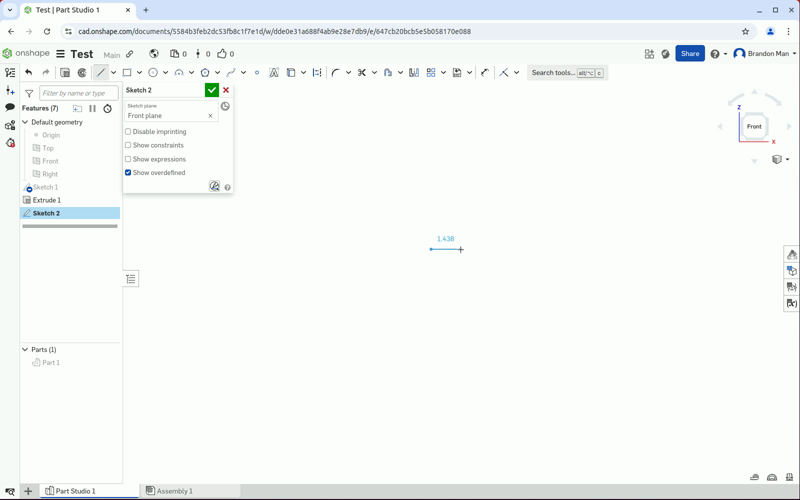
scroll(6)
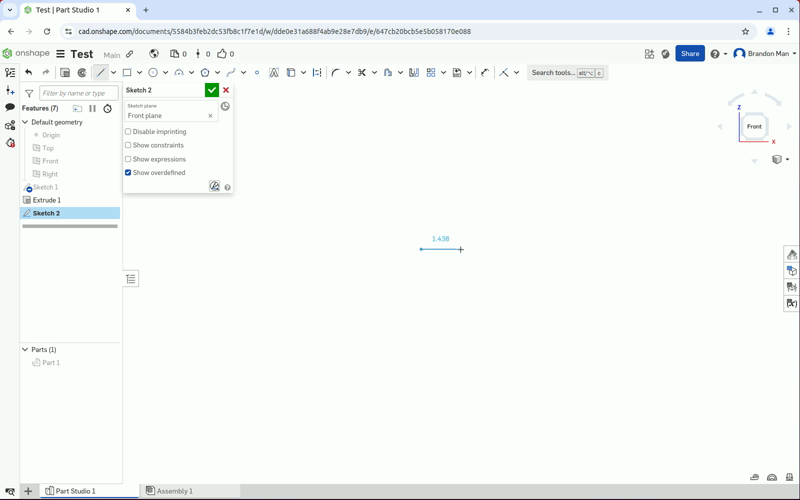
scroll(6)
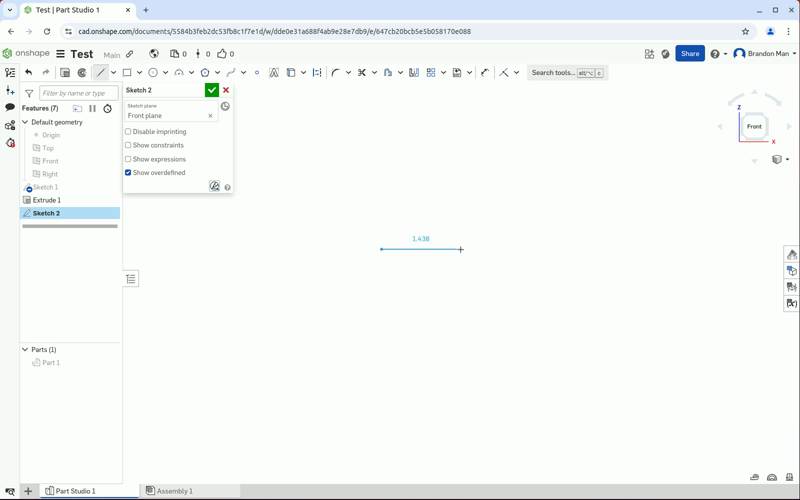
click(460, 249)
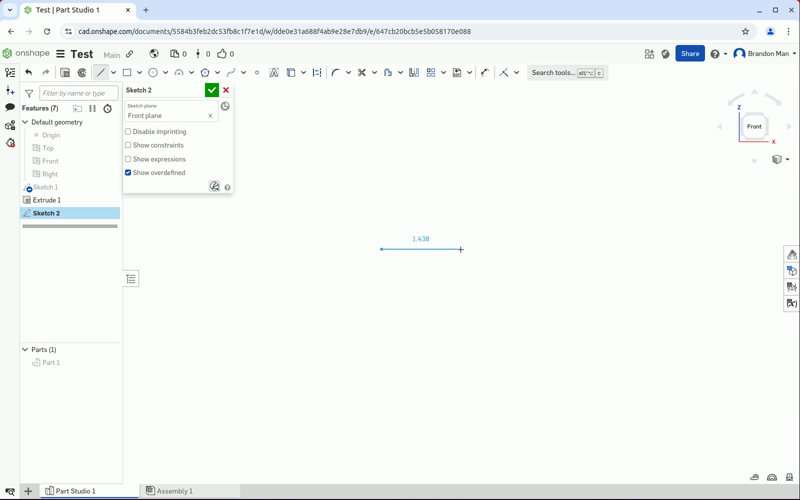
scroll(-6)
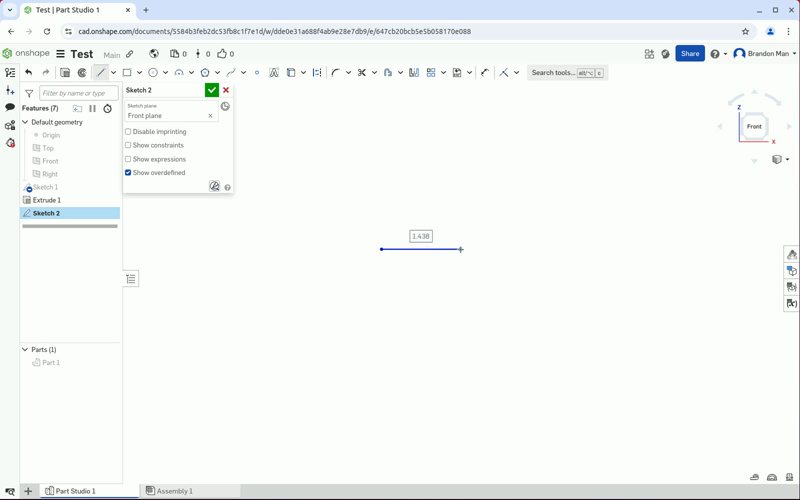
scroll(-6)
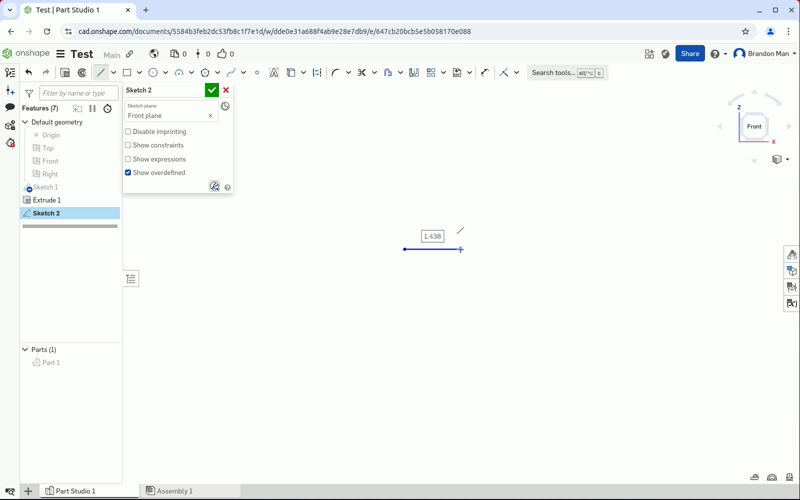
scroll(-6)
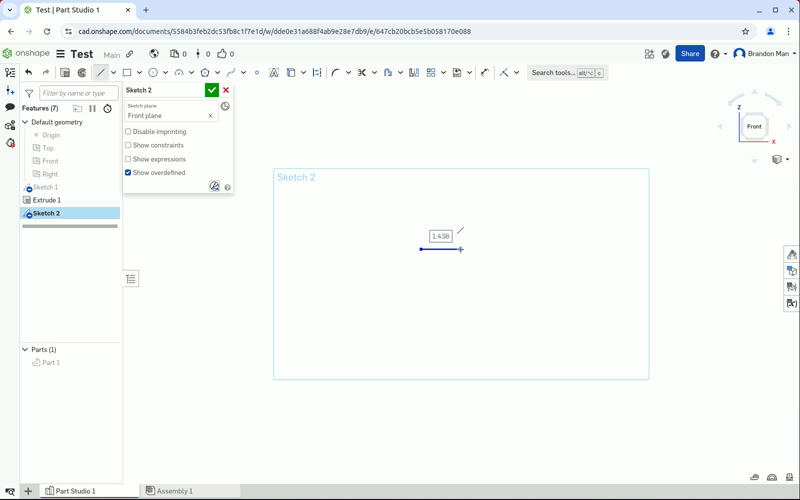
scroll(-6)
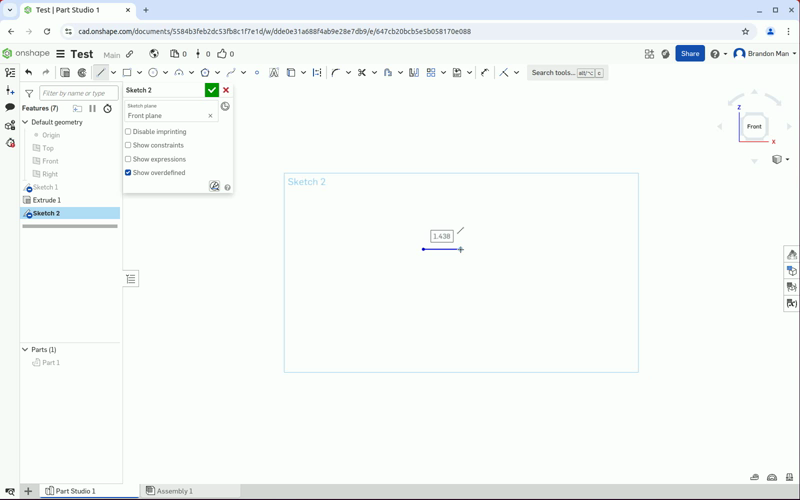
scroll(-6)
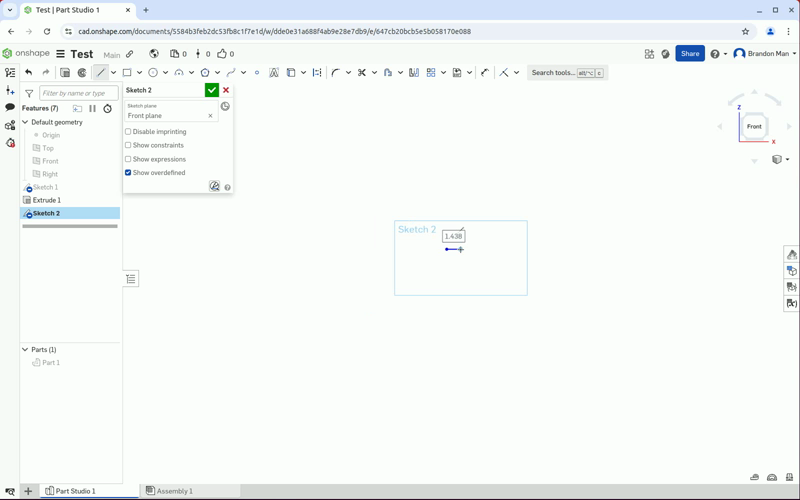
scroll(-6)
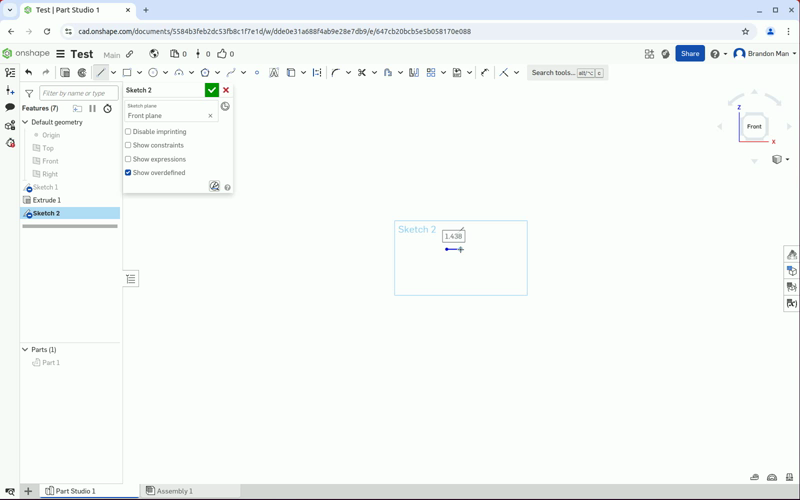
scroll(-6)
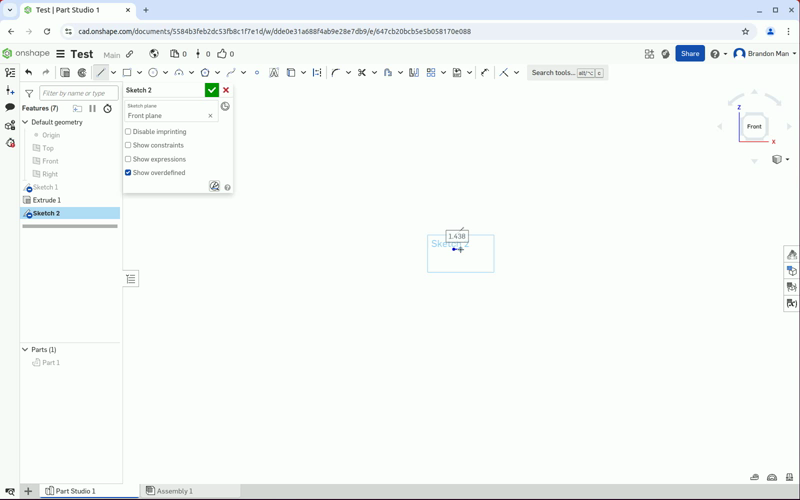
key_up(shift)
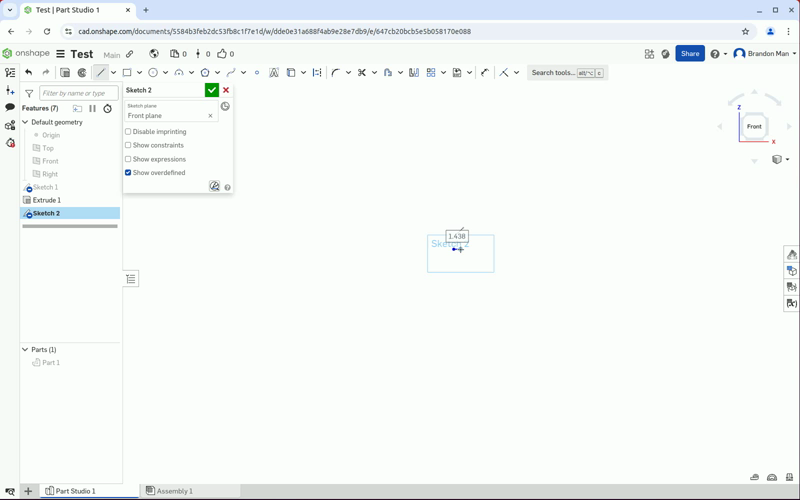
key_down(shift)
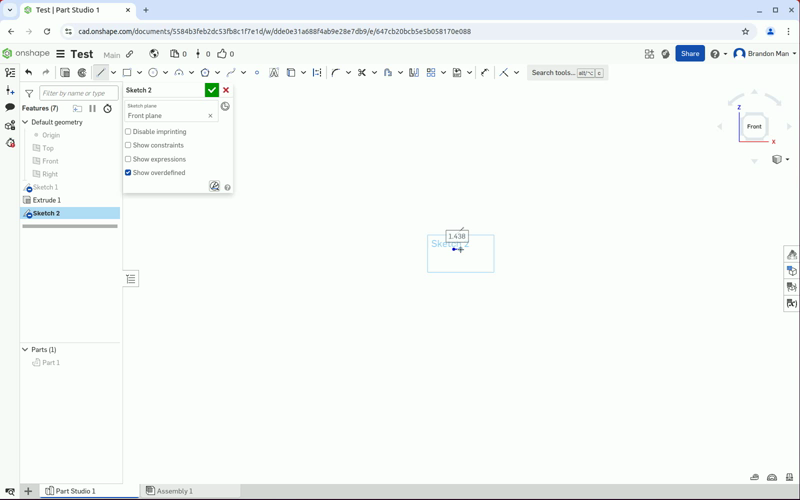
mouse_move(490, 249)
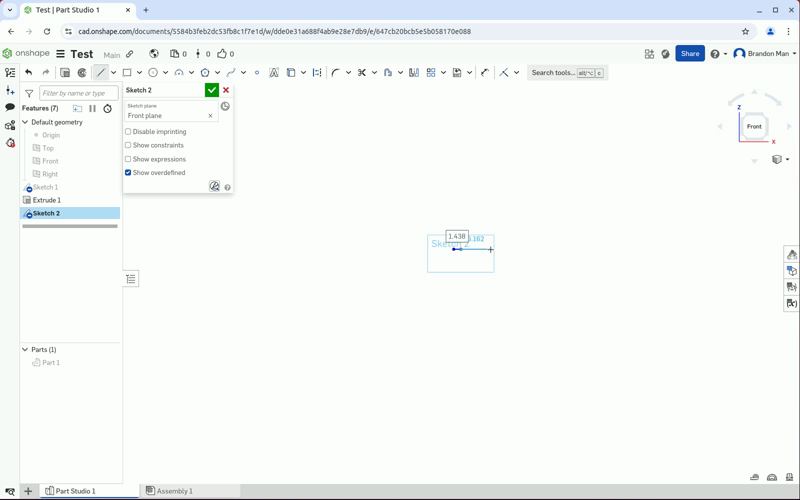
mouse_move(460, 246)
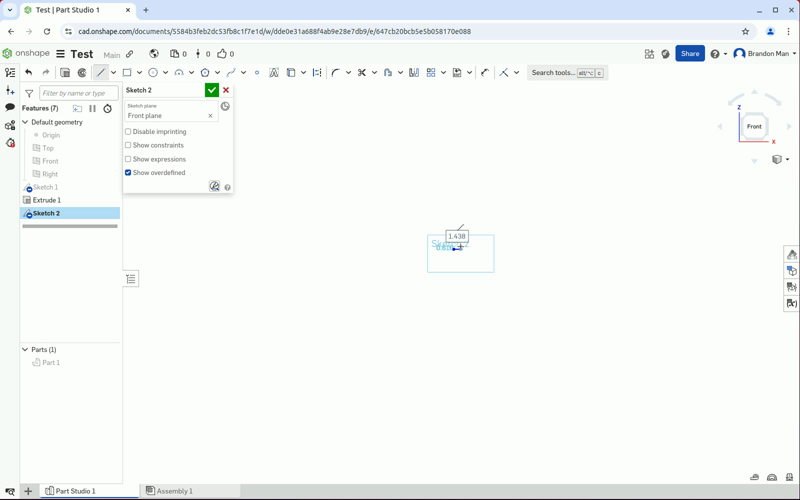
scroll(6)
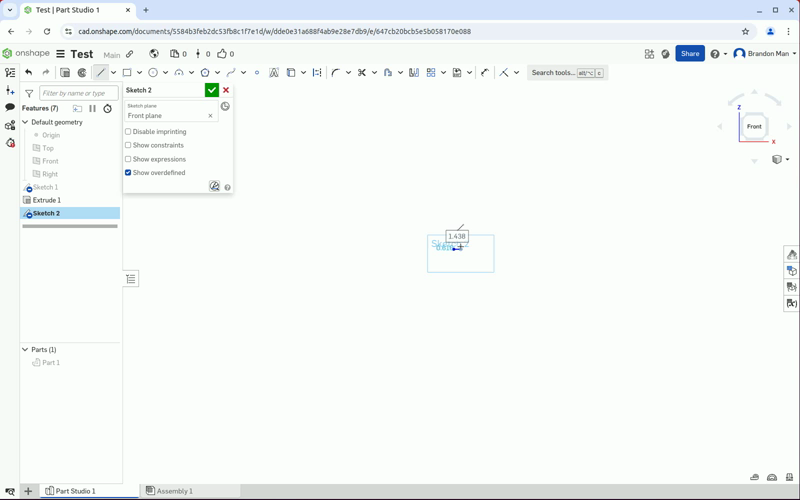
scroll(6)
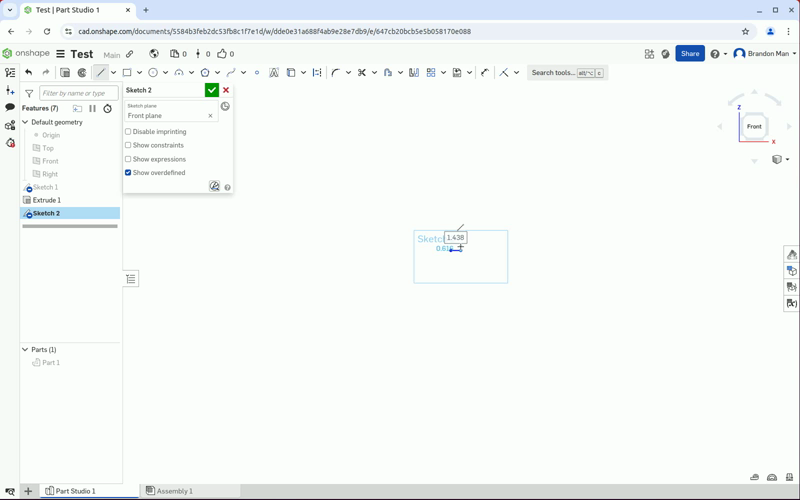
scroll(6)
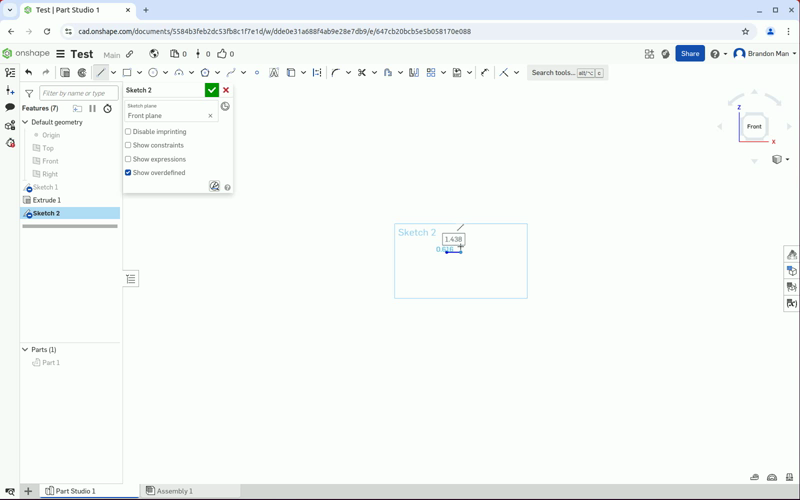
scroll(6)
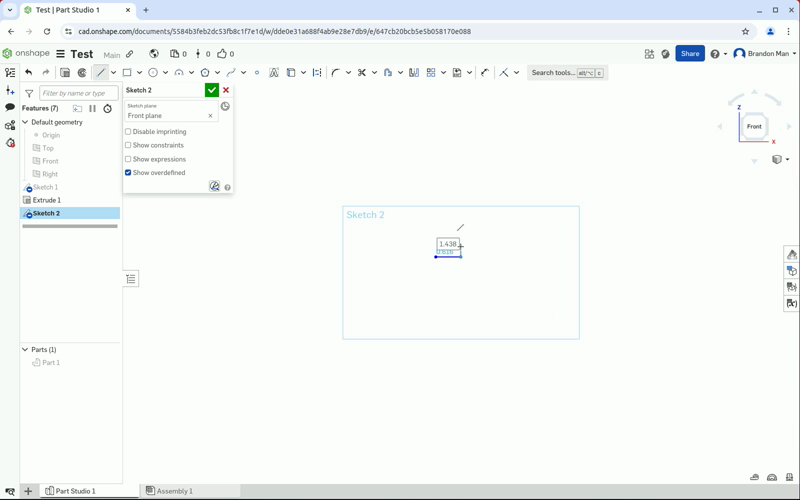
scroll(6)
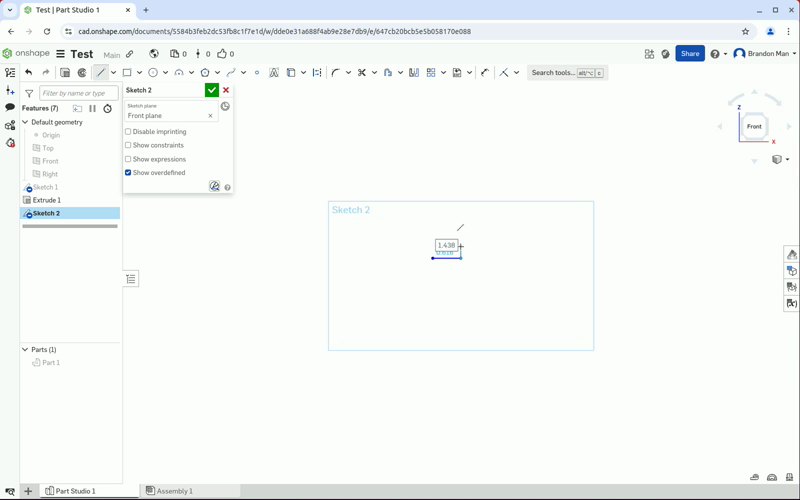
scroll(6)
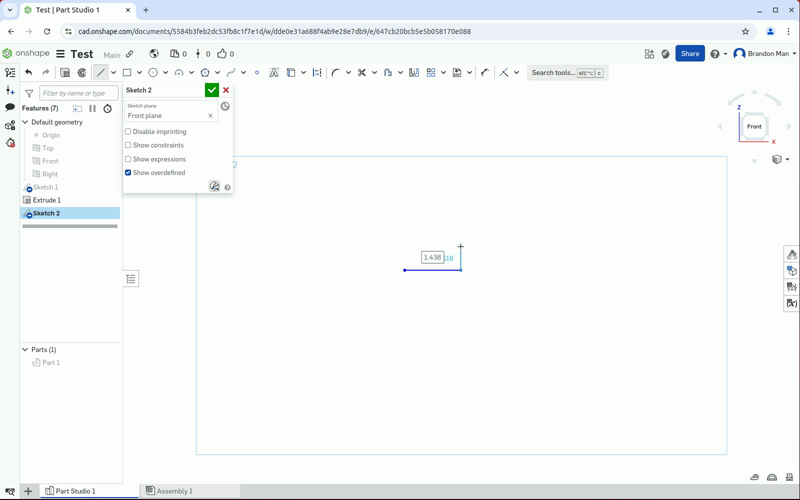
scroll(6)
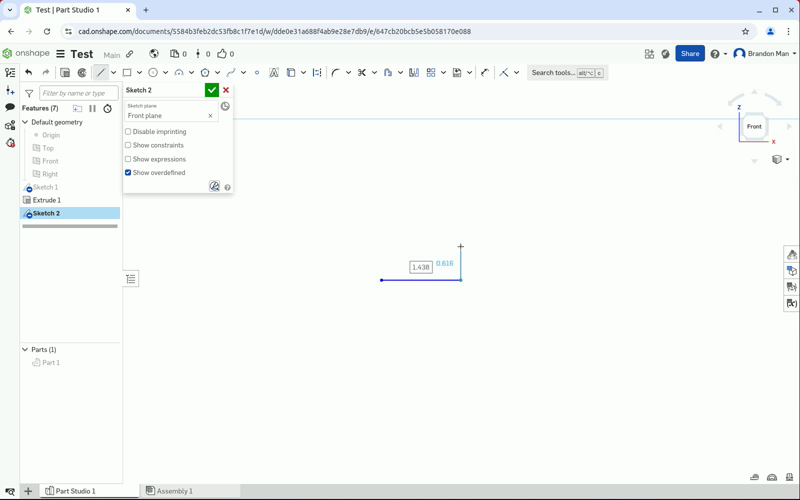
click(460, 246)
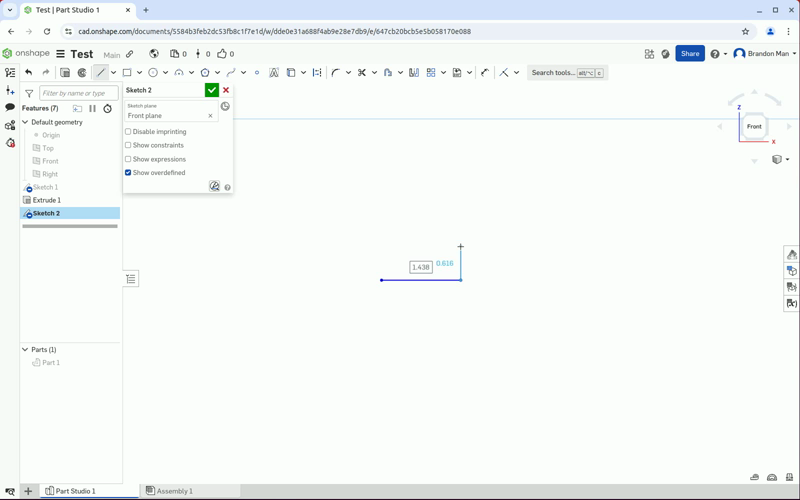
scroll(-6)
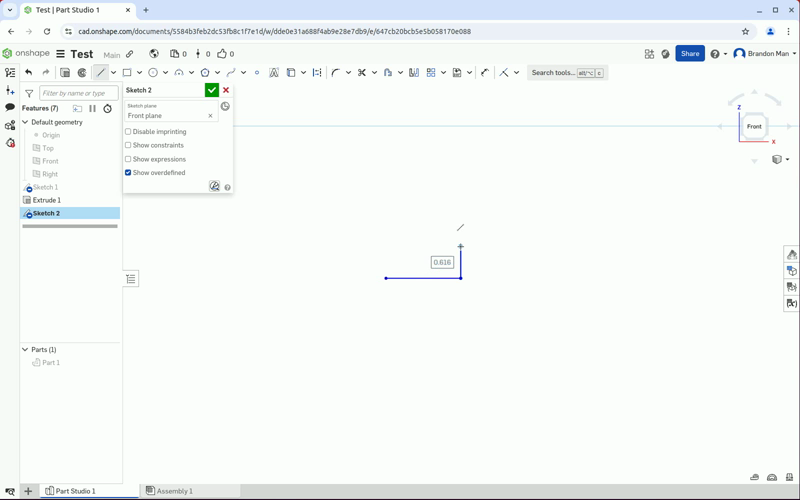
scroll(-6)
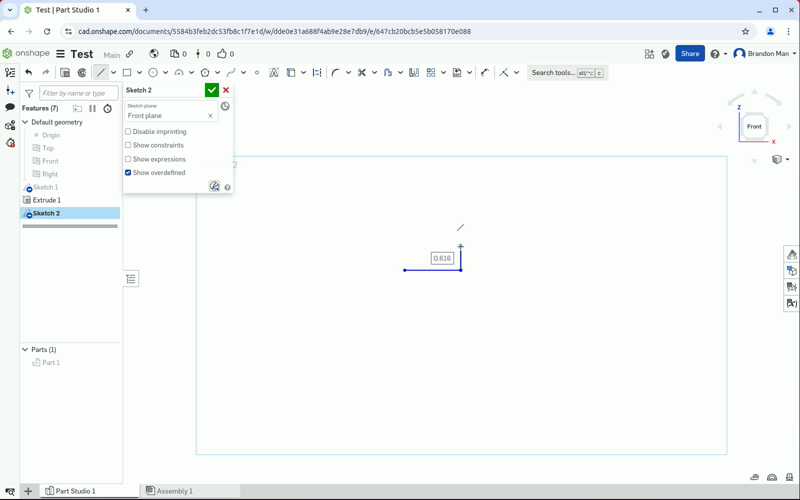
scroll(-6)
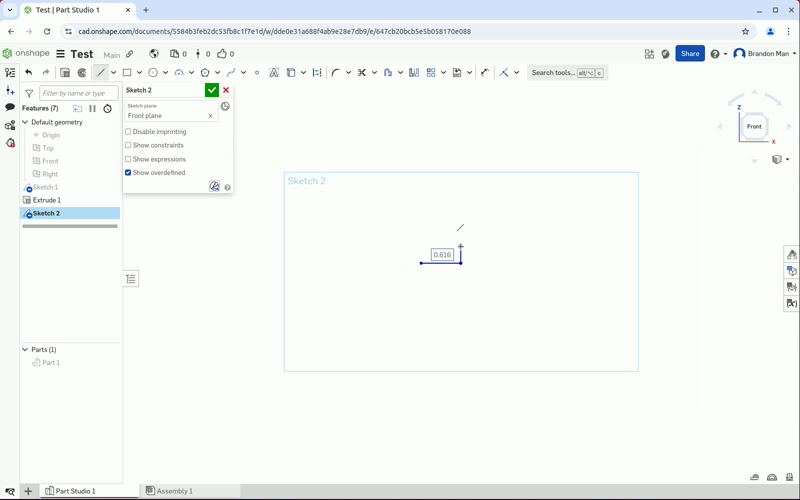
scroll(-6)
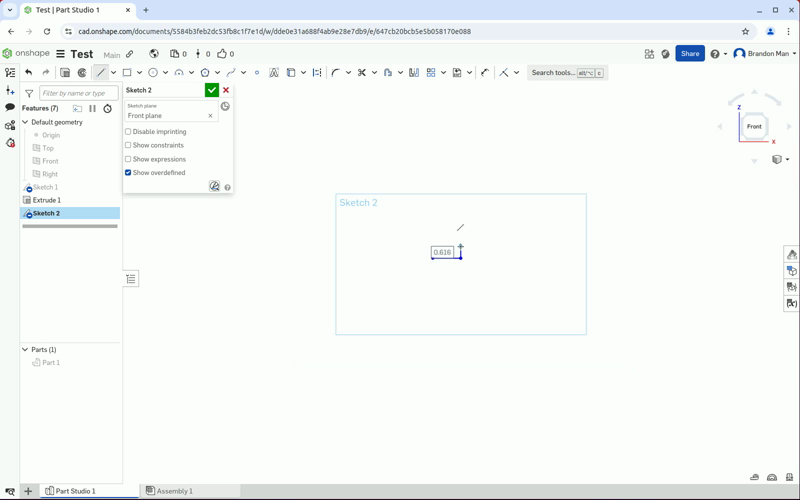
scroll(-6)
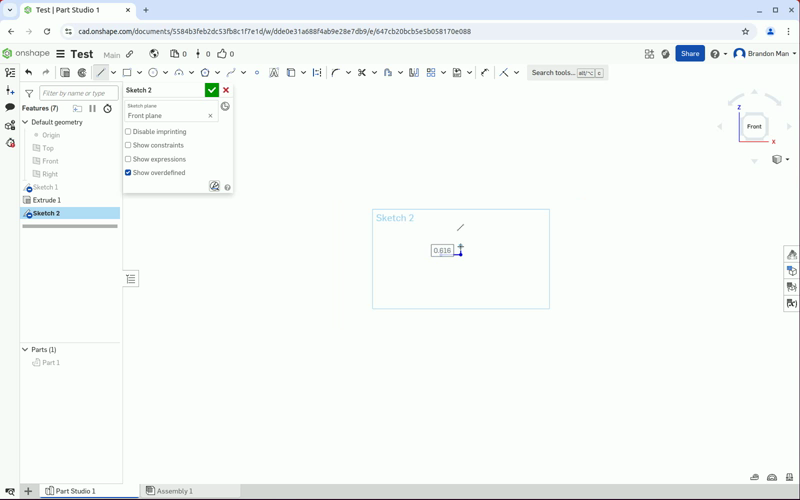
scroll(-6)
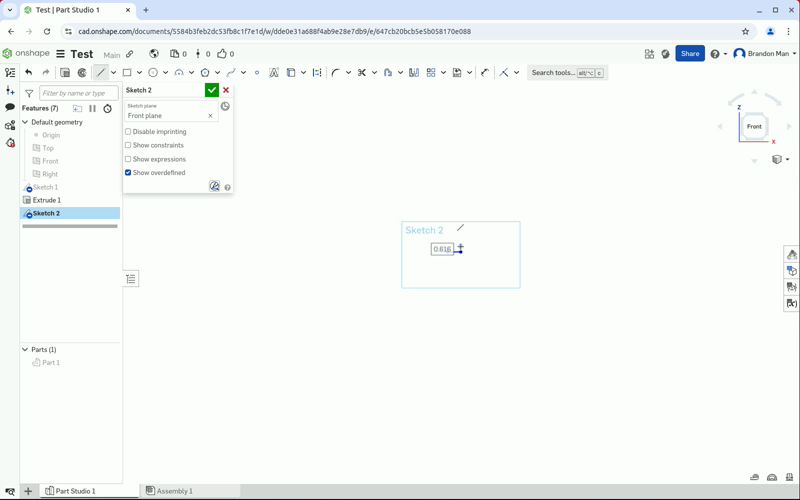
scroll(-6)
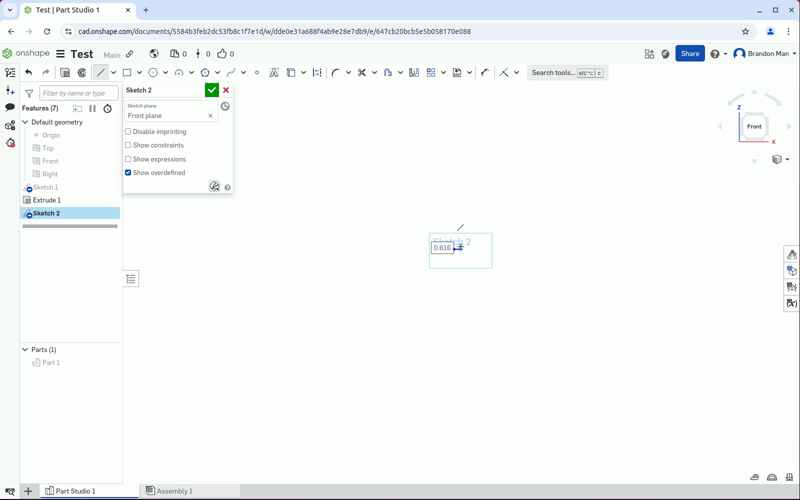
key_up(shift)
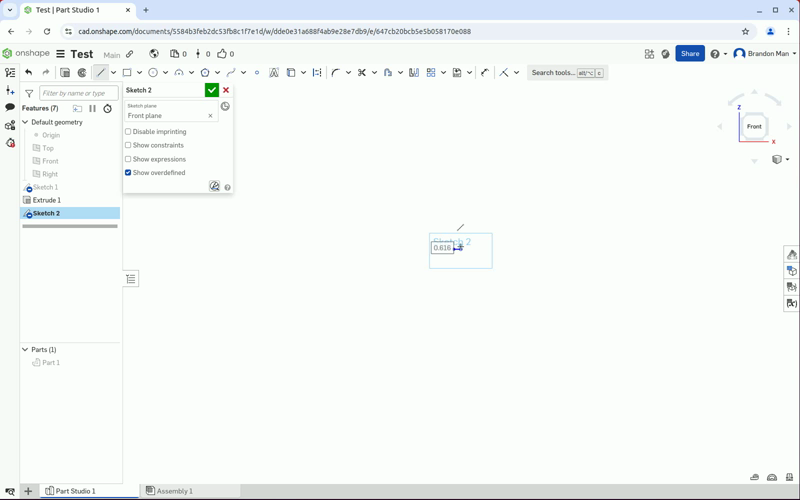
key_down(shift)
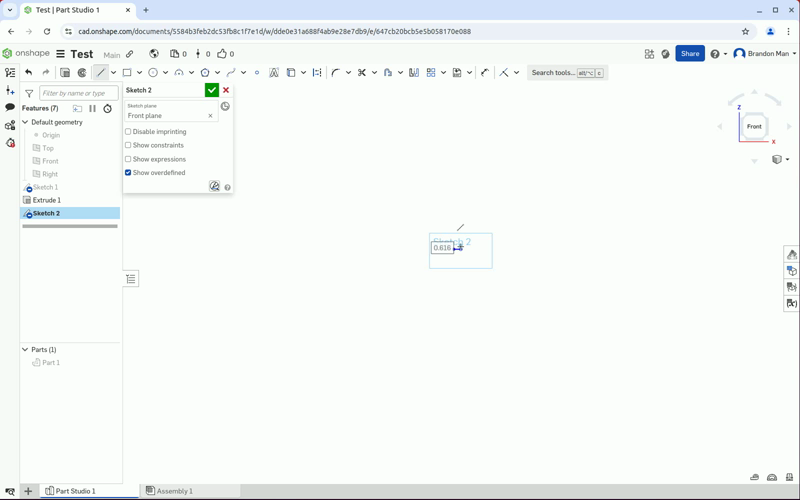
mouse_move(490, 246)
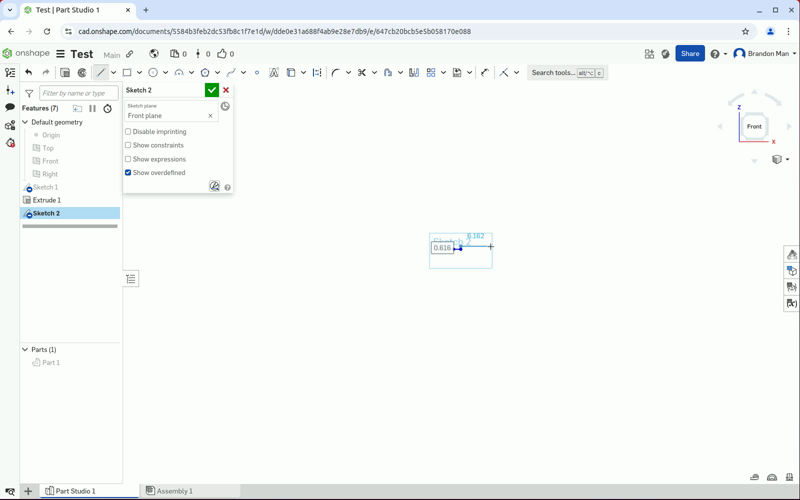
mouse_move(487, 237)
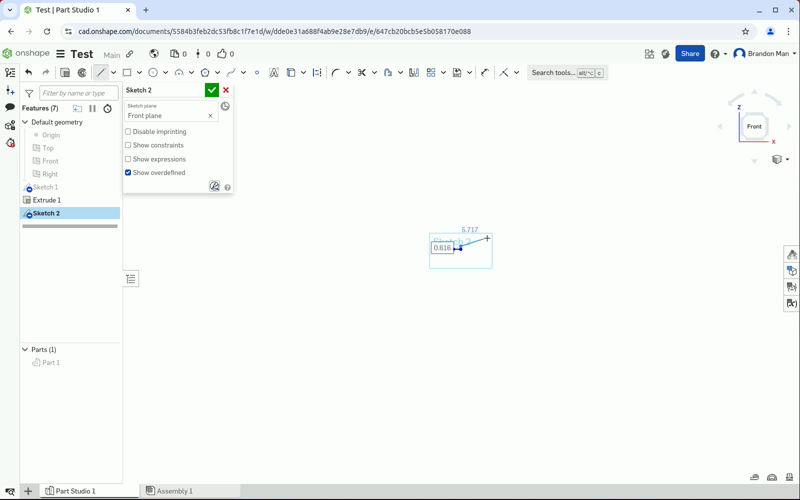
click(487, 237)
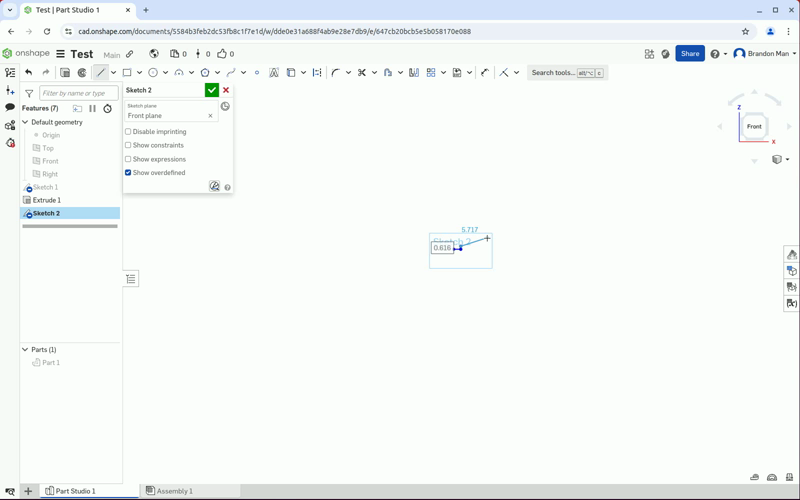
key_up(shift)
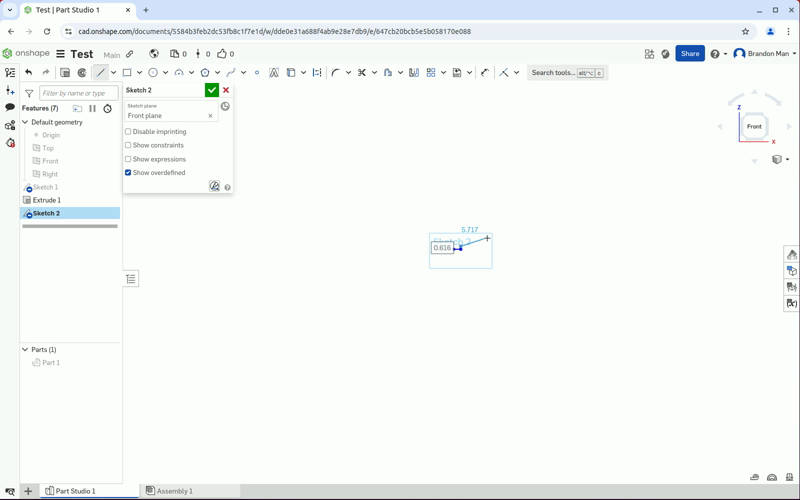
key_down(shift)
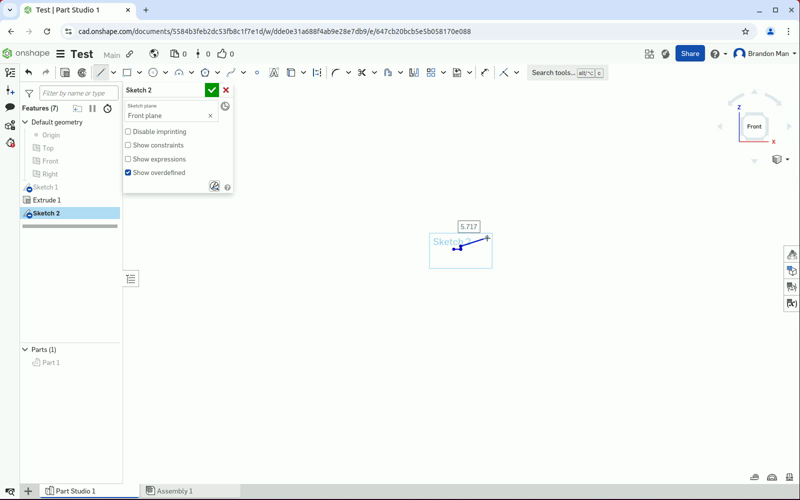
mouse_move(517, 237)
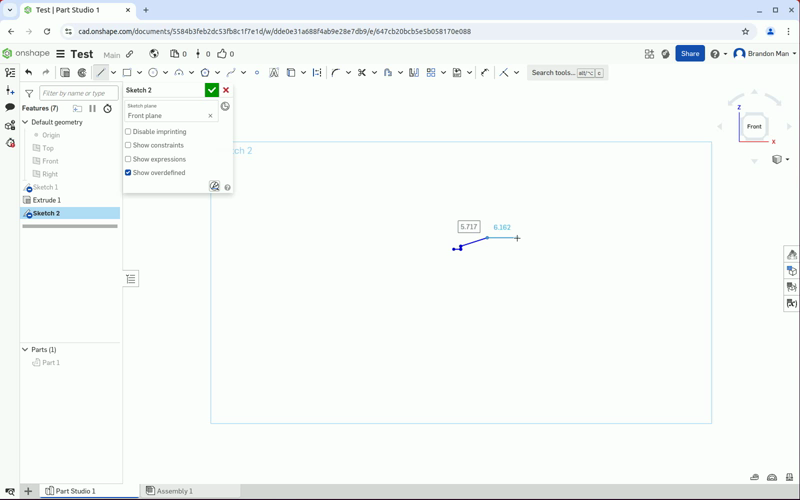
mouse_move(513, 246)
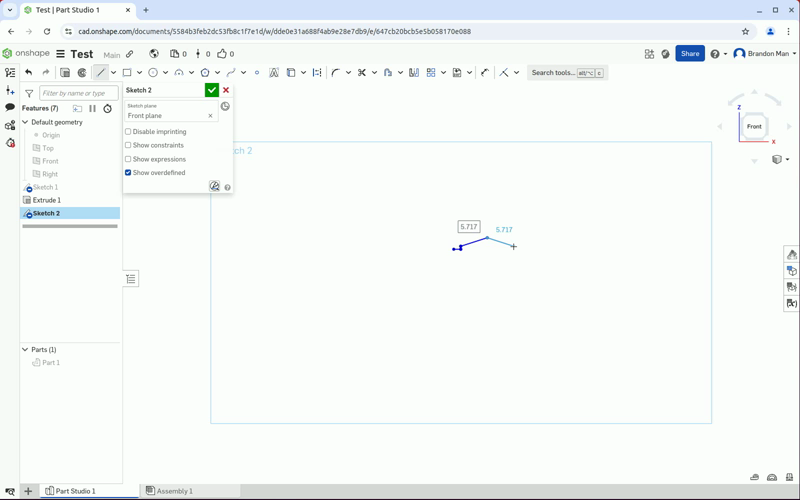
click(513, 246)
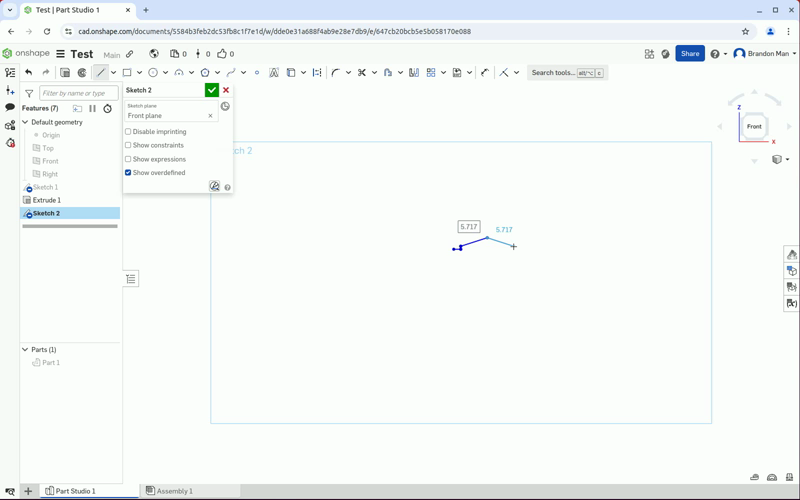
key_up(shift)
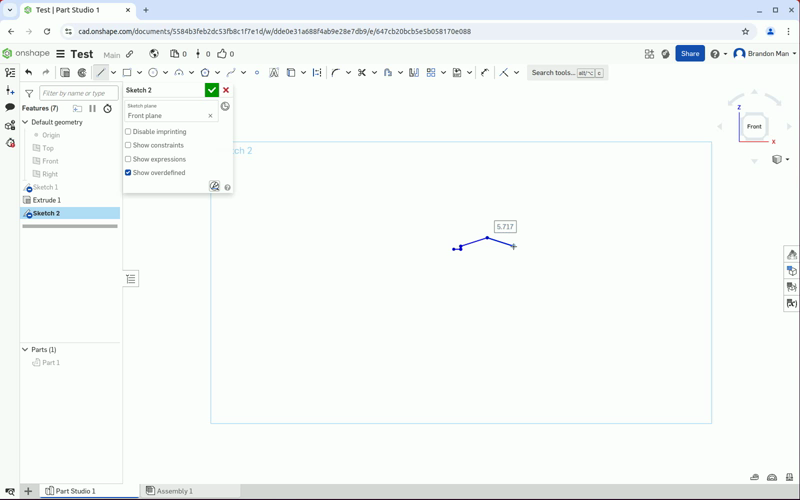
key_down(shift)
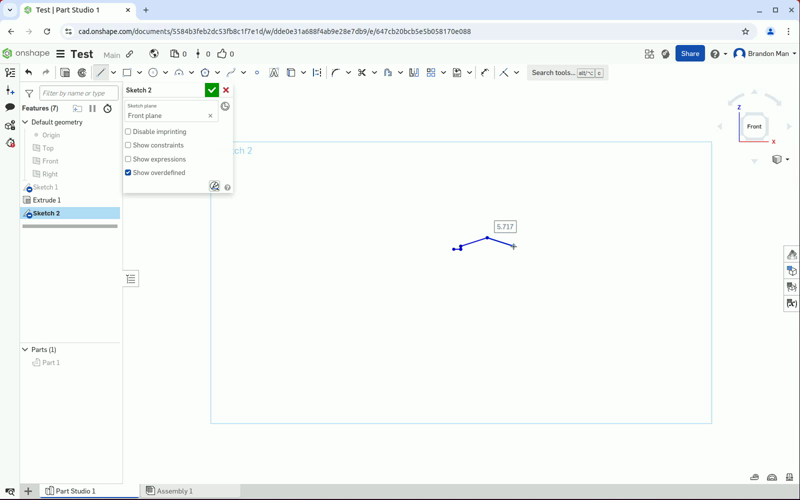
mouse_move(543, 246)
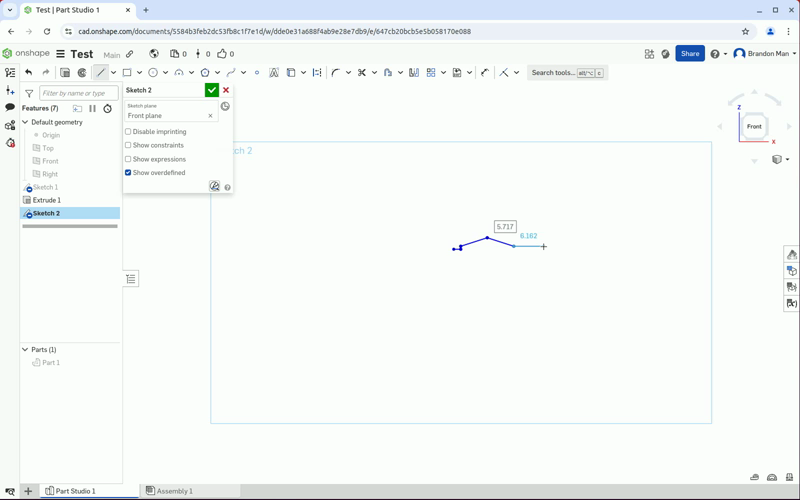
mouse_move(513, 249)
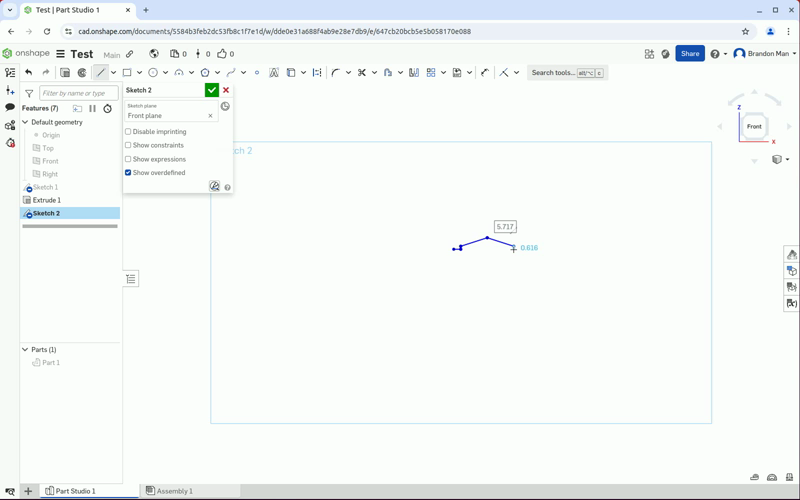
scroll(6)
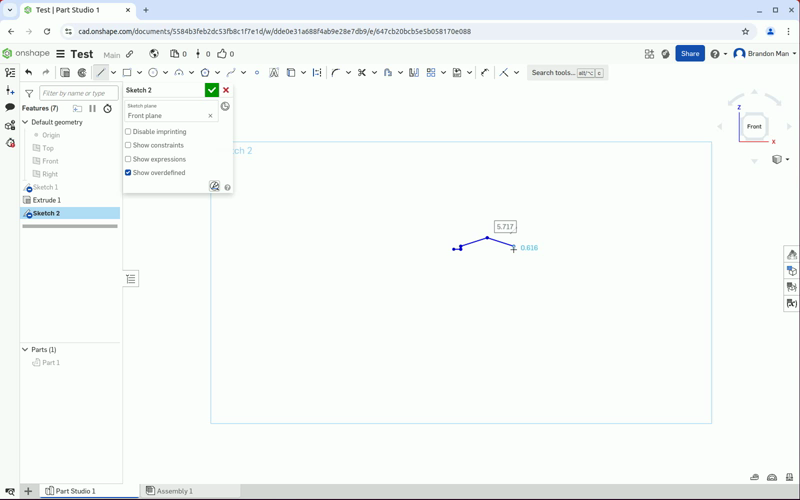
scroll(6)
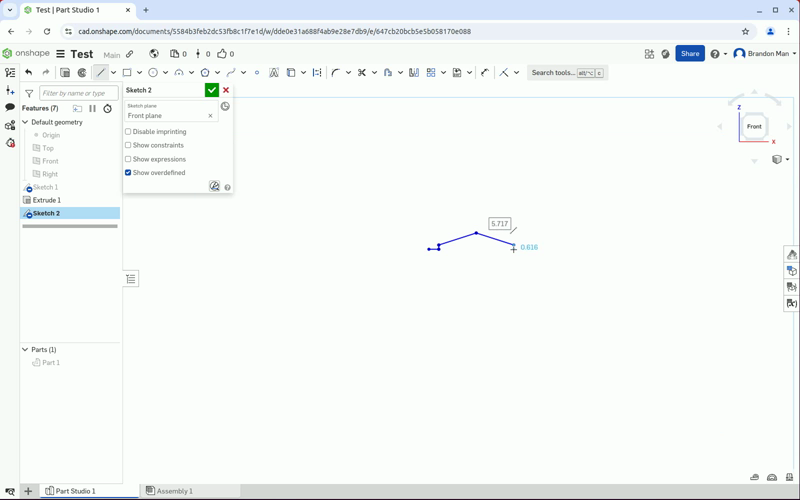
scroll(6)
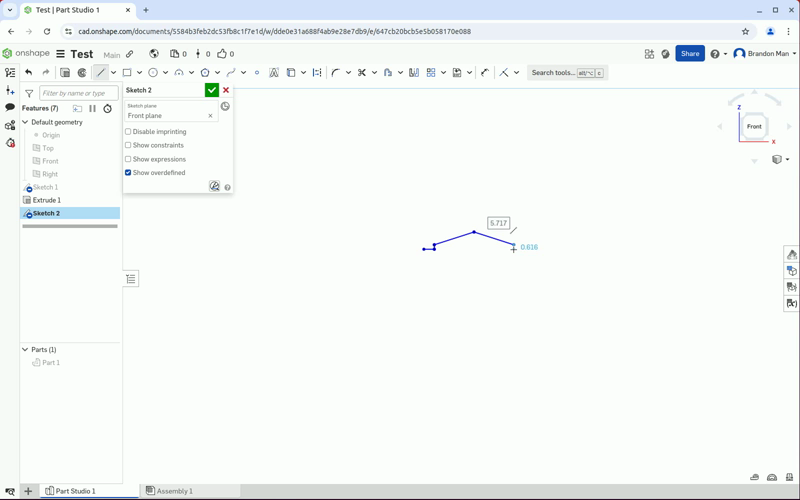
scroll(6)
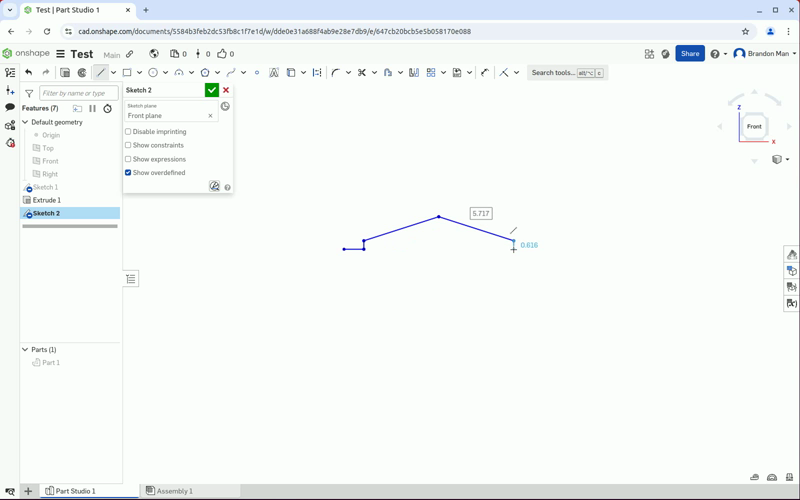
scroll(6)
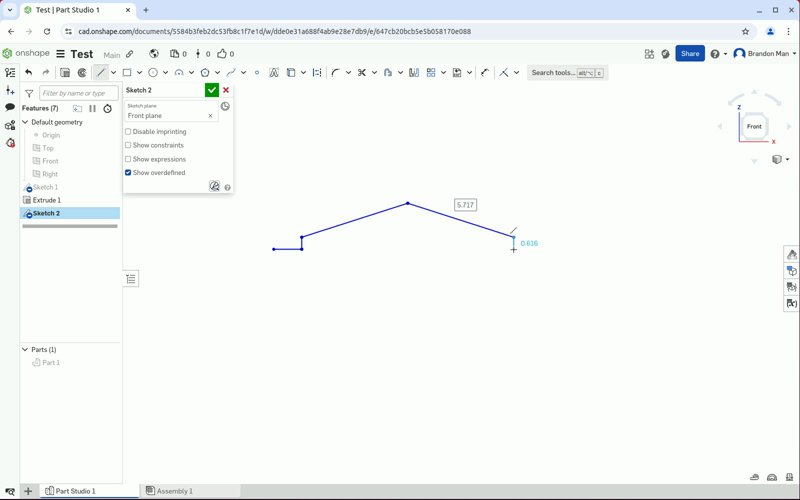
scroll(6)
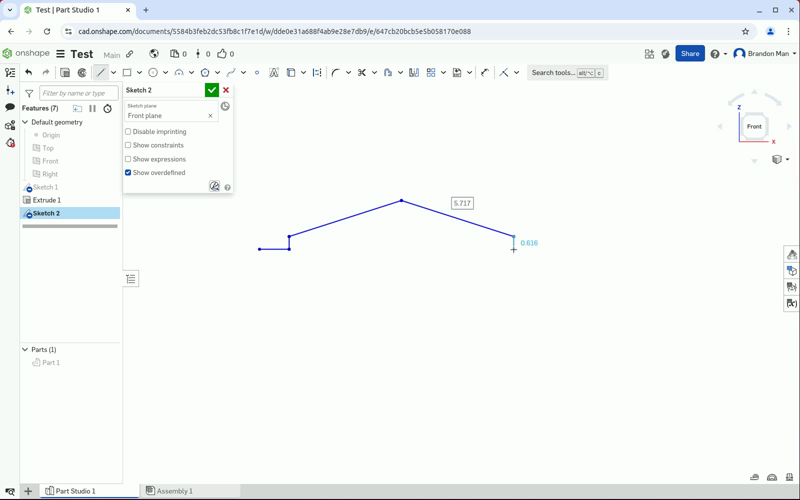
scroll(6)
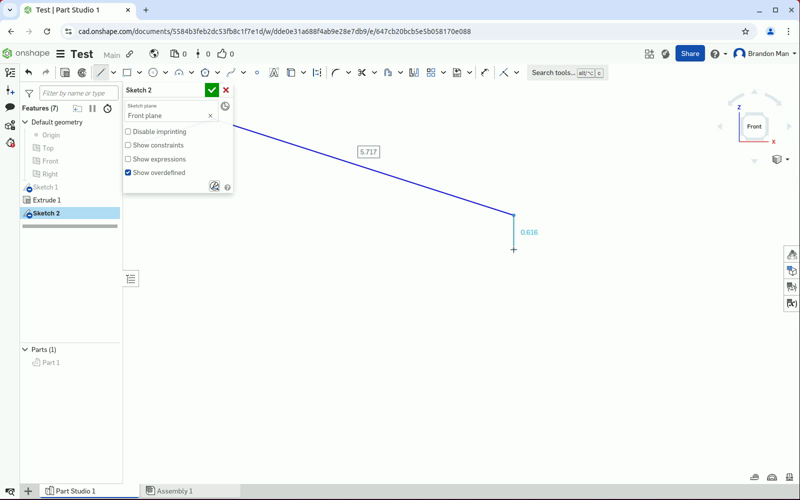
click(513, 249)
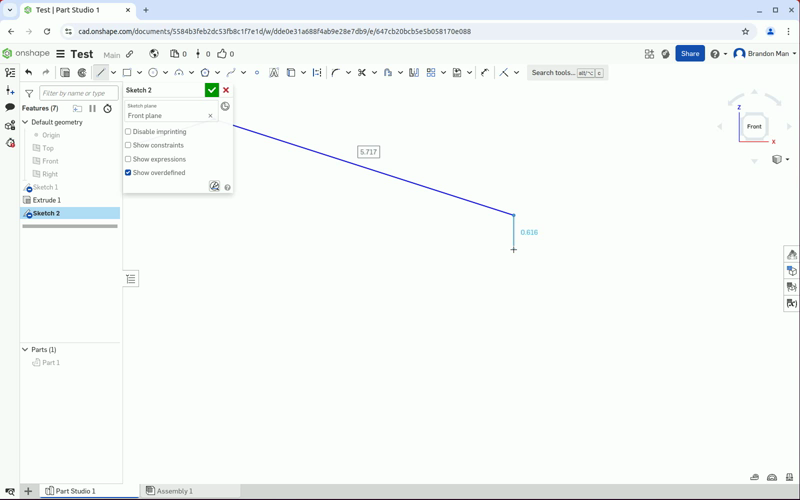
scroll(-6)
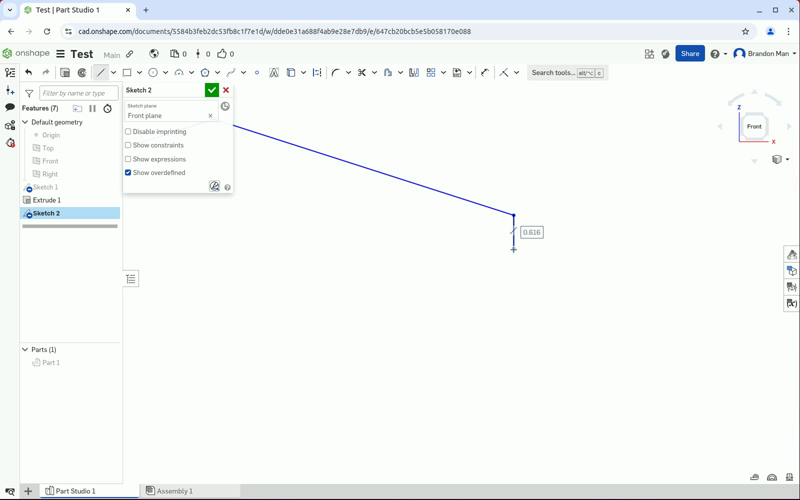
scroll(-6)
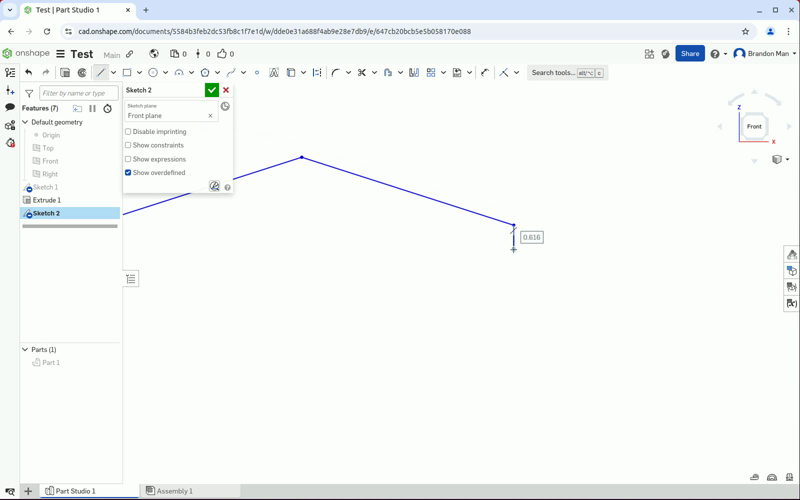
scroll(-6)
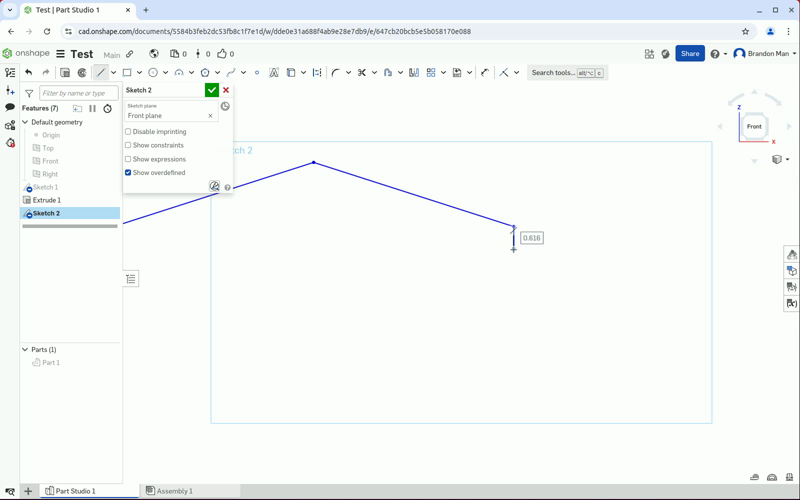
scroll(-6)
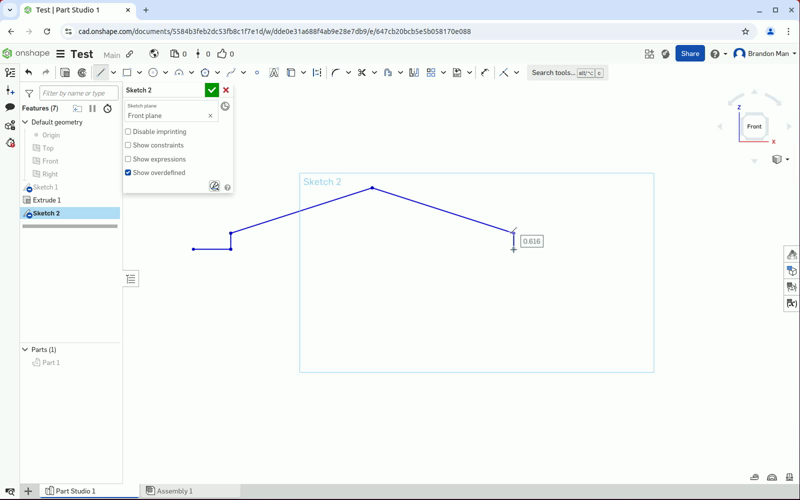
scroll(-6)
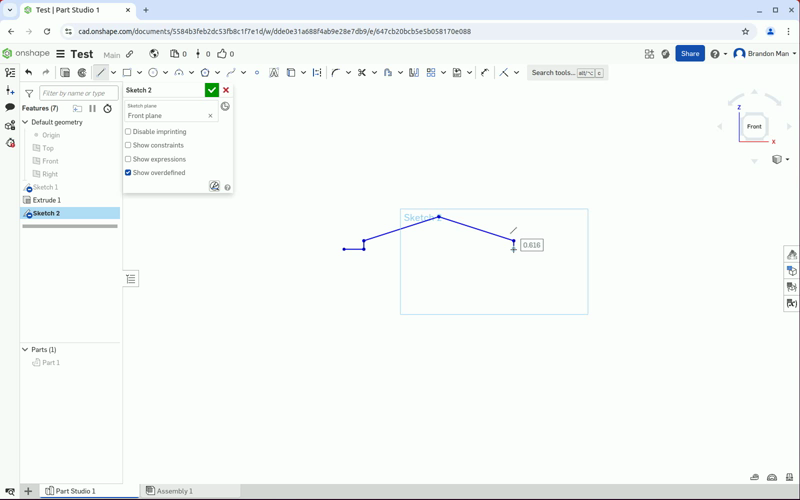
scroll(-6)
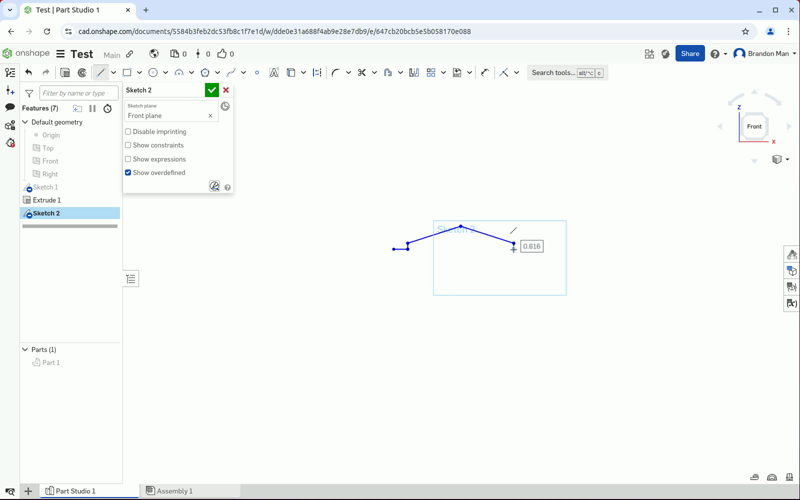
scroll(-6)
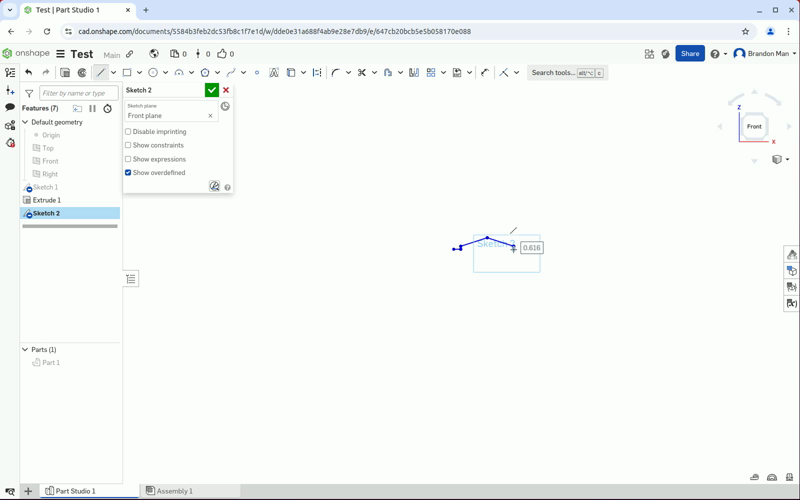
key_up(shift)
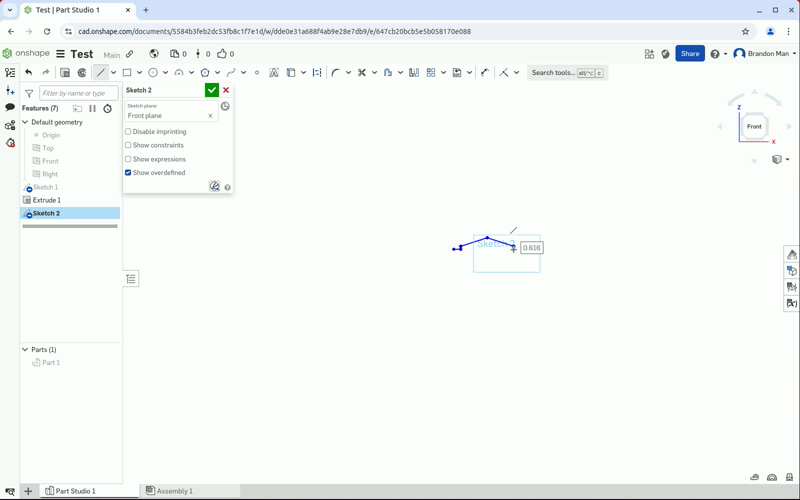
key_down(shift)
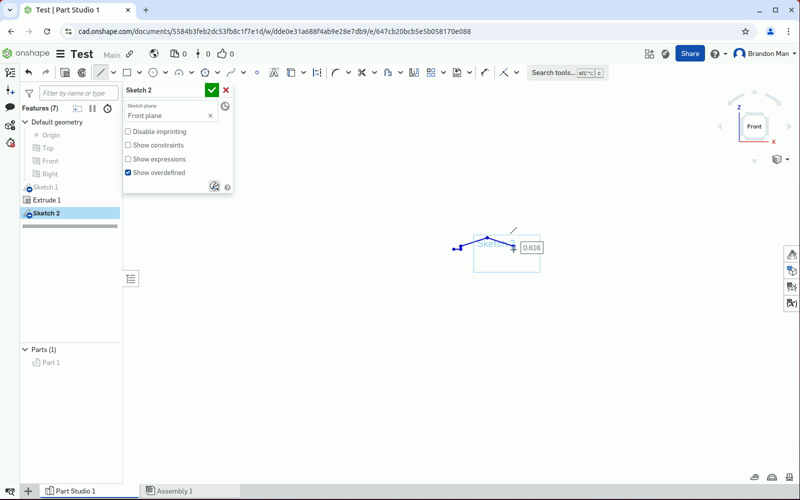
mouse_move(543, 249)
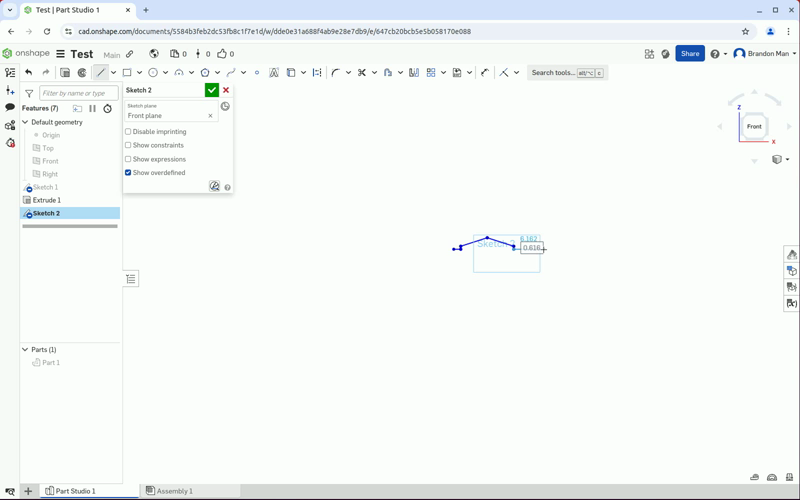
mouse_move(519, 249)
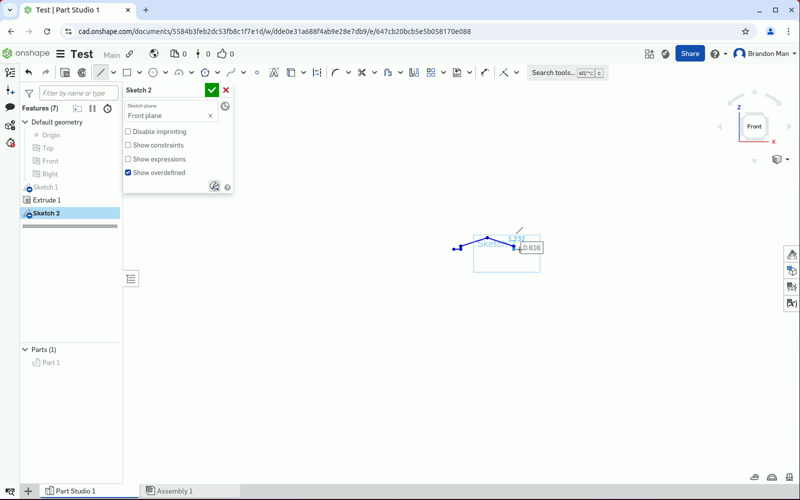
scroll(6)
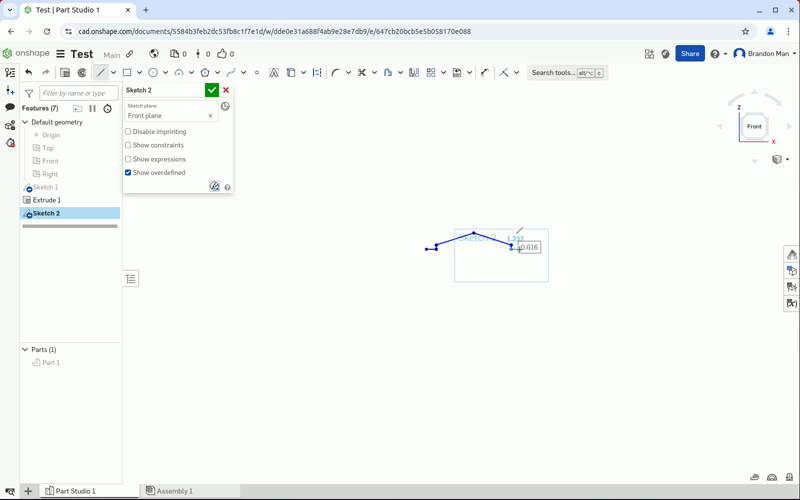
scroll(6)
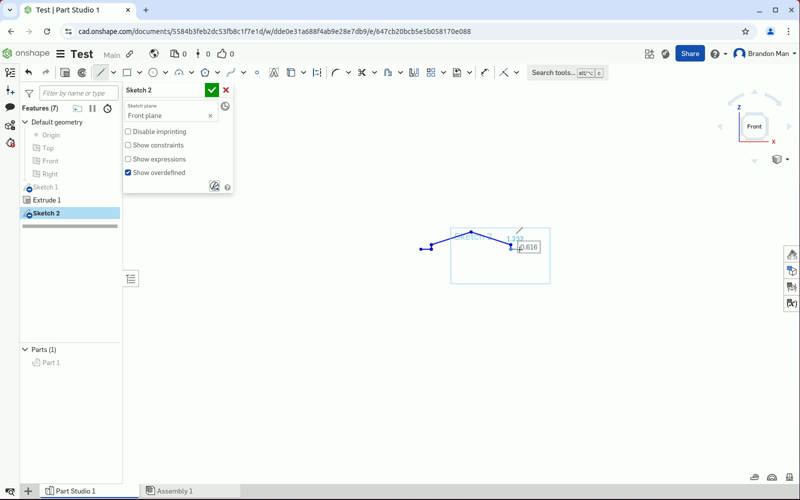
scroll(6)
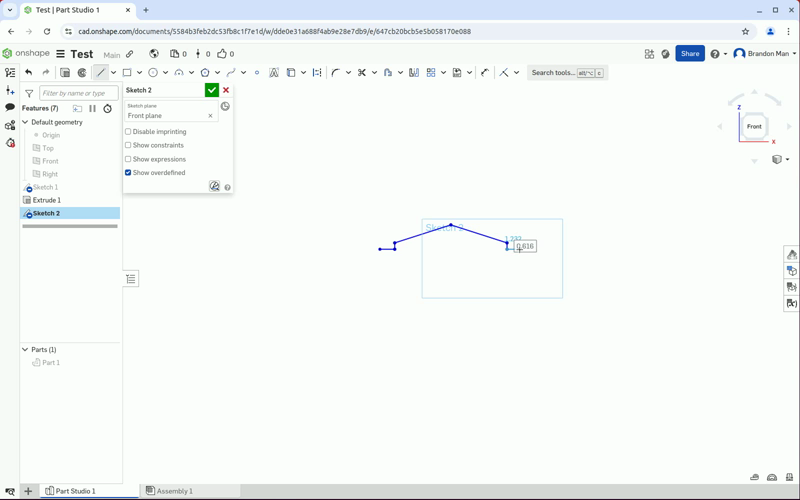
scroll(6)
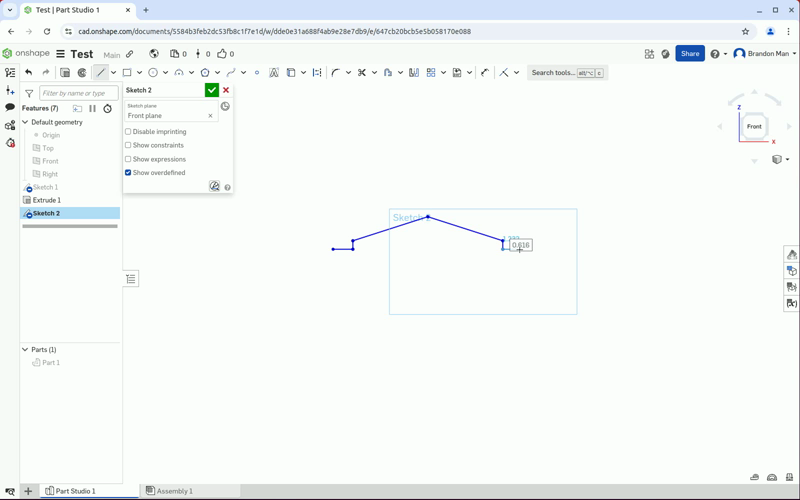
scroll(6)
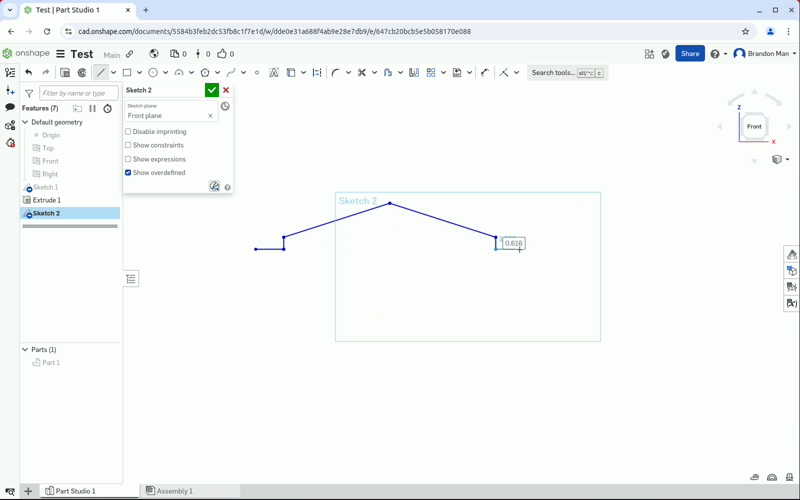
scroll(6)
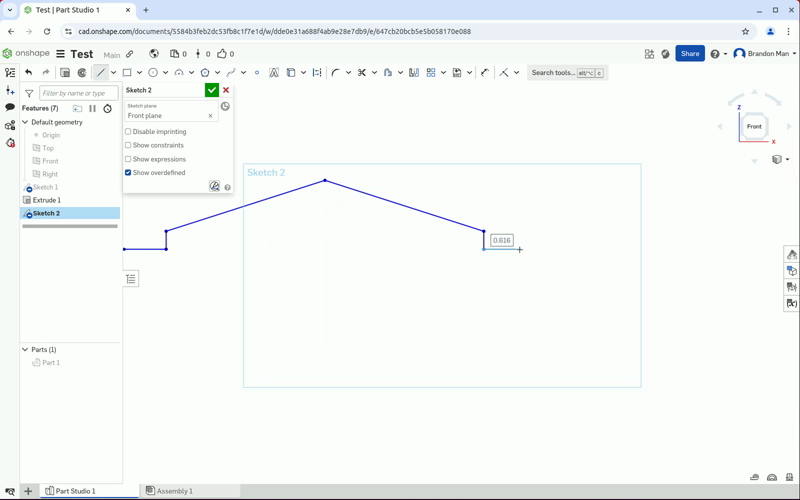
scroll(6)
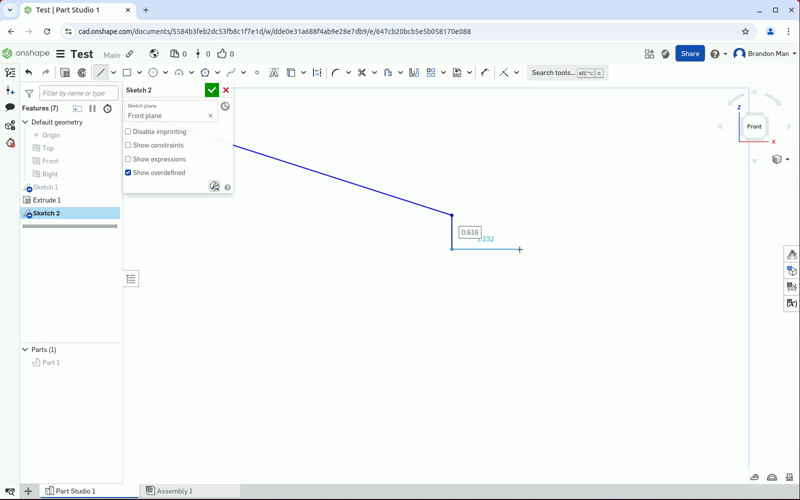
click(519, 249)
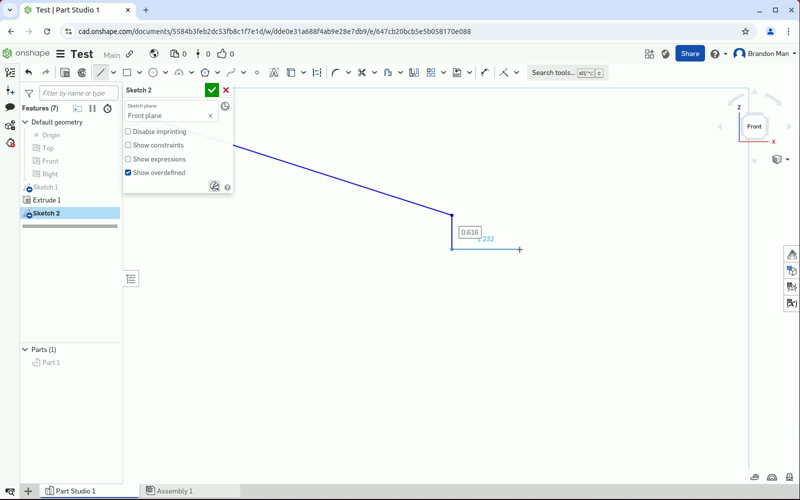
scroll(-6)
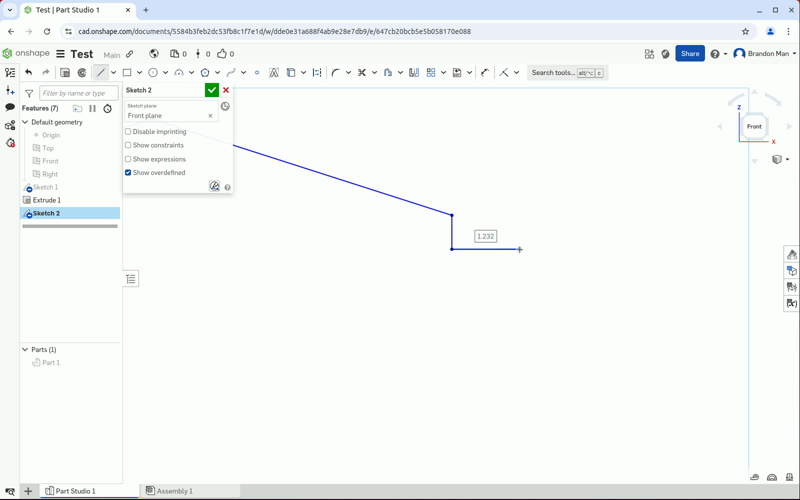
scroll(-6)
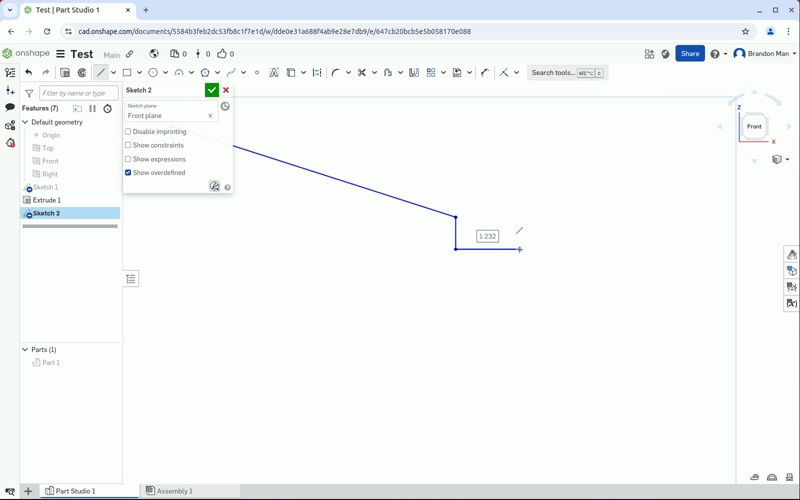
scroll(-6)
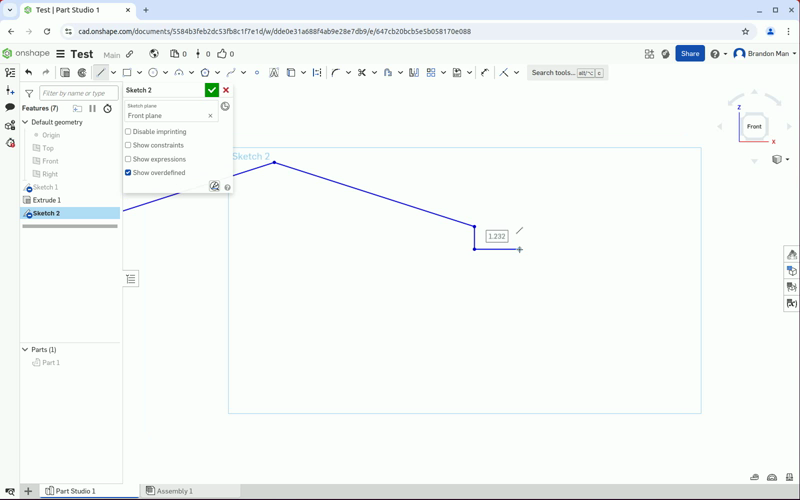
scroll(-6)
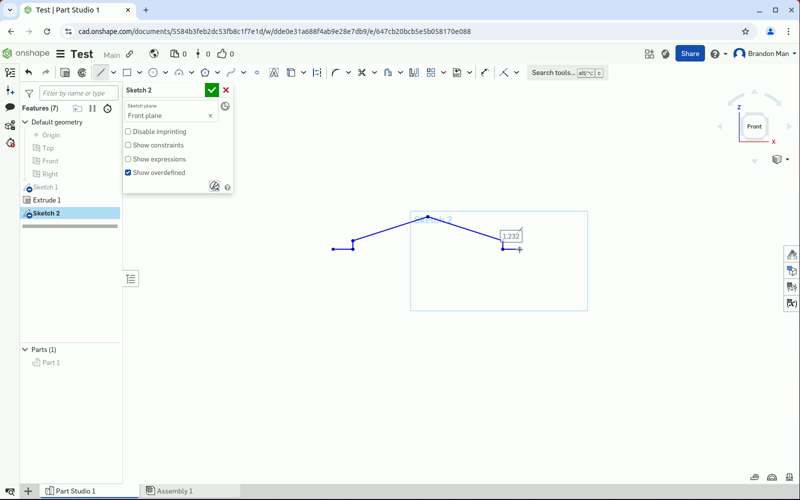
scroll(-6)
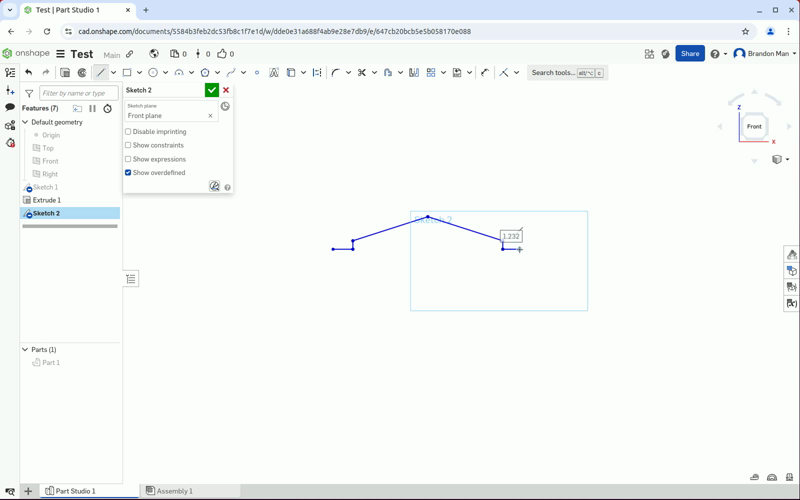
scroll(-6)
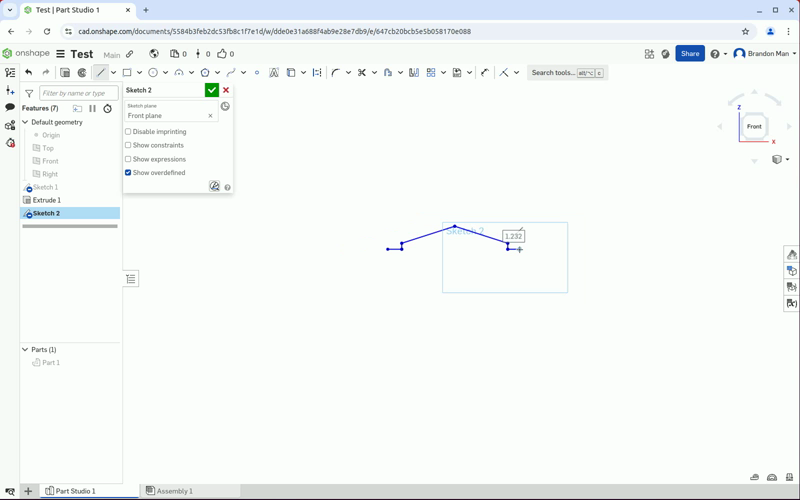
scroll(-6)
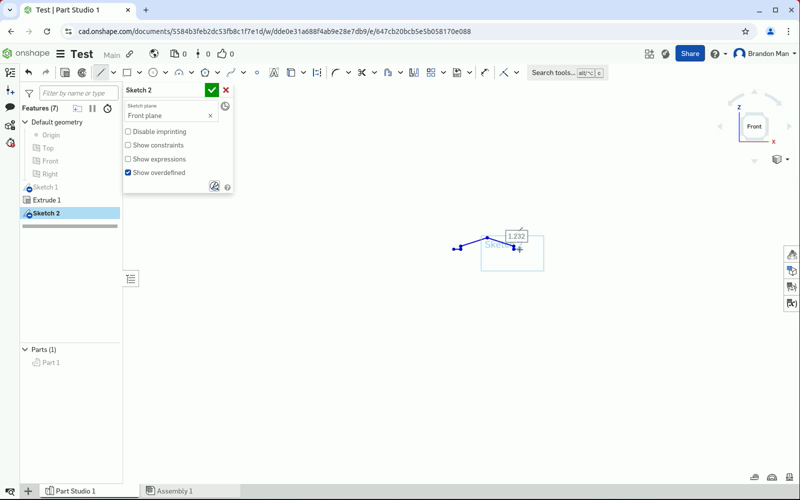
key_up(shift)
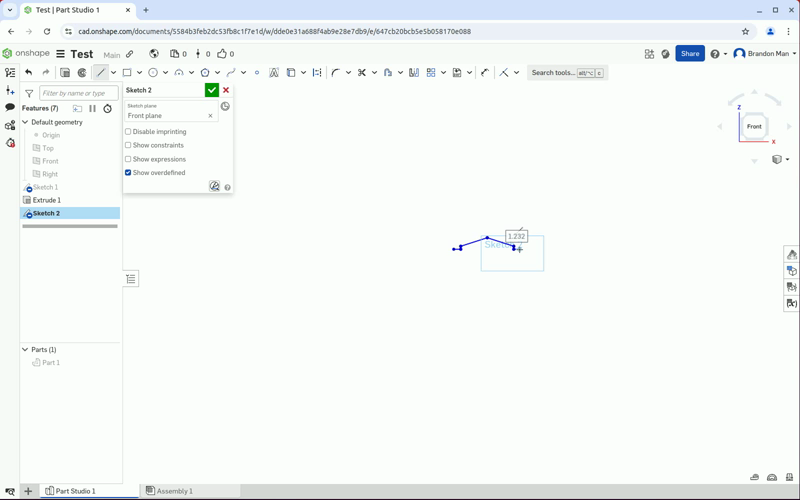
key_down(shift)
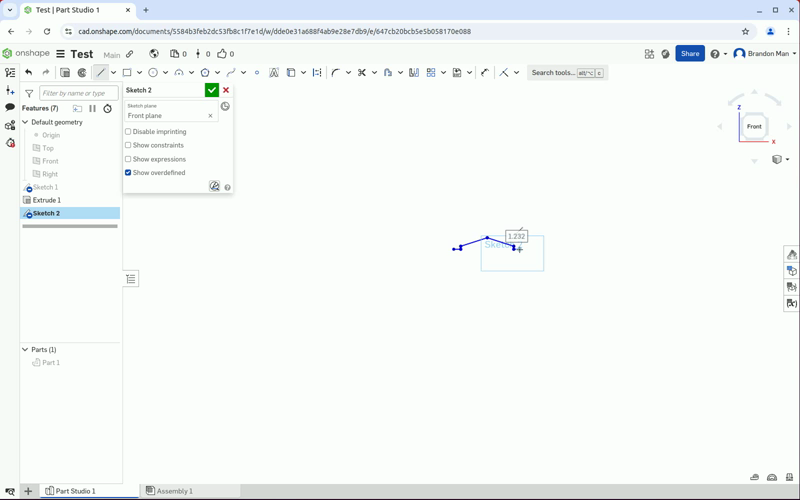
mouse_move(549, 249)
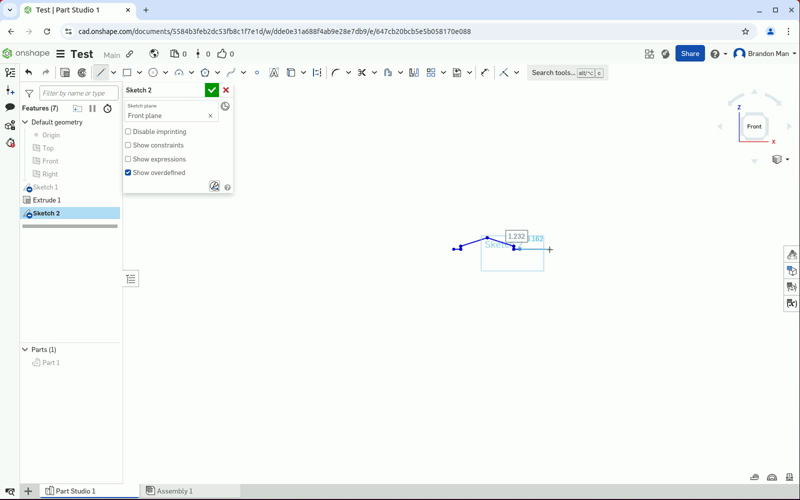
mouse_move(519, 247)
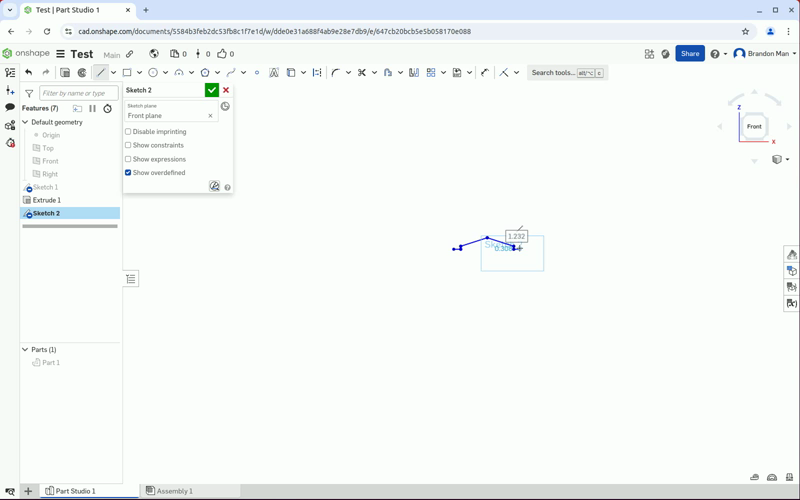
scroll(6)
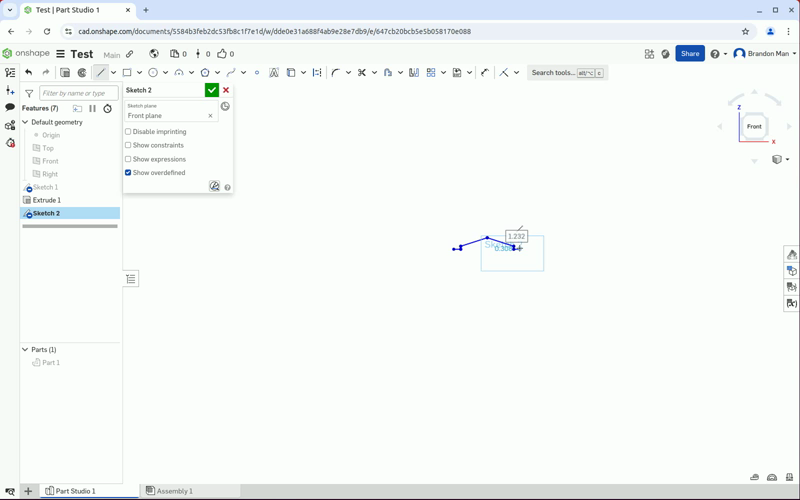
scroll(6)
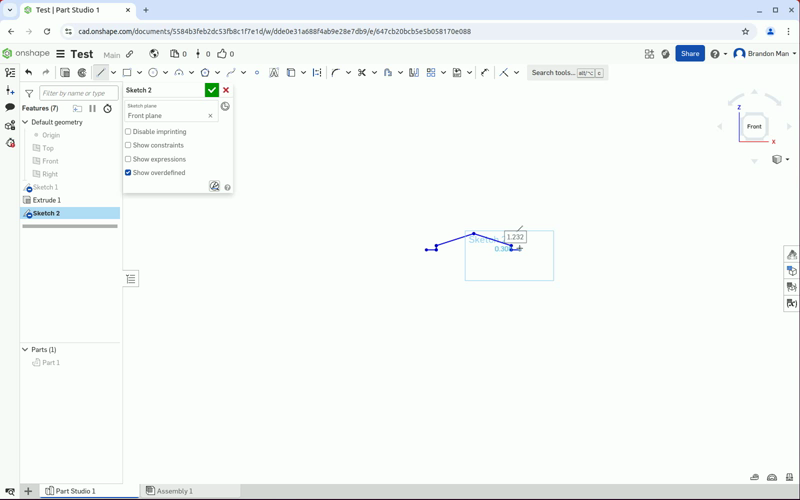
scroll(6)
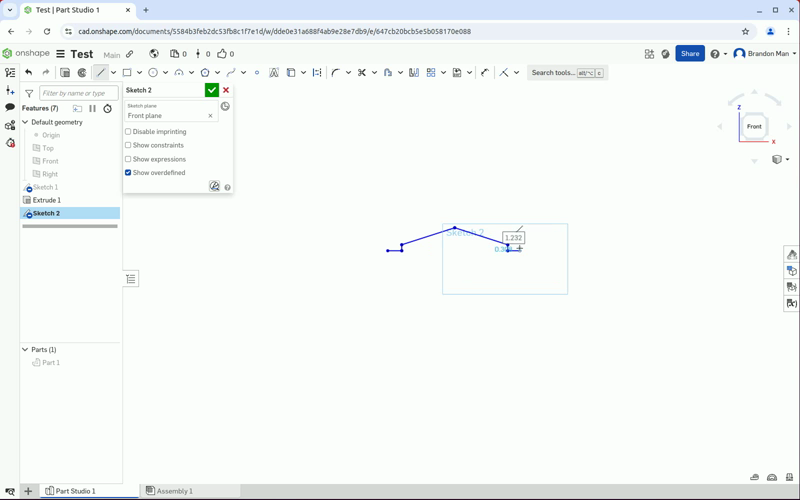
scroll(6)
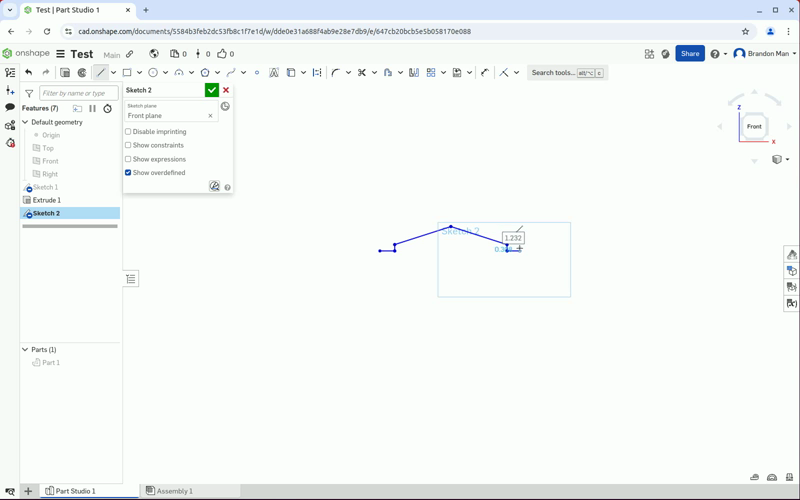
scroll(6)
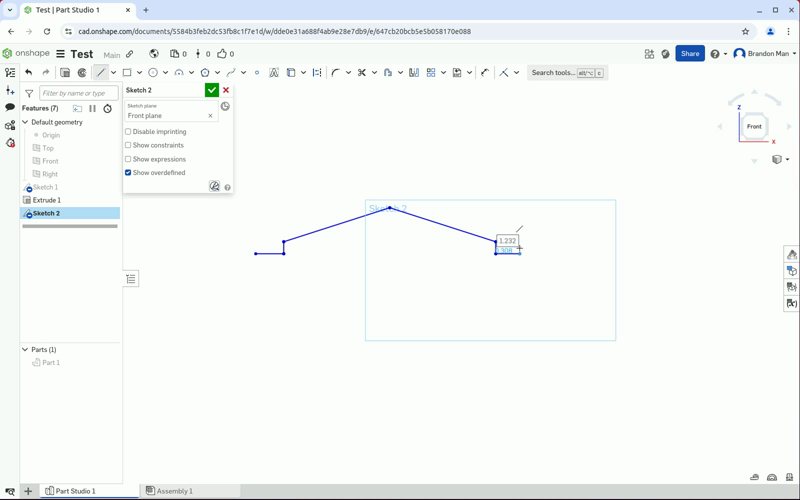
scroll(6)
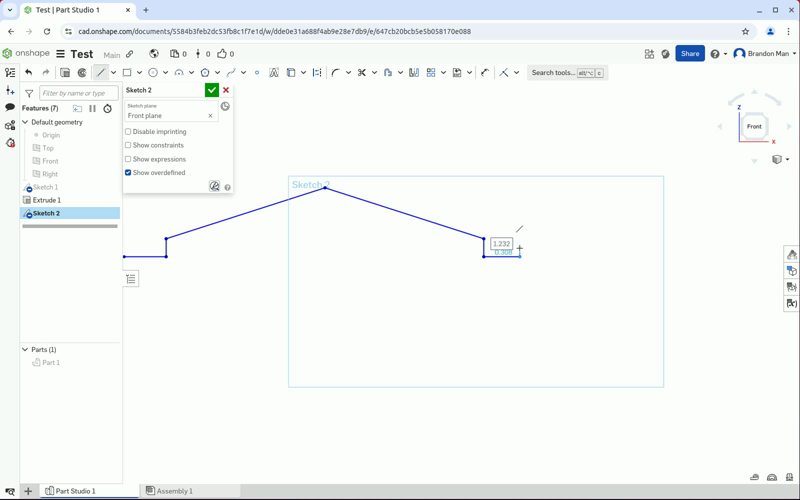
scroll(6)
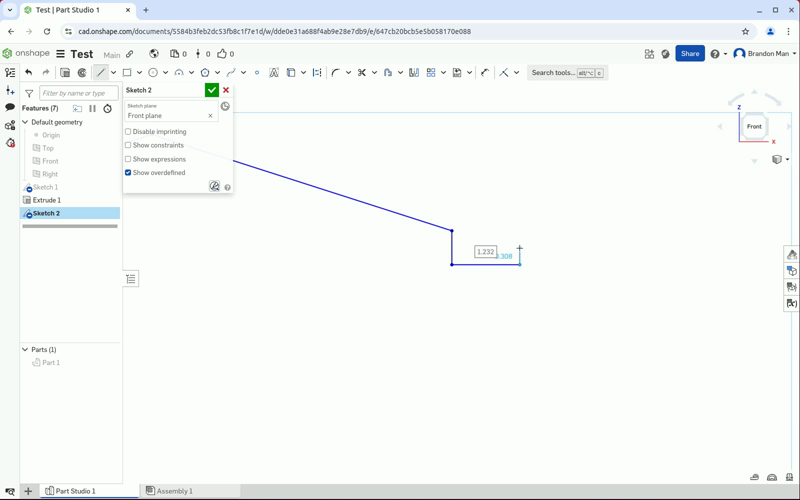
click(519, 247)
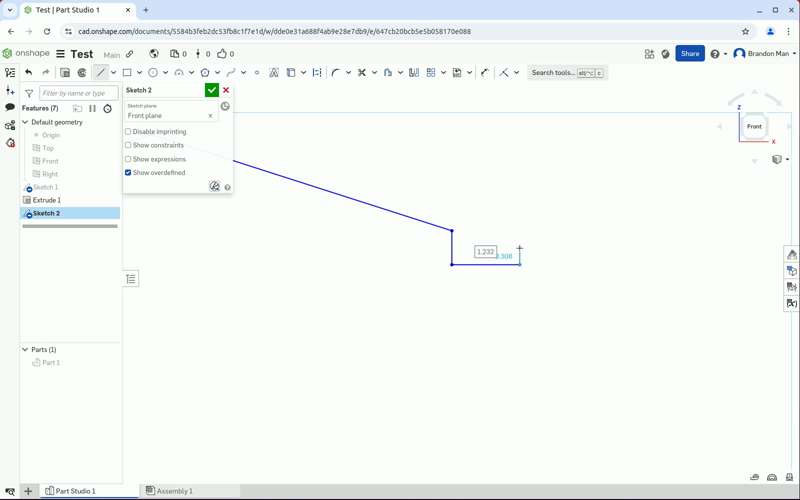
scroll(-6)
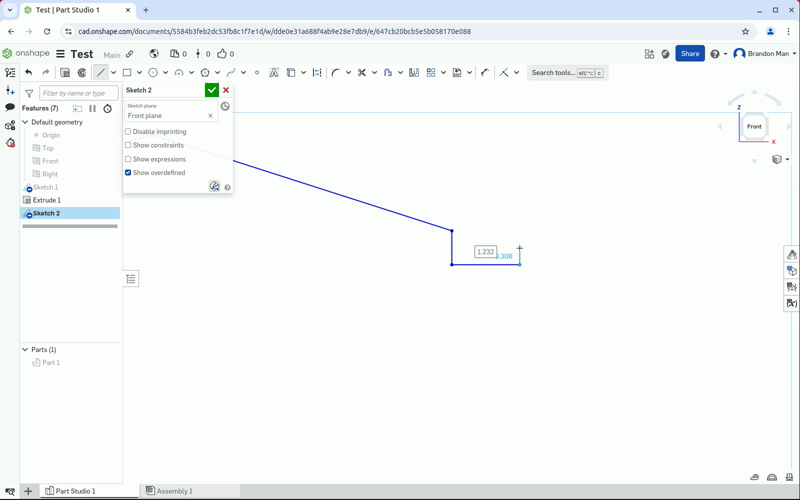
scroll(-6)
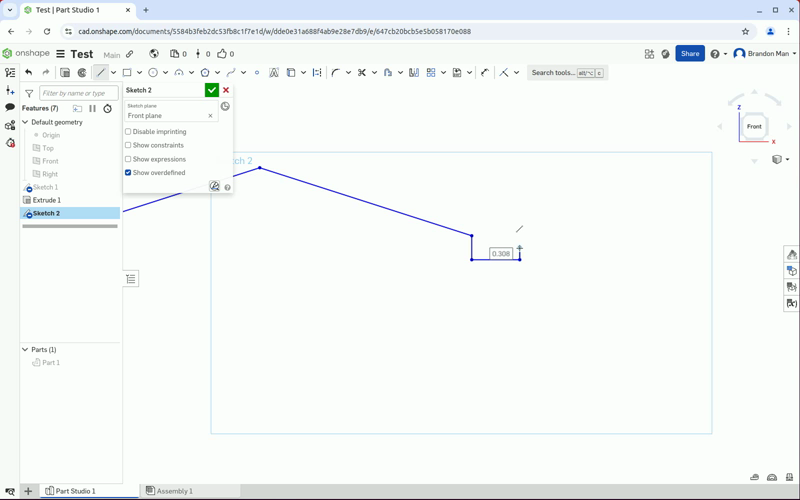
scroll(-6)
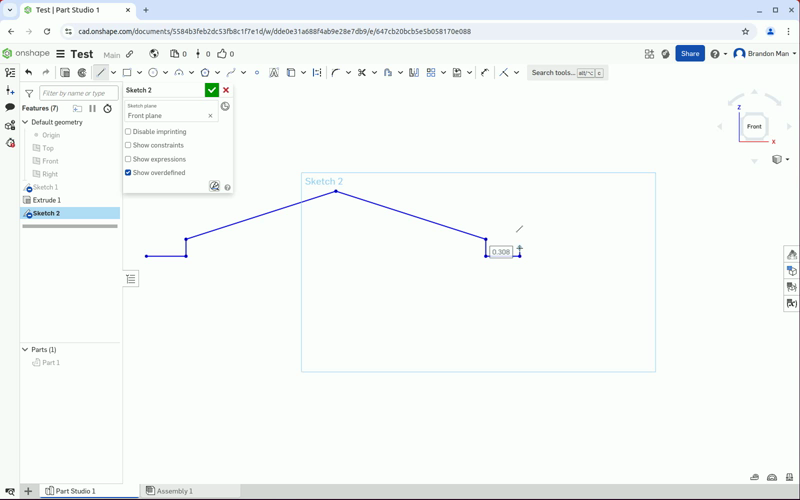
scroll(-6)
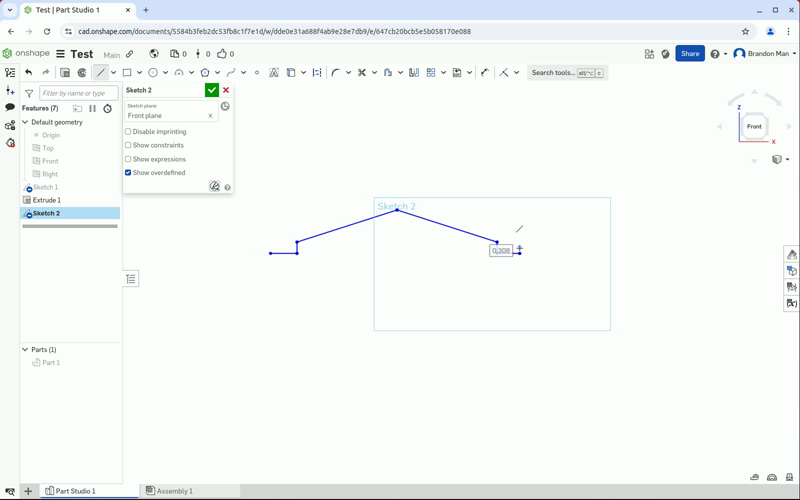
scroll(-6)
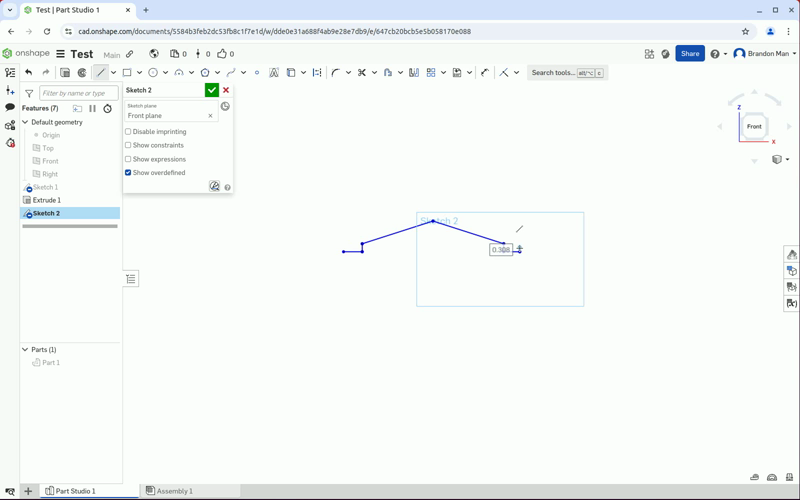
scroll(-6)
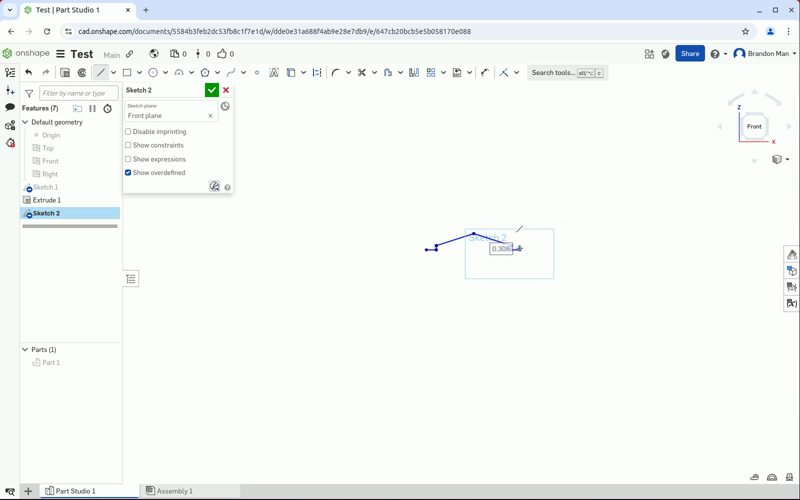
scroll(-6)
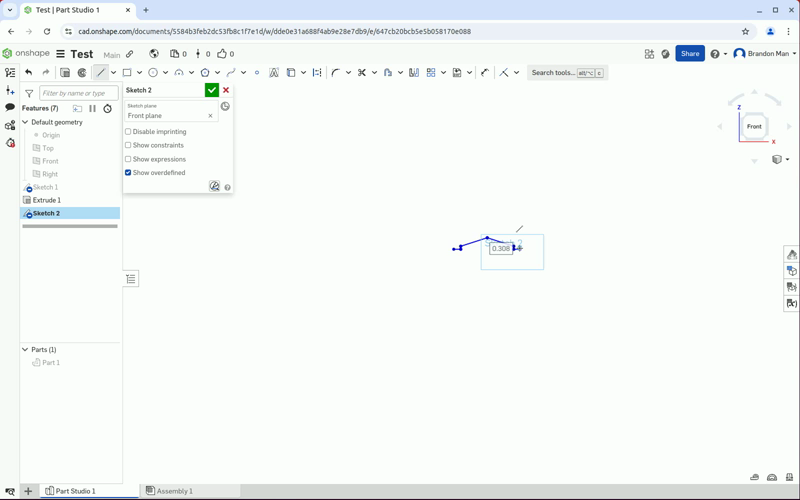
key_up(shift)
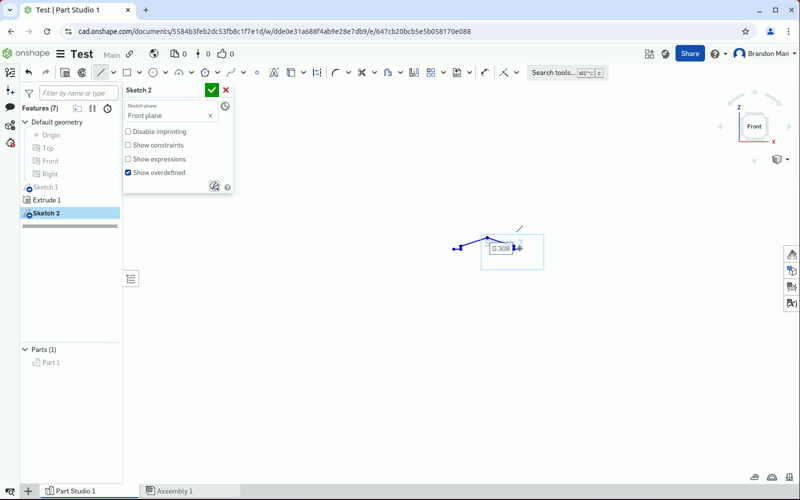
key_down(shift)
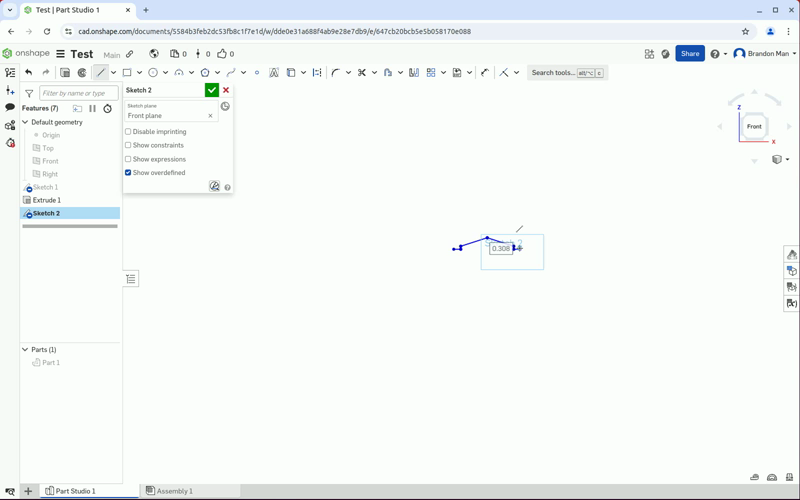
mouse_move(549, 247)
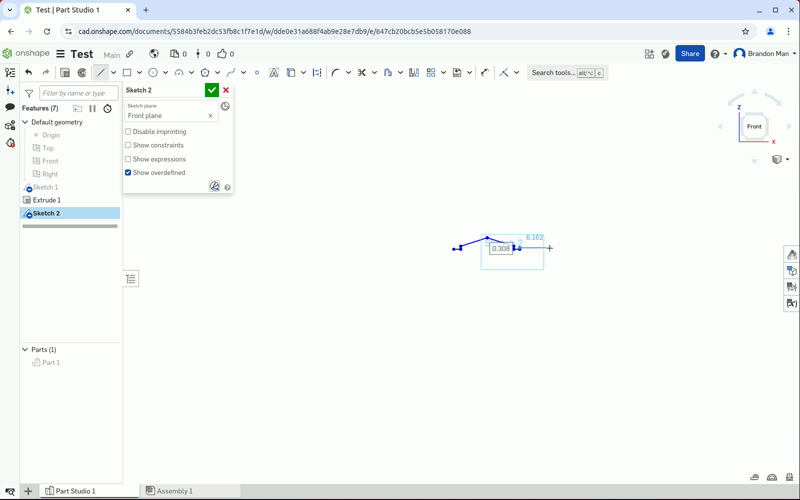
mouse_move(487, 237)
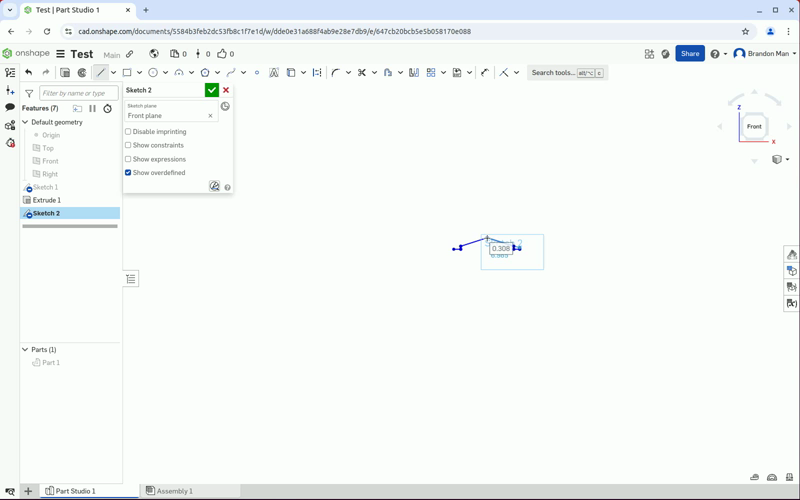
click(487, 237)
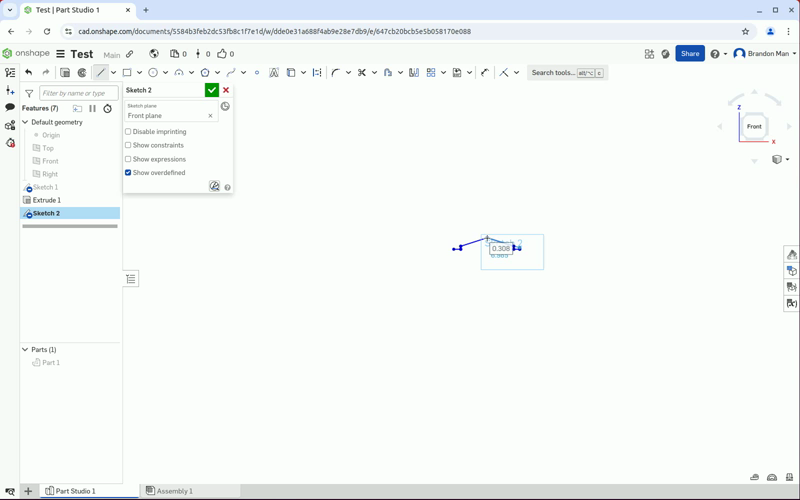
key_up(shift)
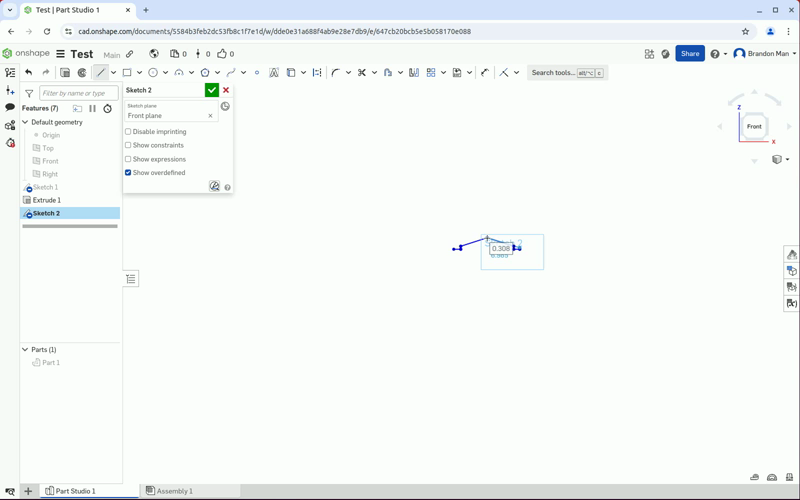
key_down(shift)
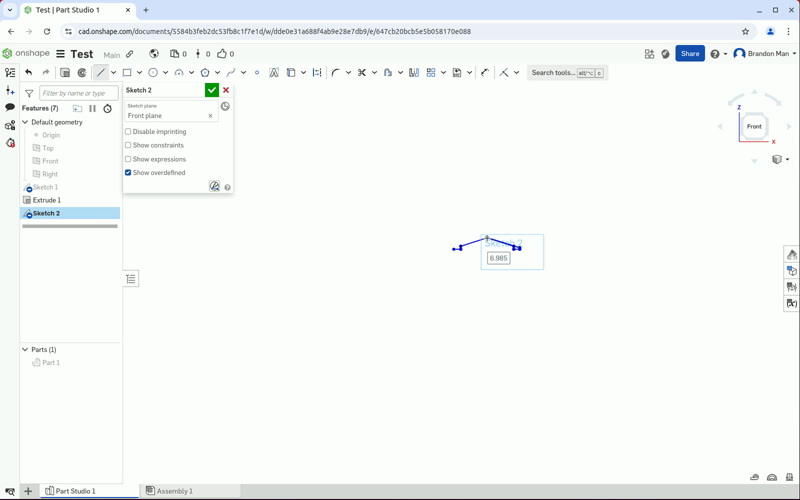
mouse_move(517, 237)
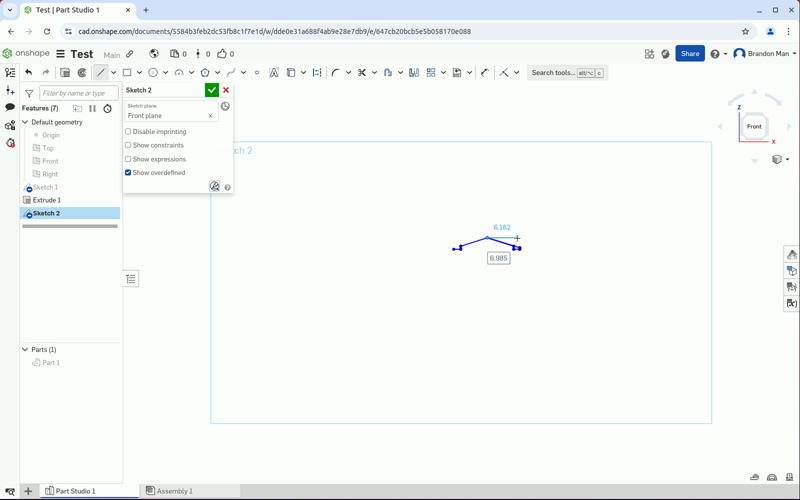
mouse_move(453, 247)
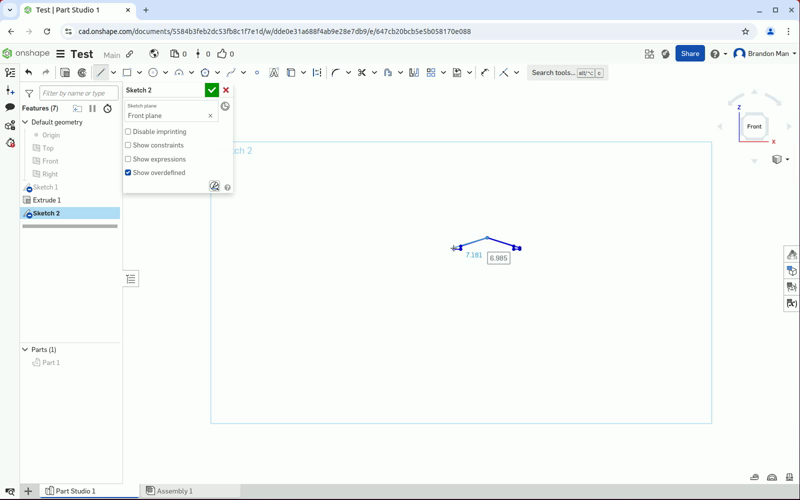
scroll(6)
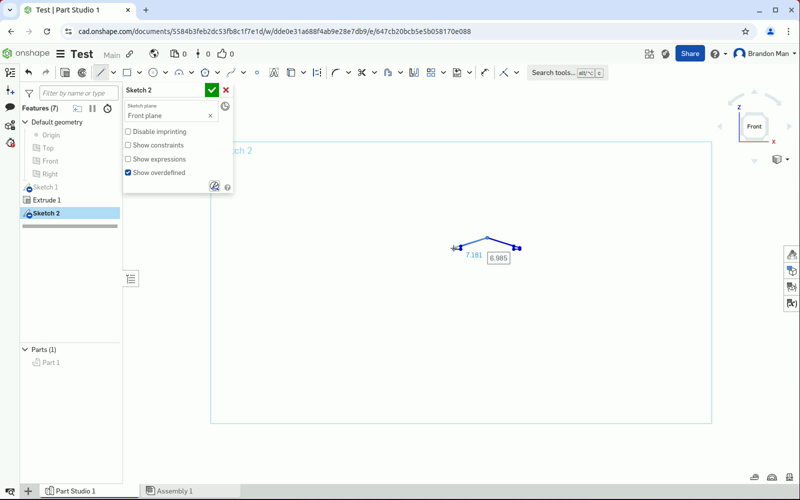
scroll(6)
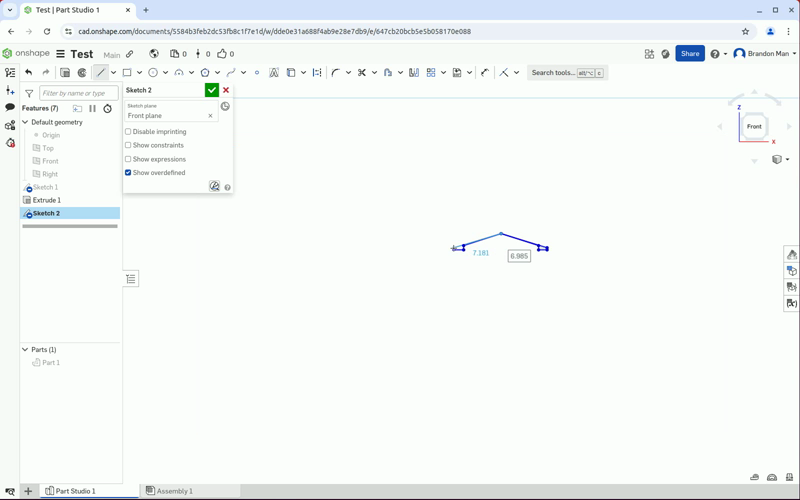
scroll(6)
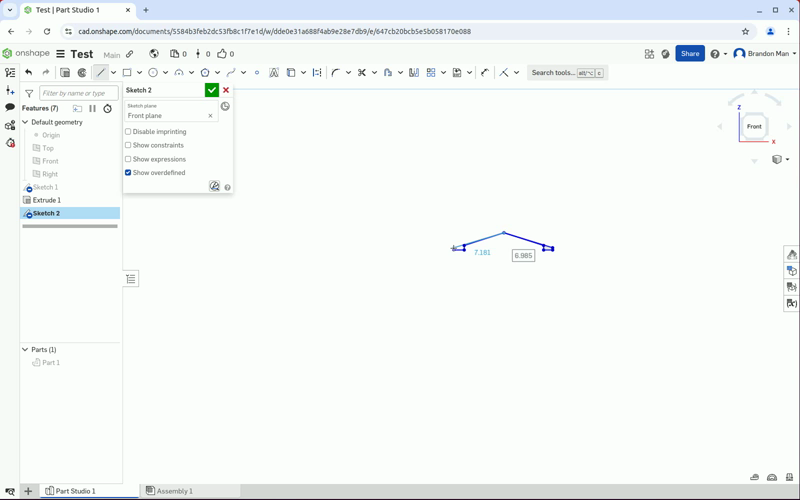
scroll(6)
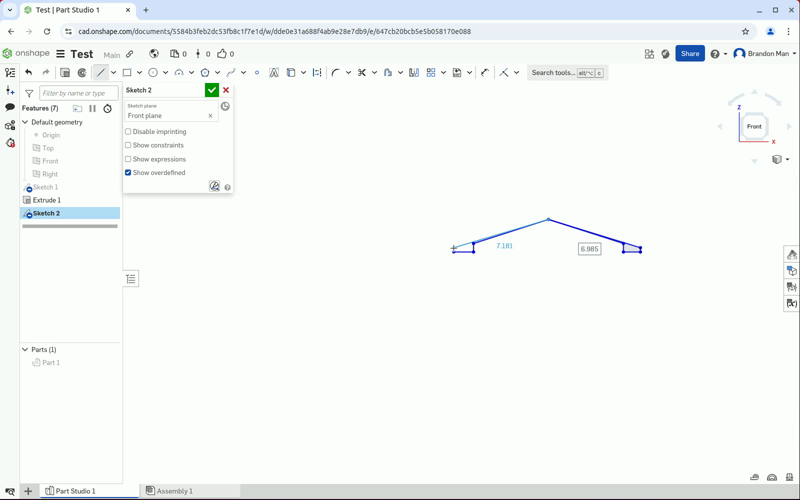
scroll(6)
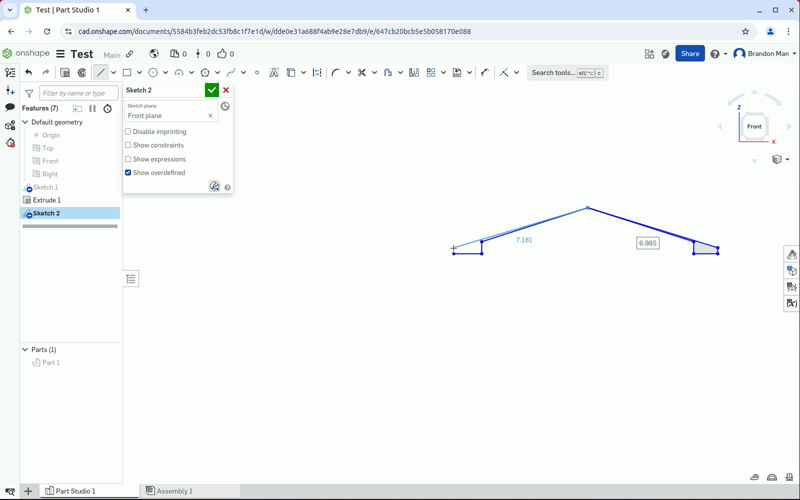
scroll(6)
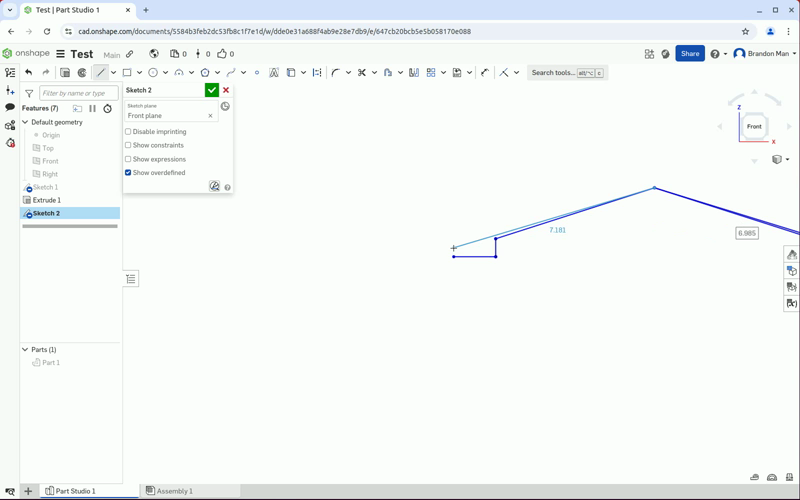
scroll(6)
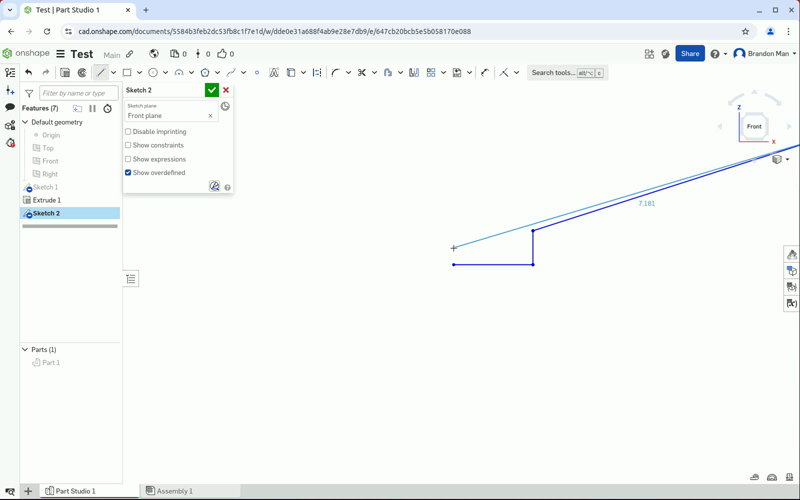
click(453, 247)
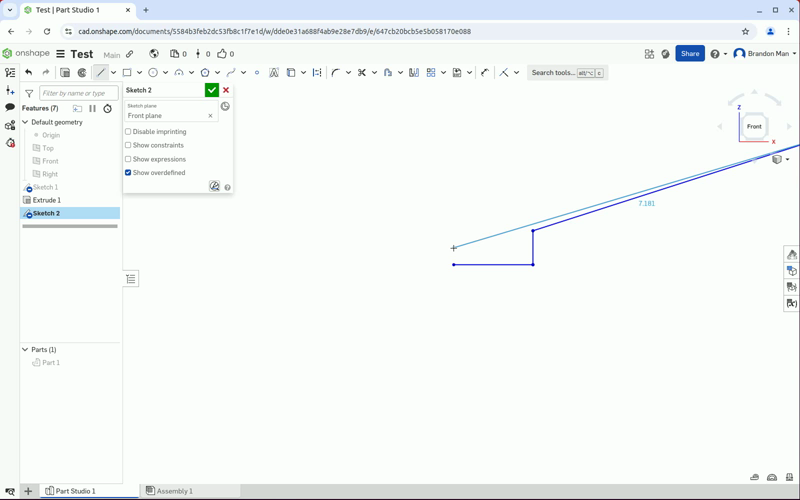
scroll(-6)
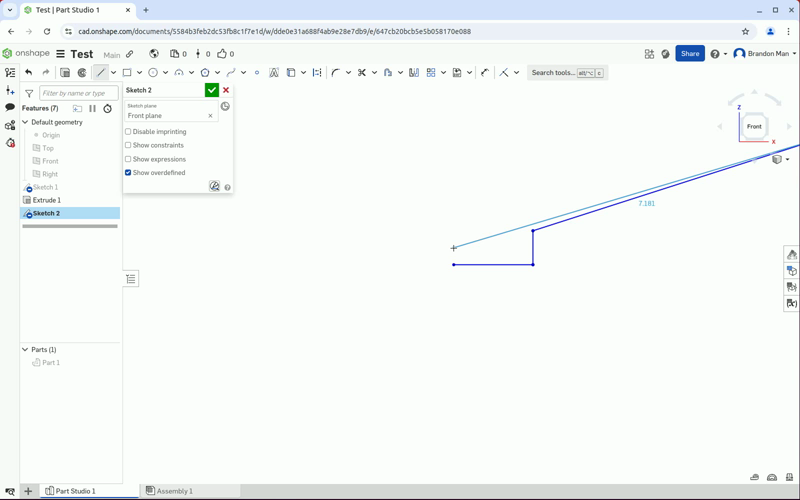
scroll(-6)
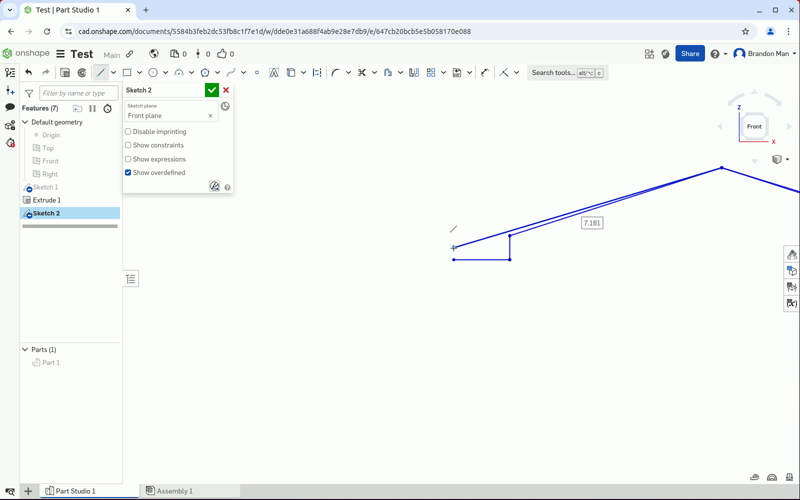
scroll(-6)
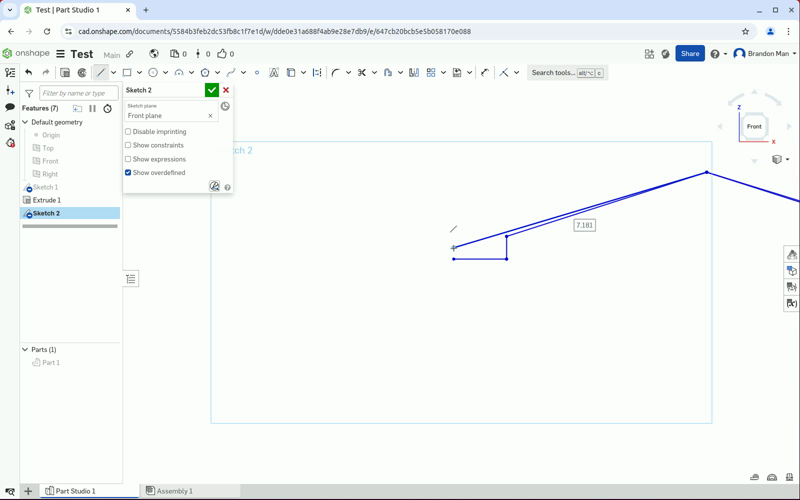
scroll(-6)
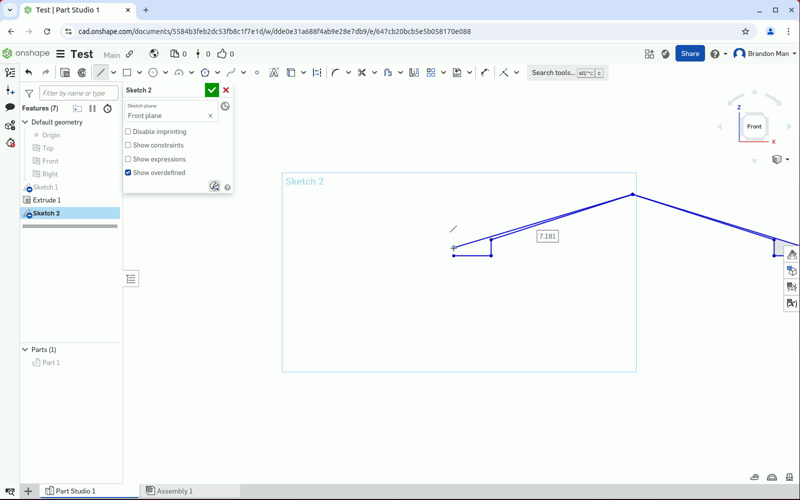
scroll(-6)
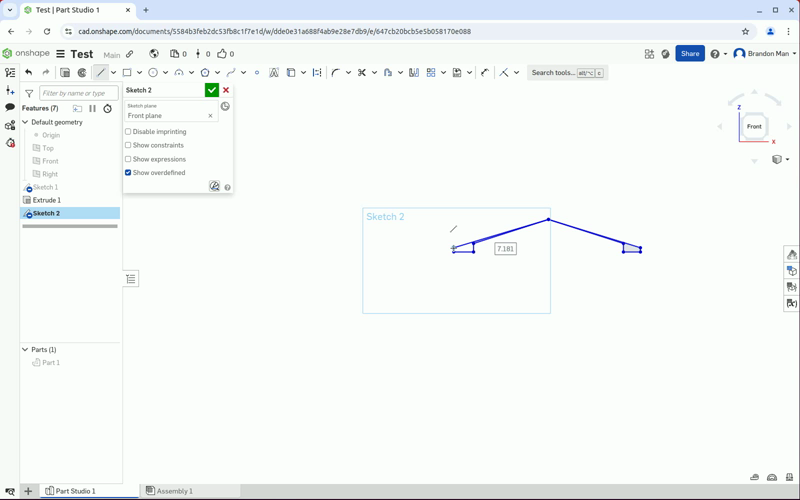
scroll(-6)
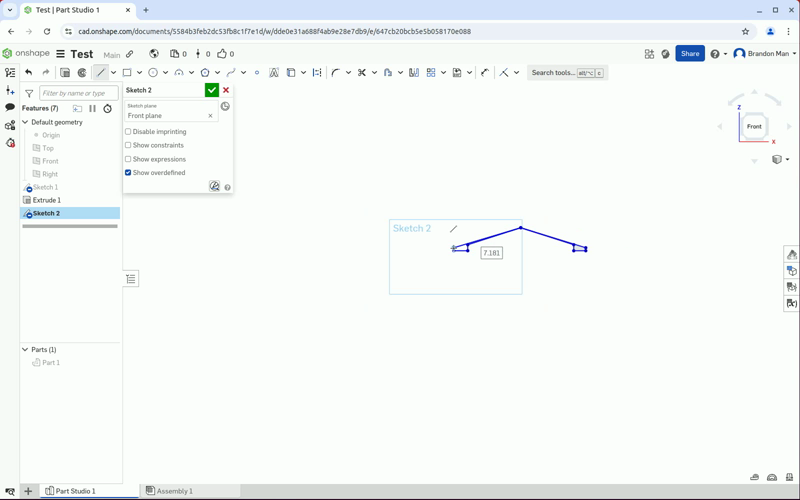
scroll(-6)
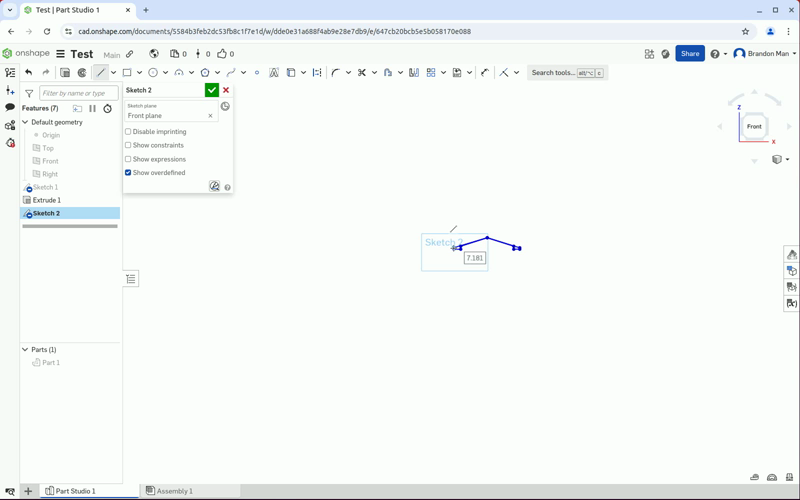
key_up(shift)
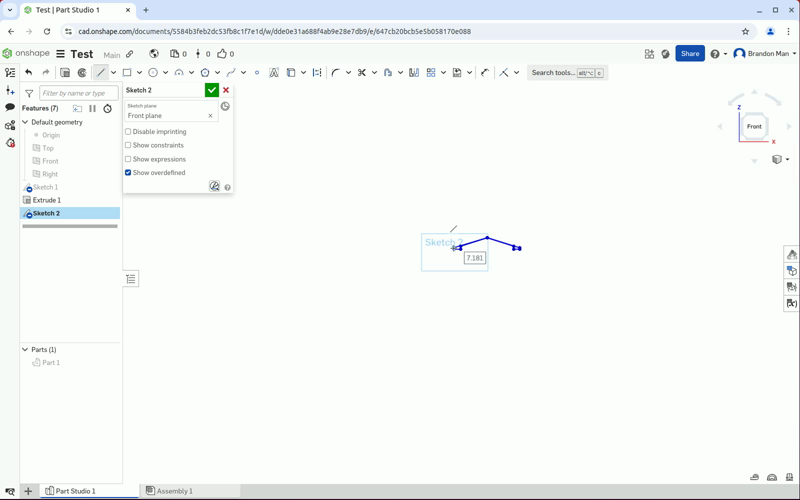
mouse_move(483, 247)
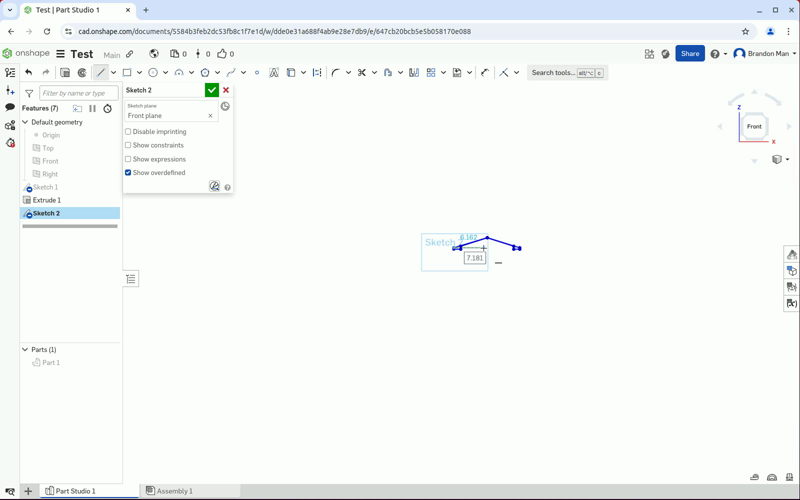
key_down(shift)
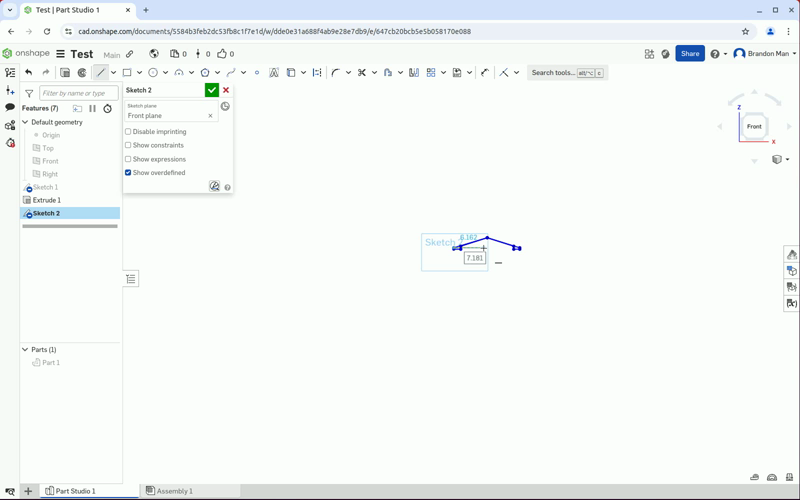
mouse_move(453, 249)
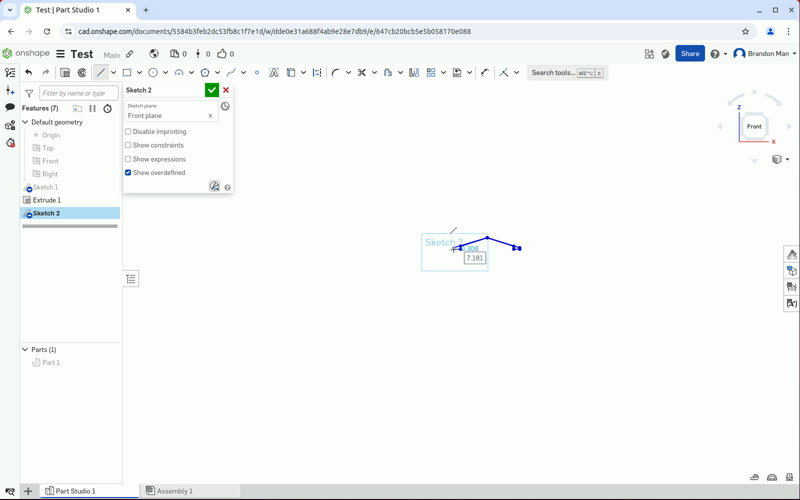
scroll(6)
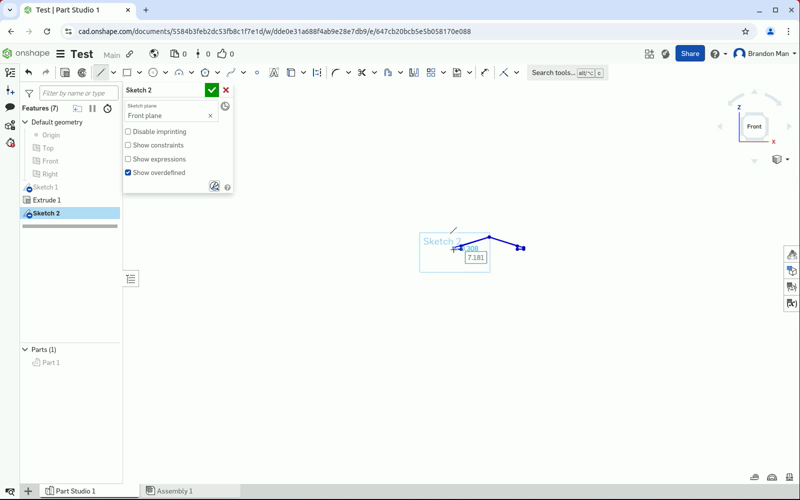
scroll(6)
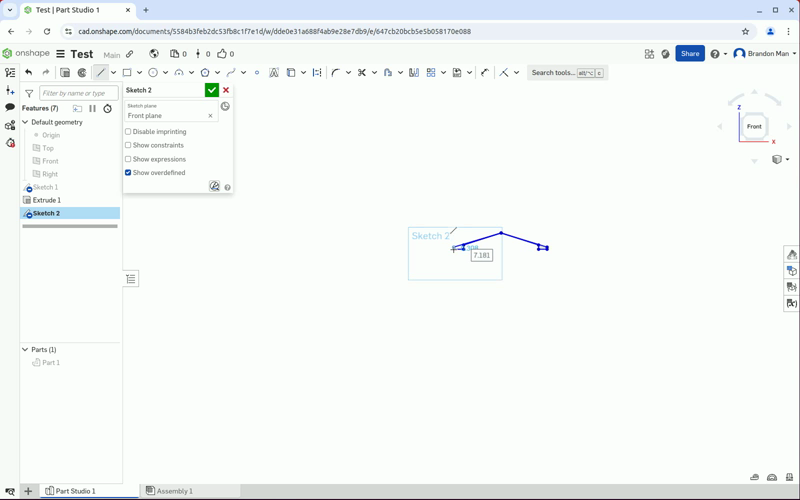
scroll(6)
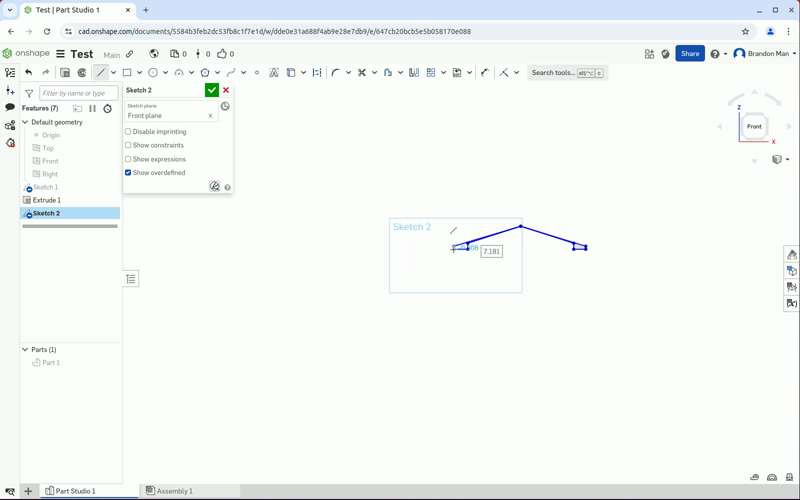
scroll(6)
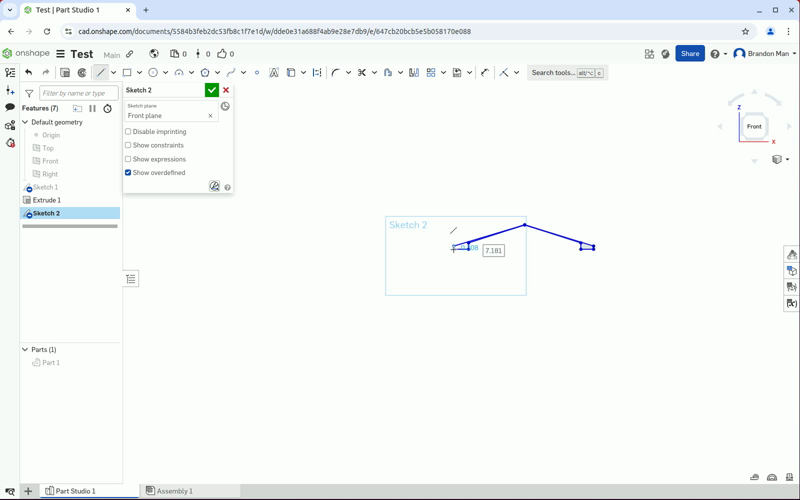
scroll(6)
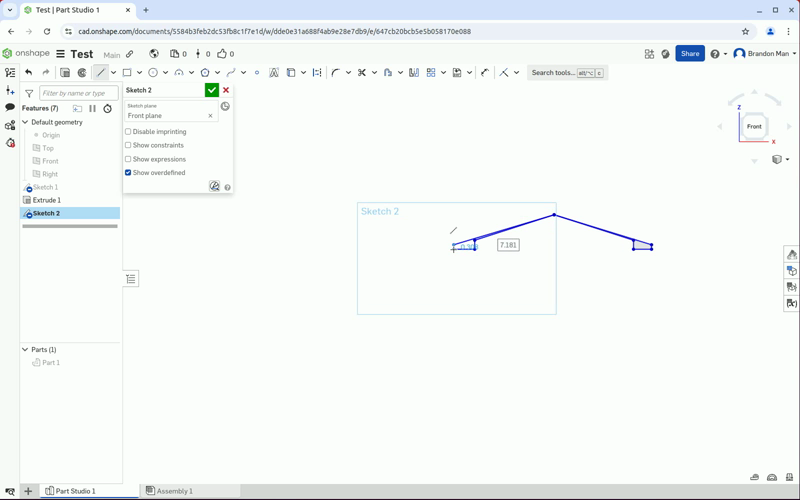
scroll(6)
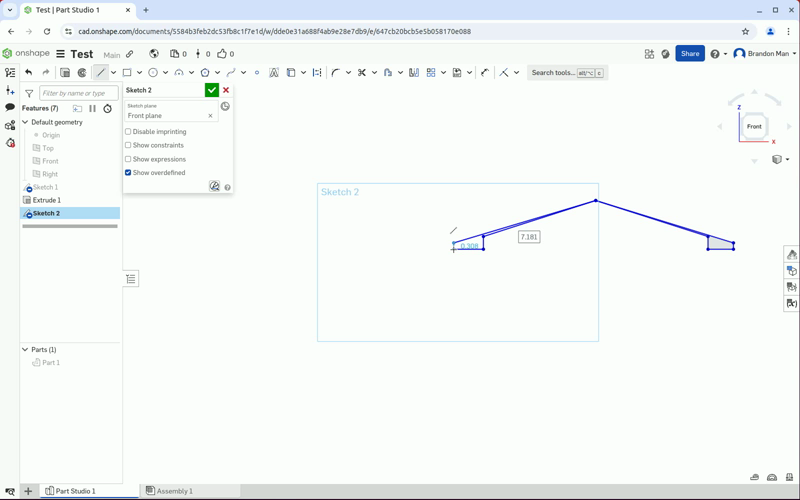
scroll(6)
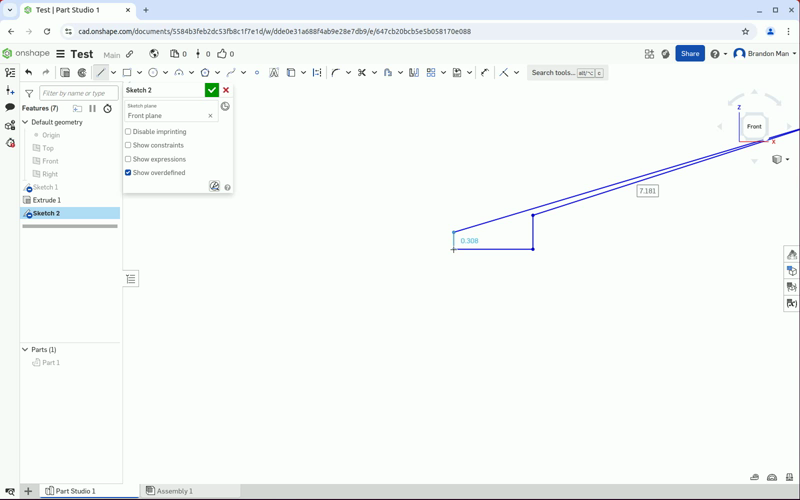
key_up(shift)
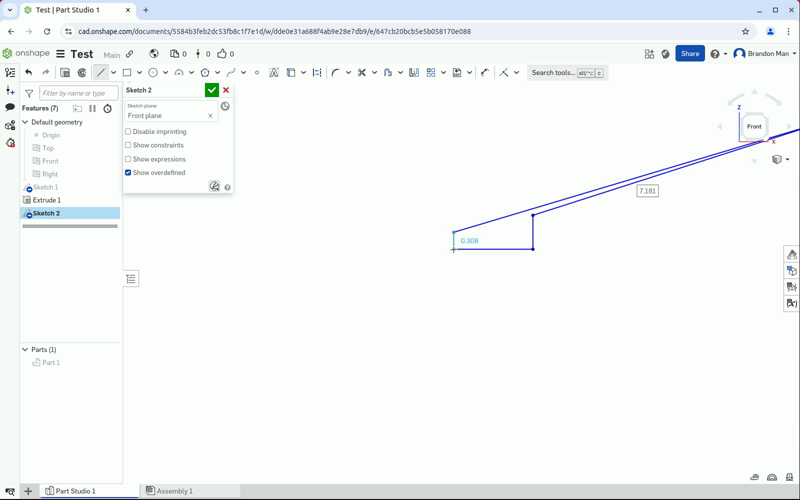
click(453, 249)
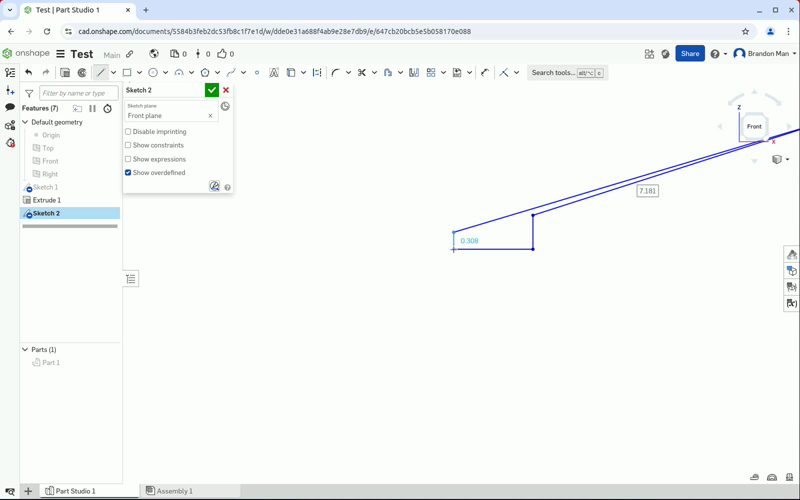
scroll(-6)
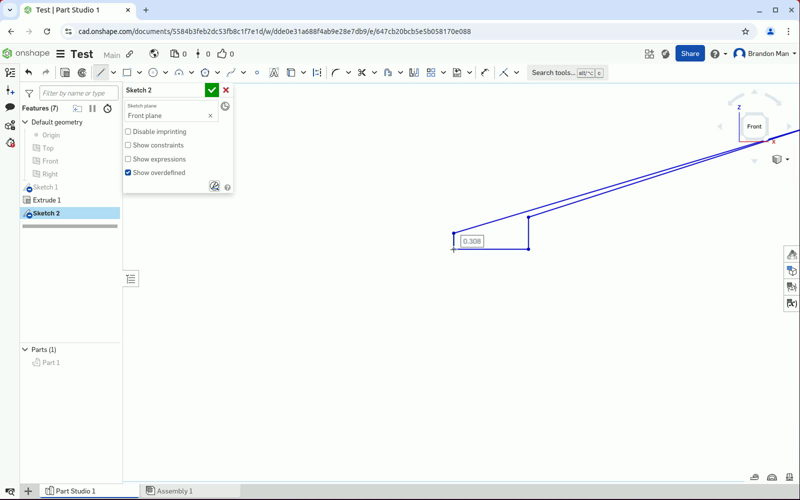
scroll(-6)
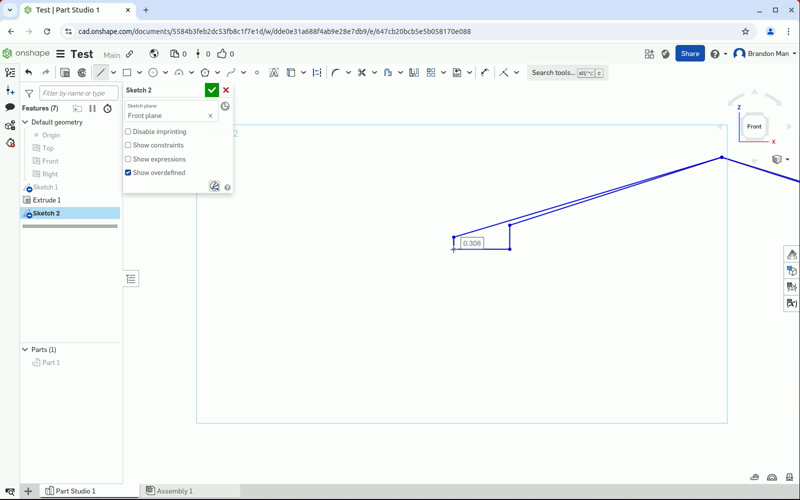
scroll(-6)
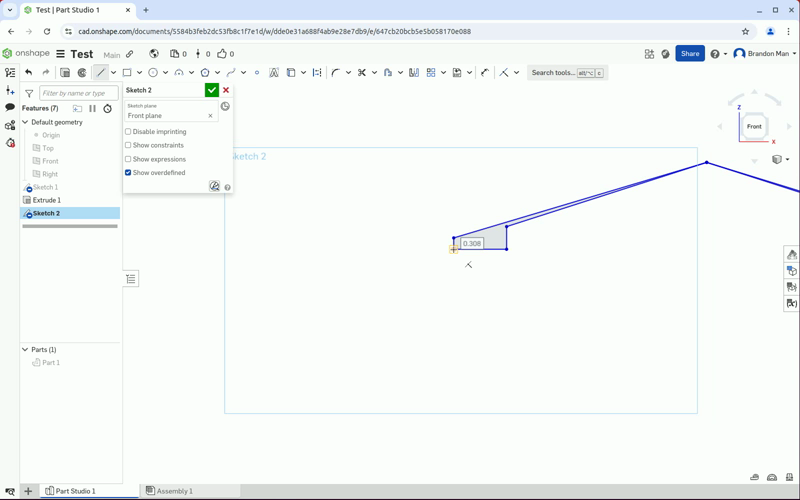
scroll(-6)
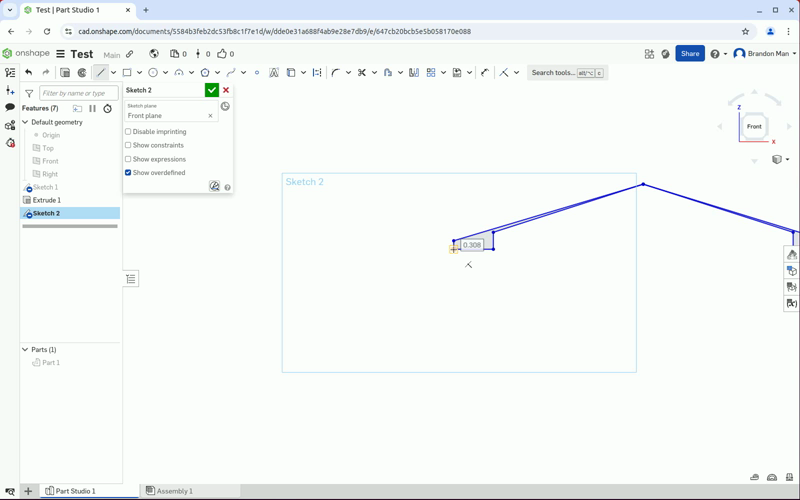
scroll(-6)
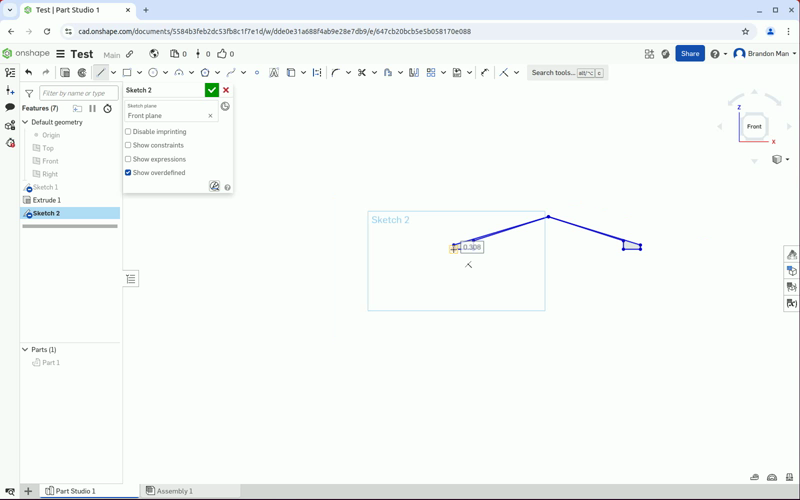
scroll(-6)
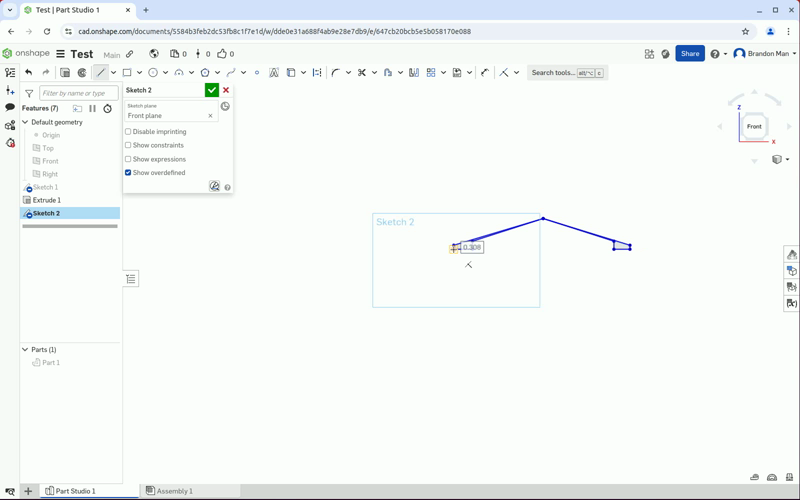
scroll(-6)
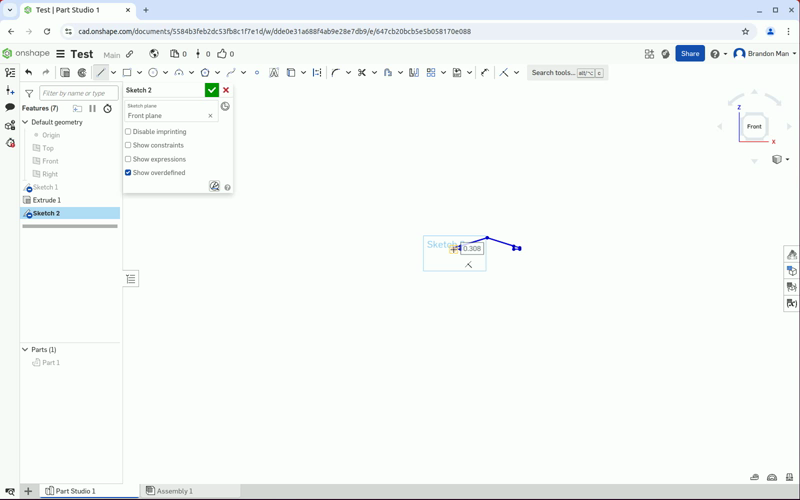
key(esc)
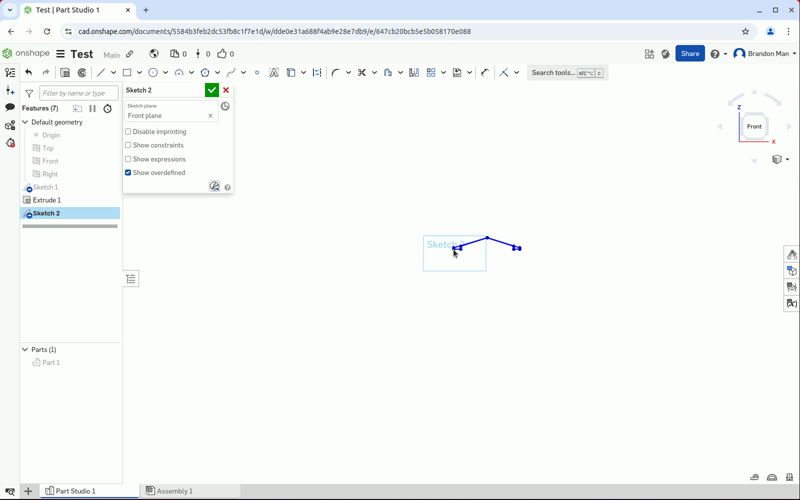
mouse_move(460, 246)
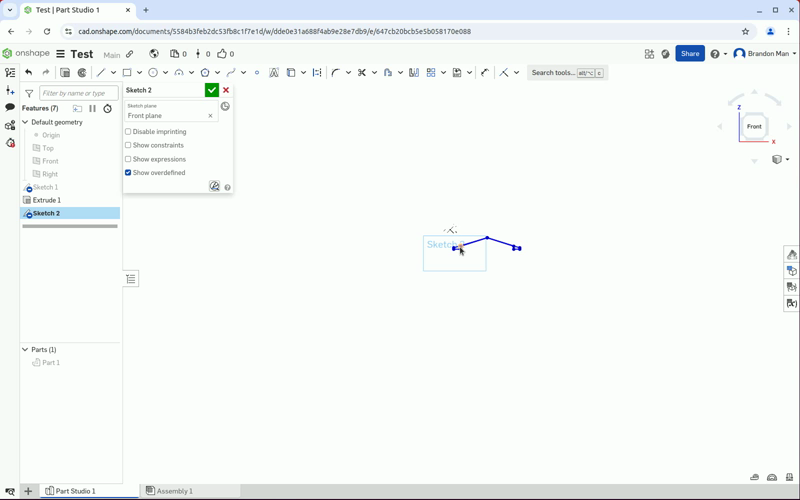
scroll(6)
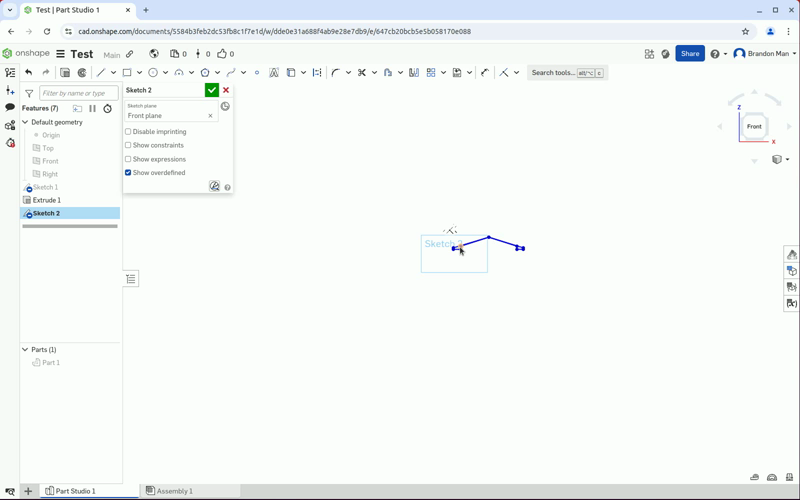
scroll(6)
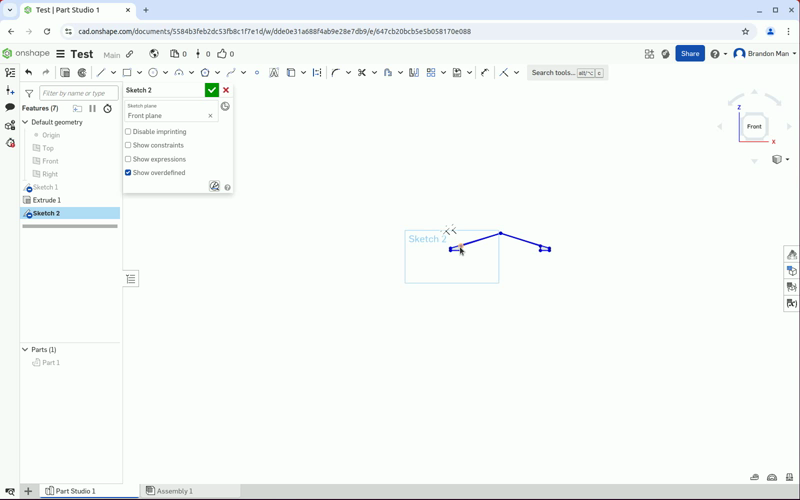
scroll(6)
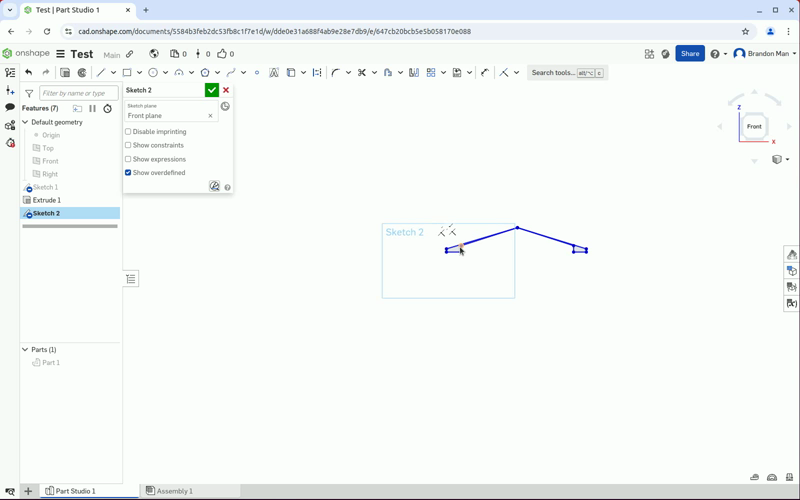
scroll(6)
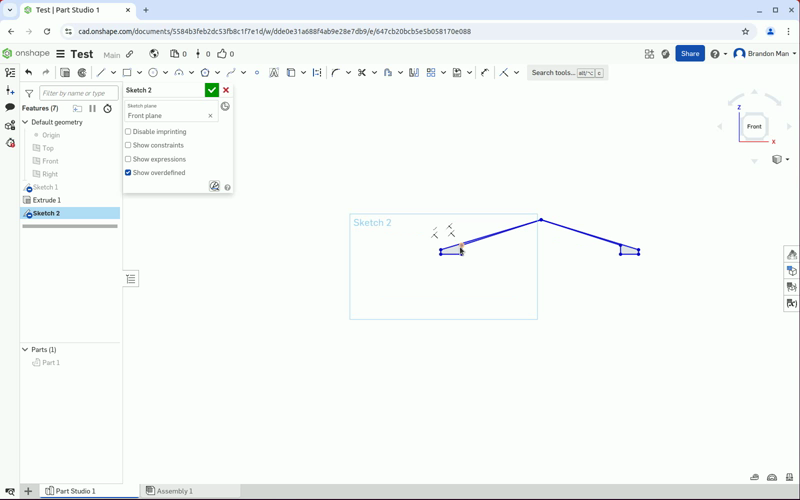
scroll(6)
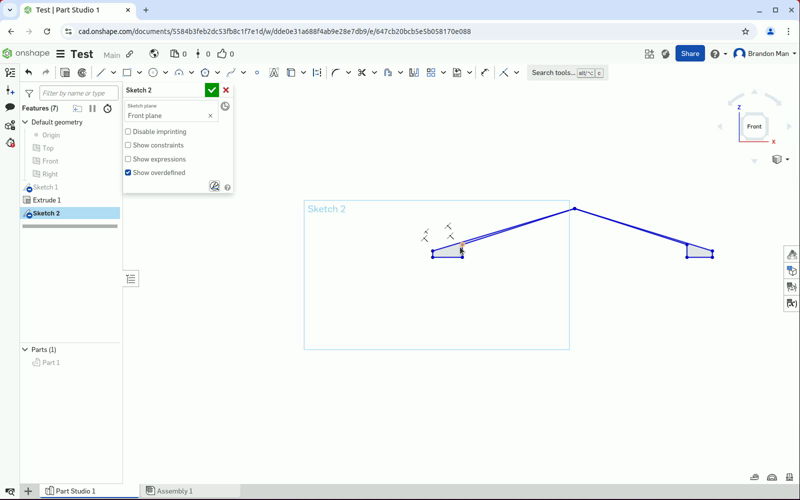
scroll(6)
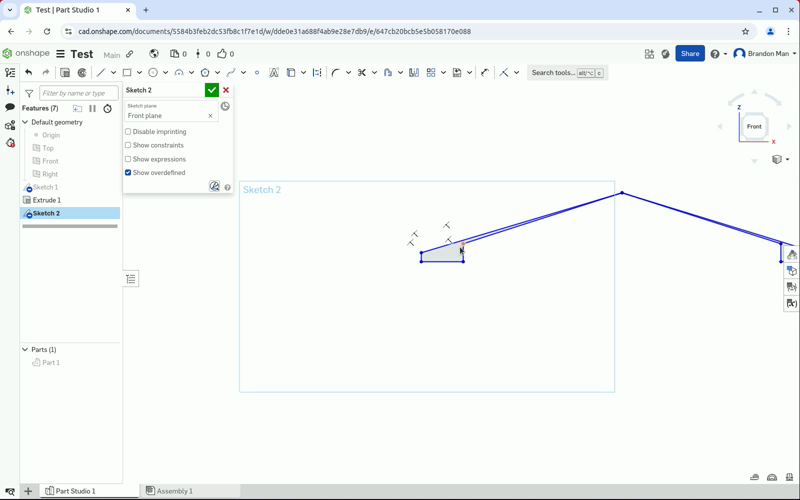
scroll(6)
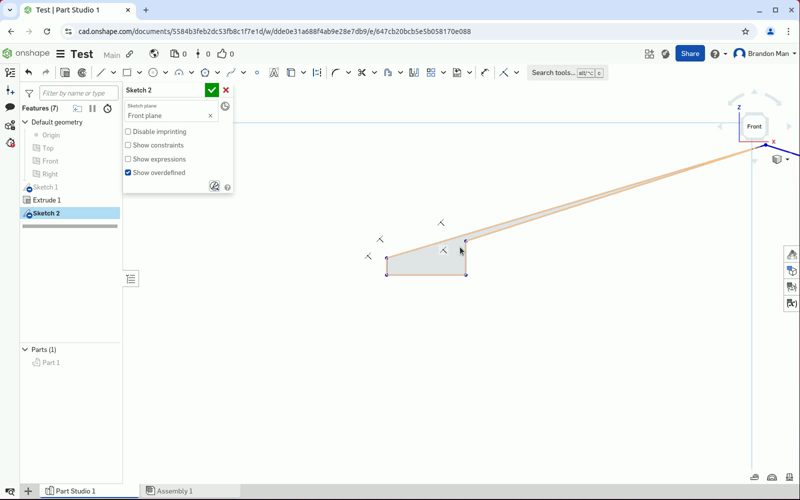
click(460, 246)
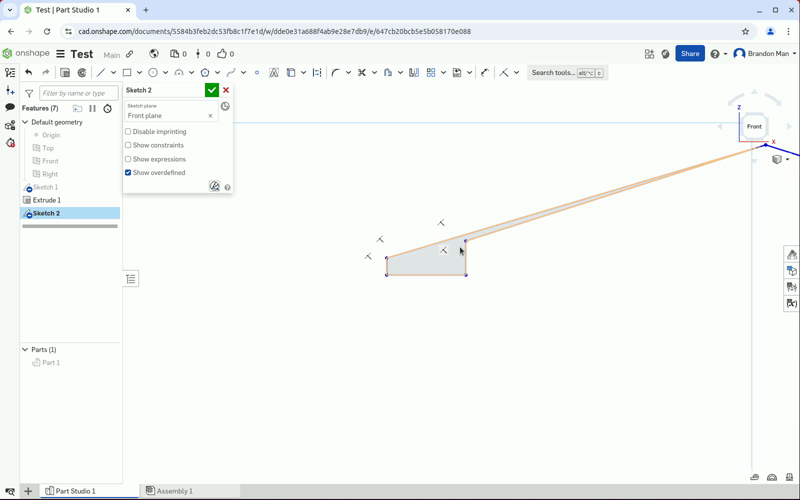
scroll(-6)
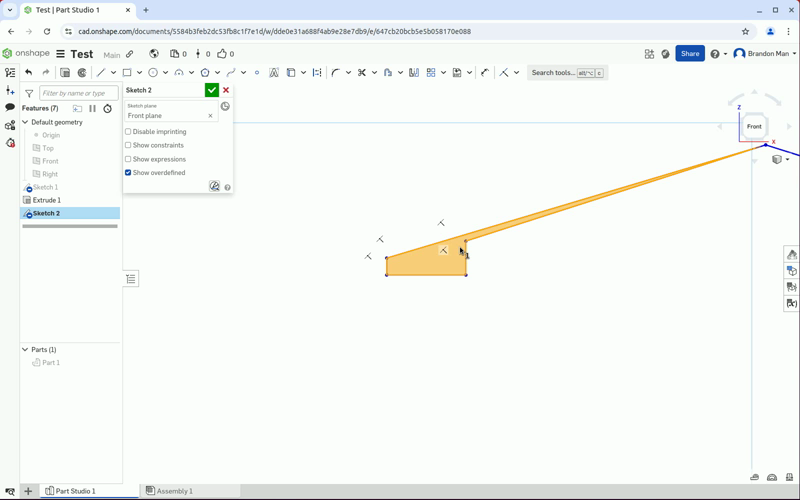
scroll(-6)
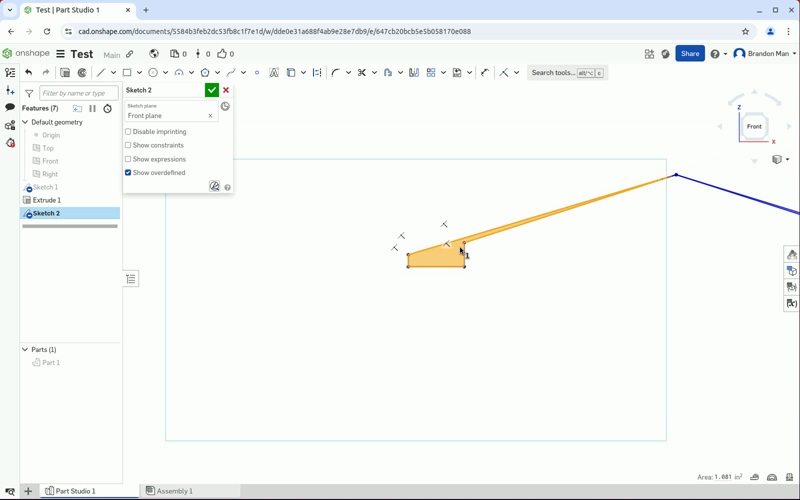
scroll(-6)
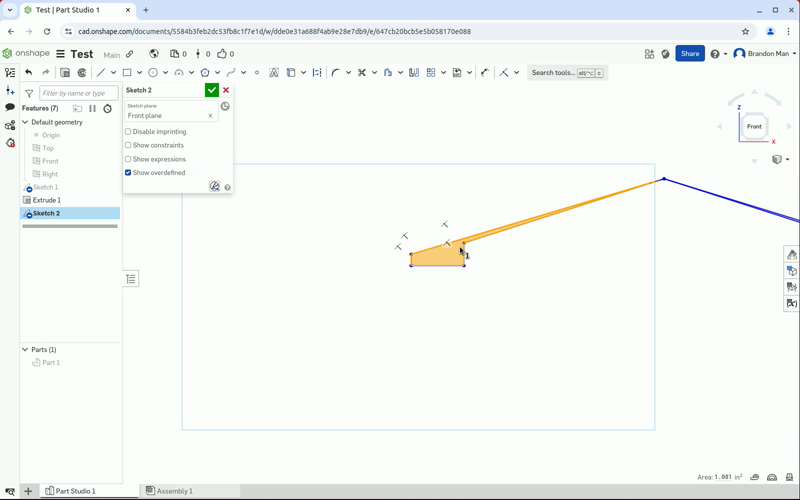
scroll(-6)
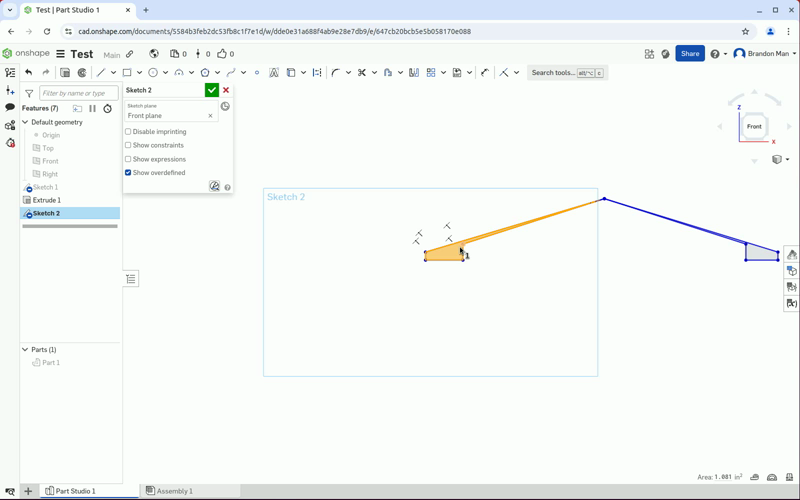
scroll(-6)
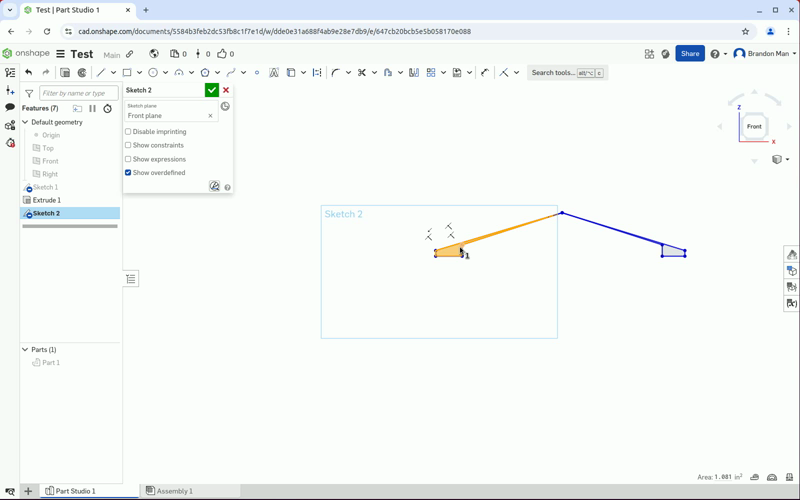
scroll(-6)
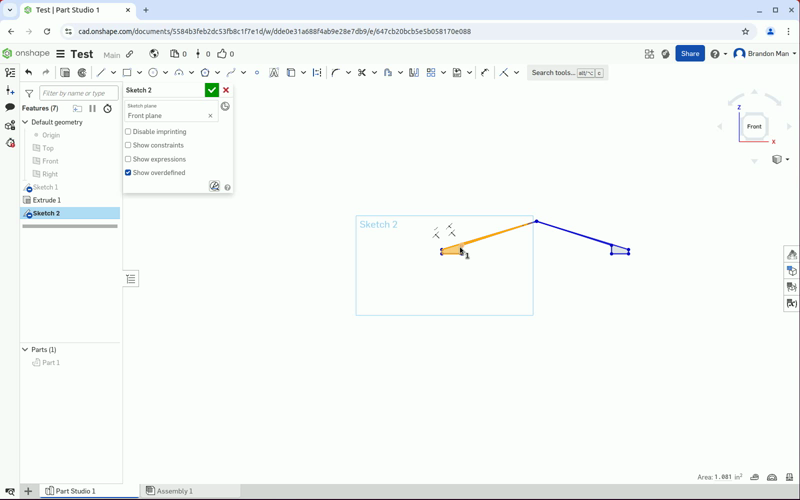
scroll(-6)
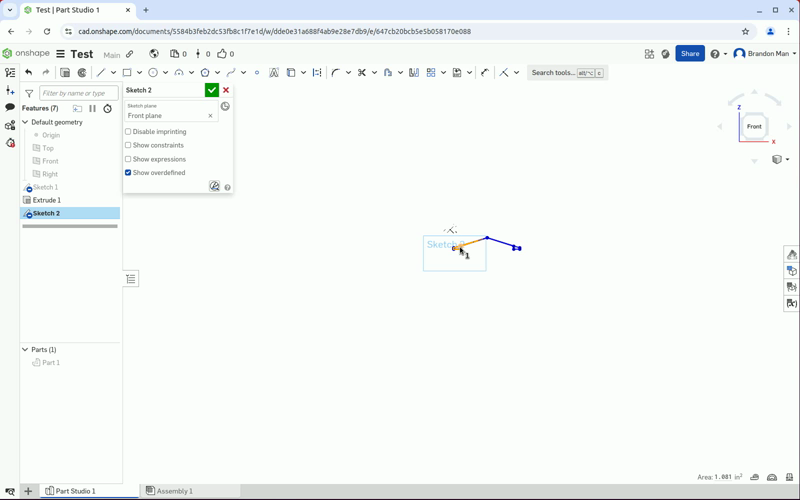
mouse_move(73, 352)
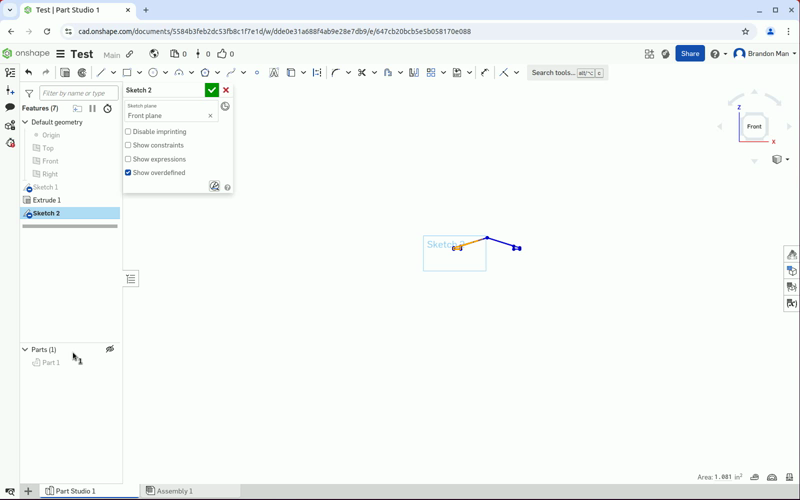
key(shift+y)
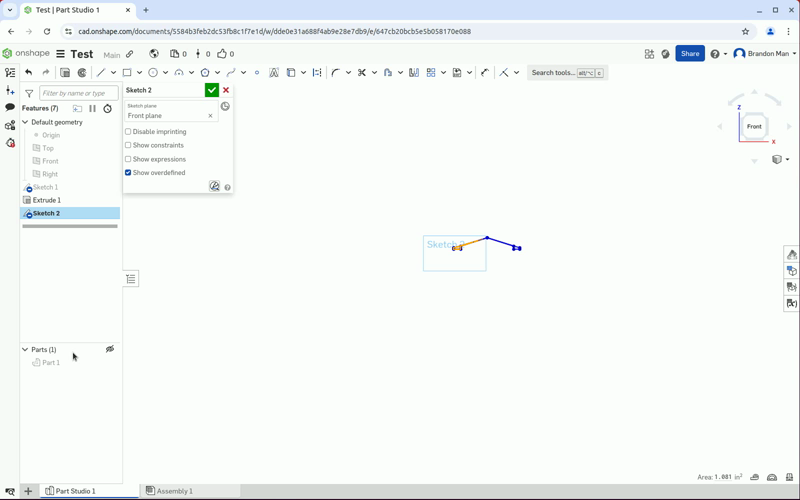
key(shift+e)
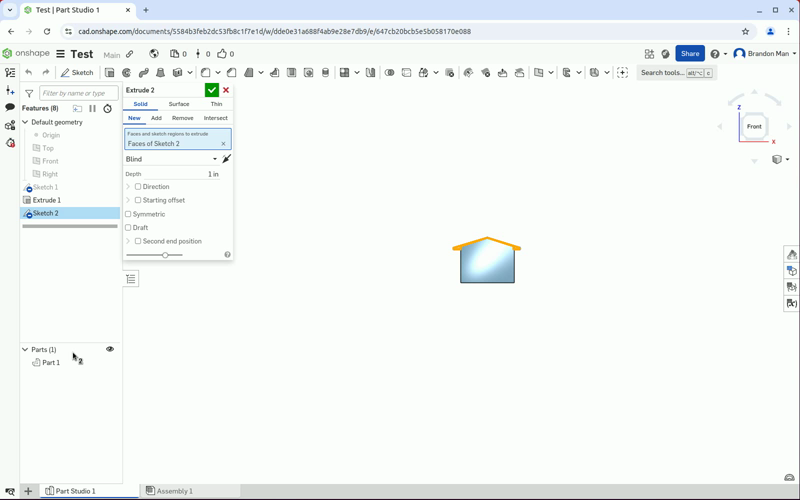
mouse_move(143, 106)
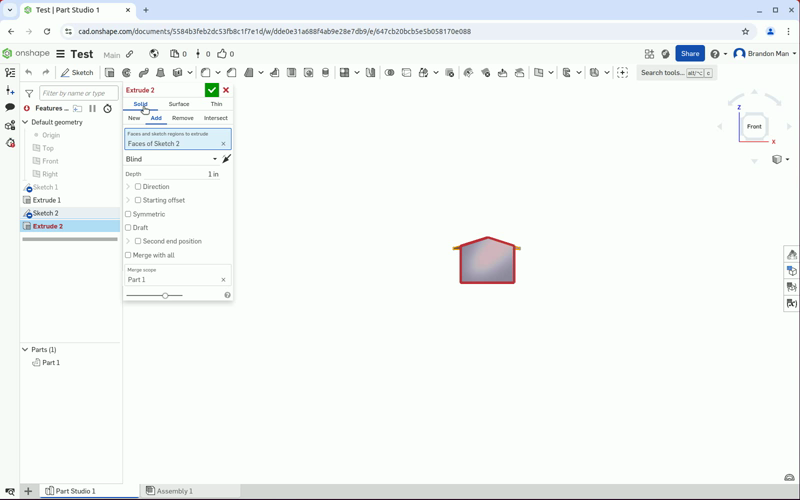
click(143, 106)
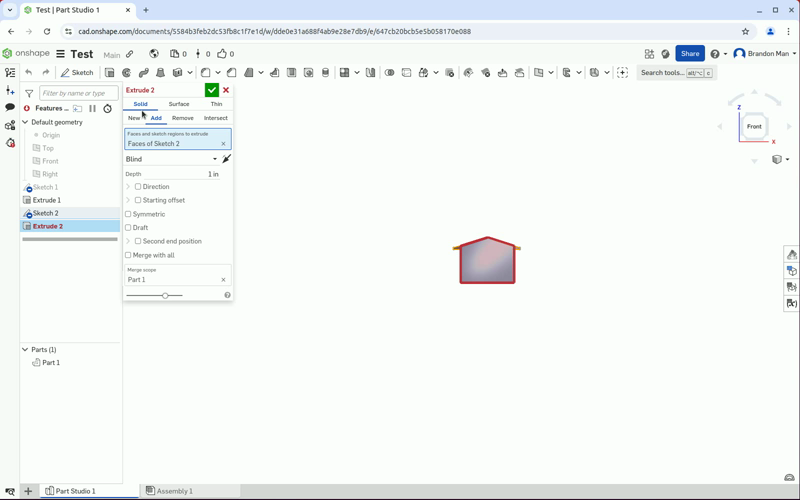
mouse_move(137, 120)
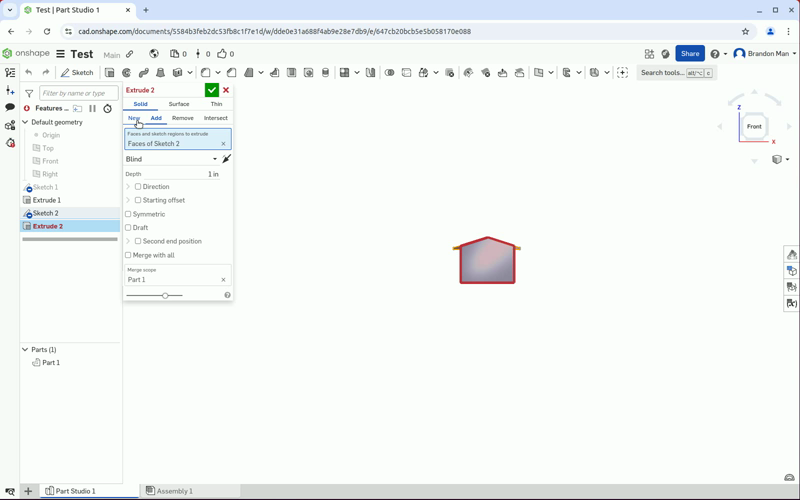
click(137, 120)
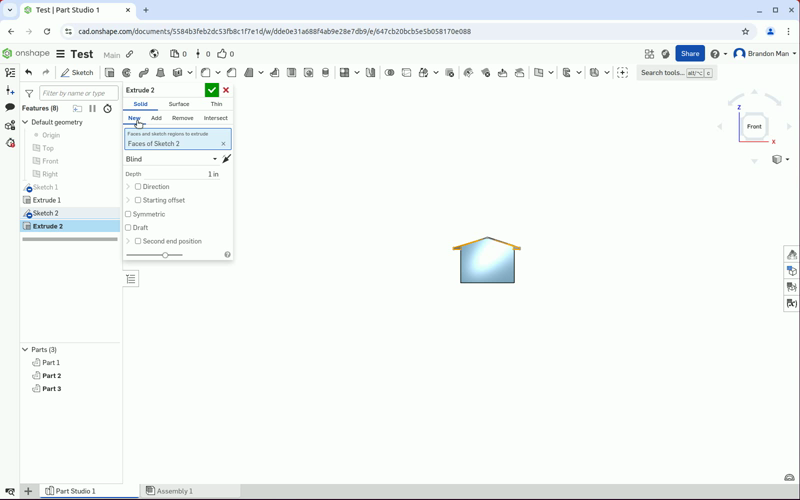
key(tab, 4)
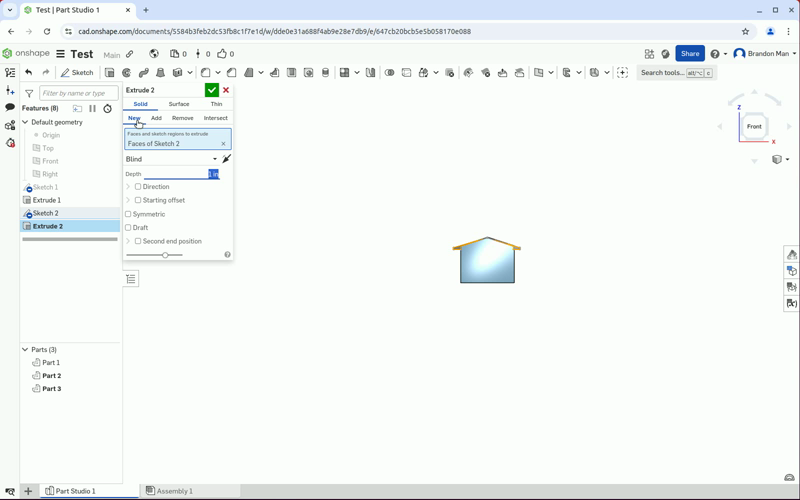
text(-23.108)
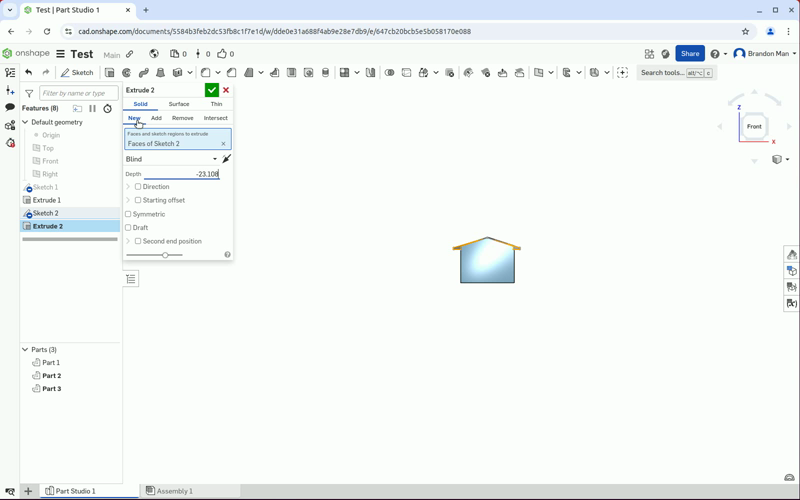
key(tab, 3)
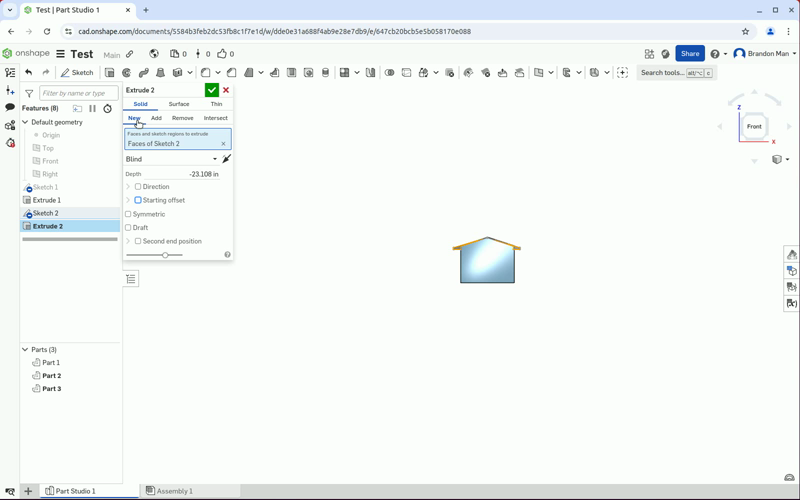
key(tab, 2)
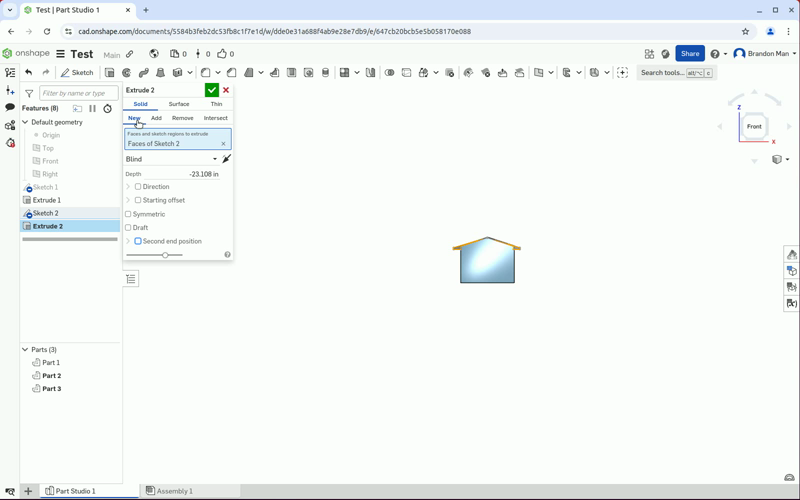
key(space)
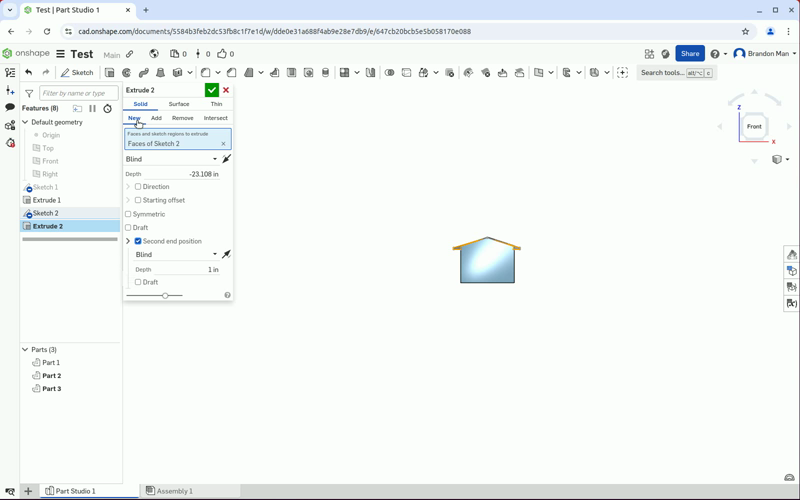
key(tab, 3)
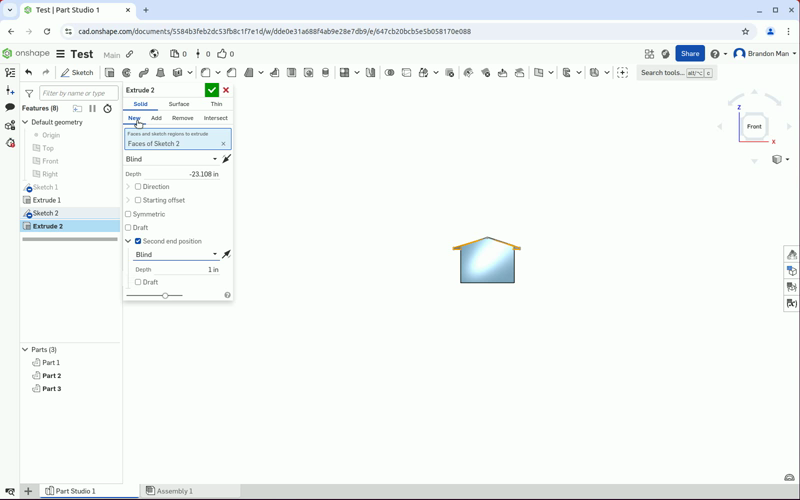
text(1.444)
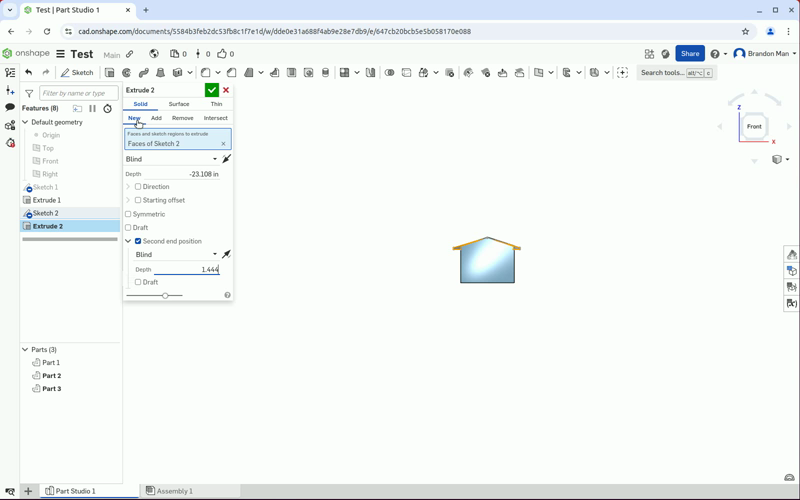
key(enter)
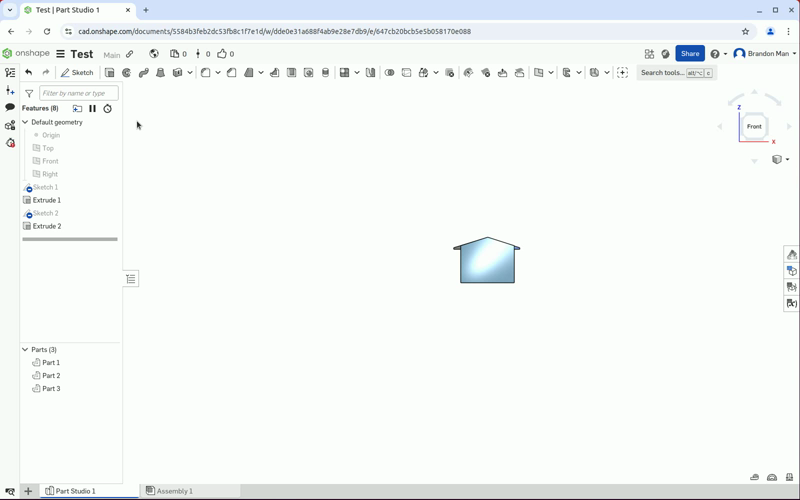
key(shift+h)
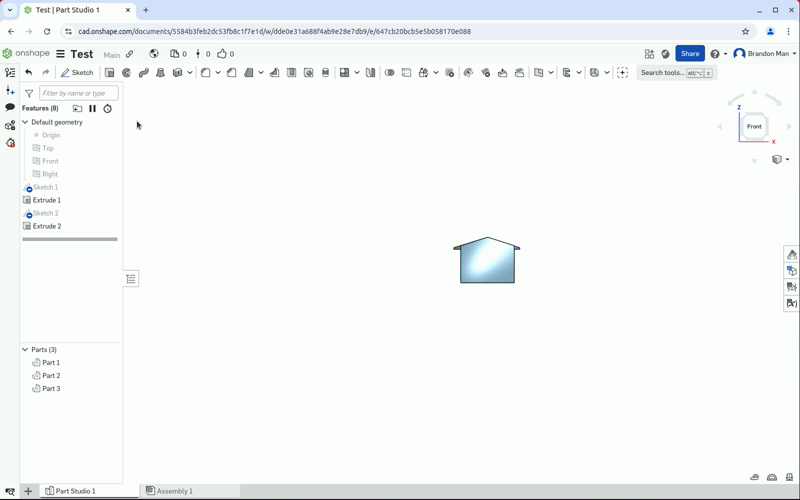
key(shift+h)
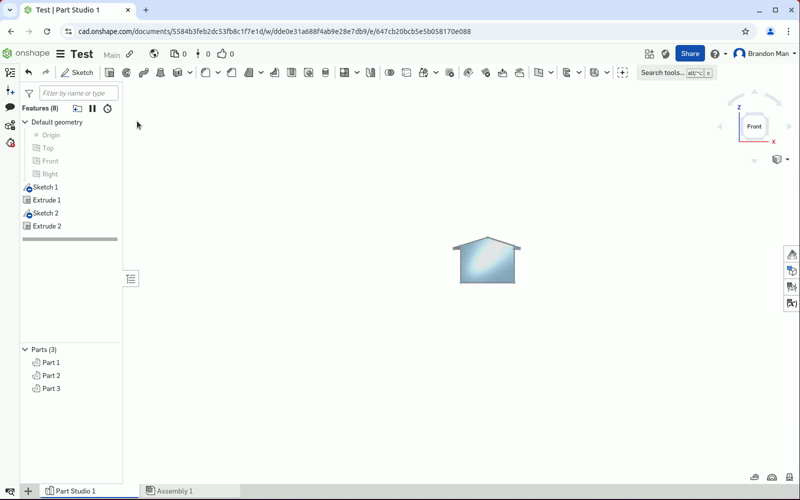
key(shift+7)
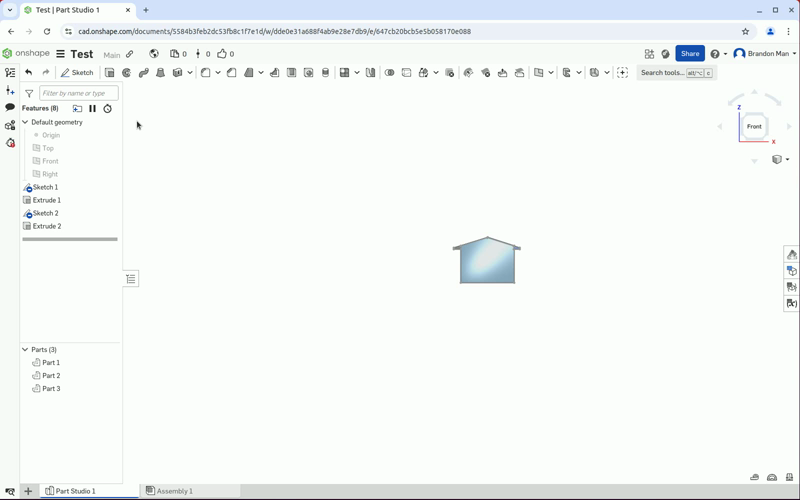
key(left, 2)
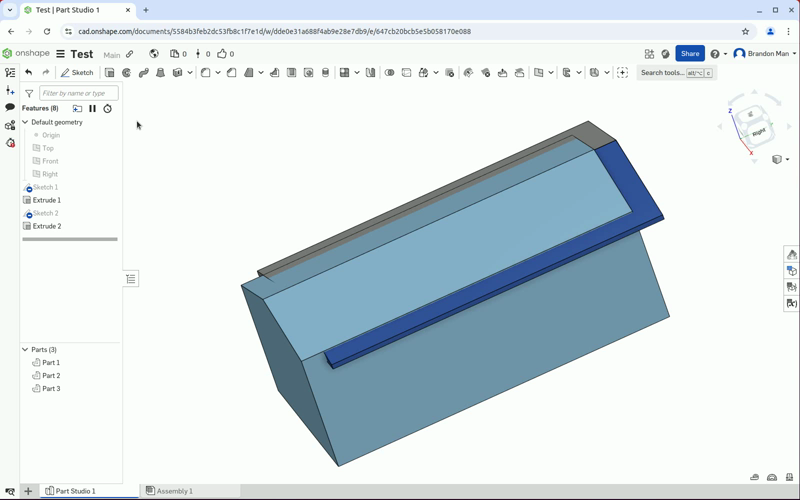
key(down, 2)
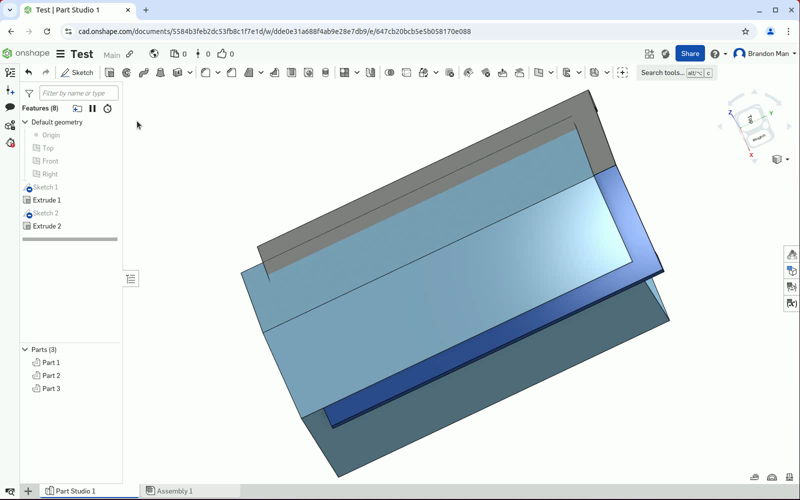
key(up, 2)
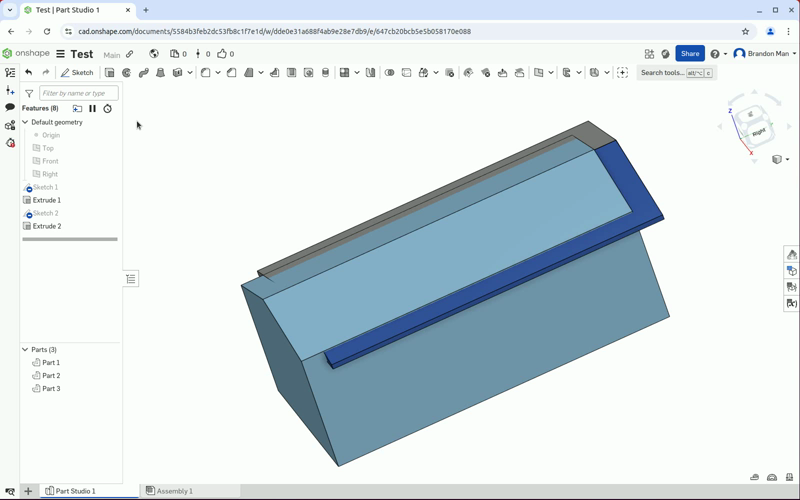
key(right, 2)
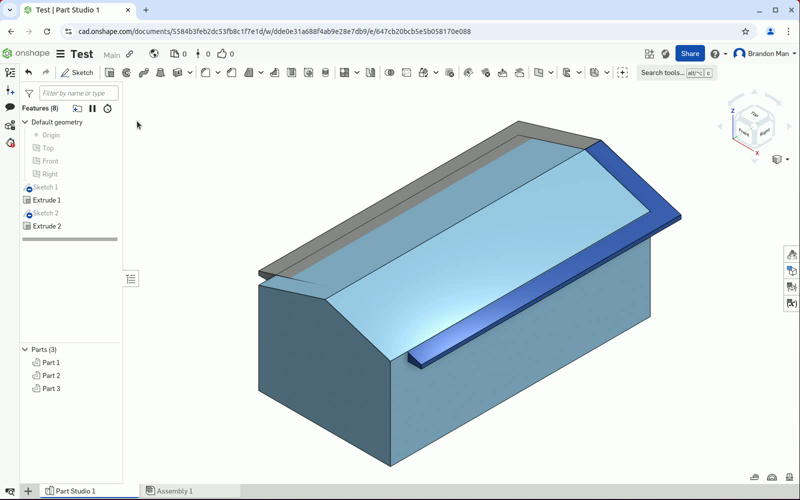
mouse_move(73, 189)
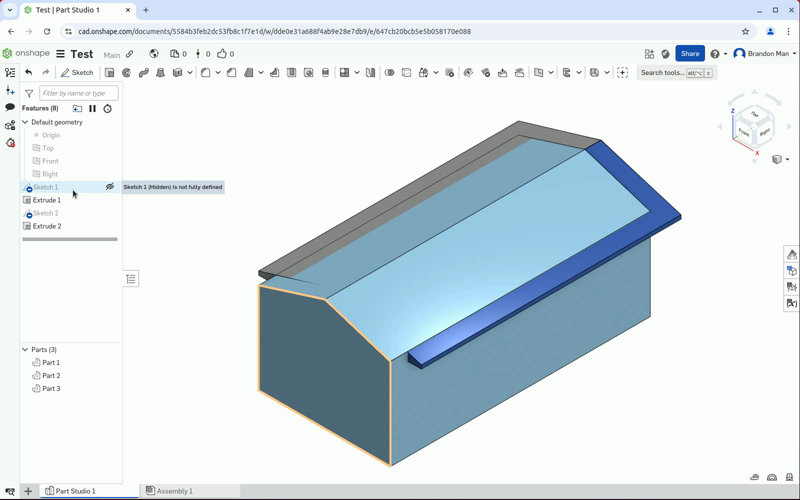
click(73, 189)